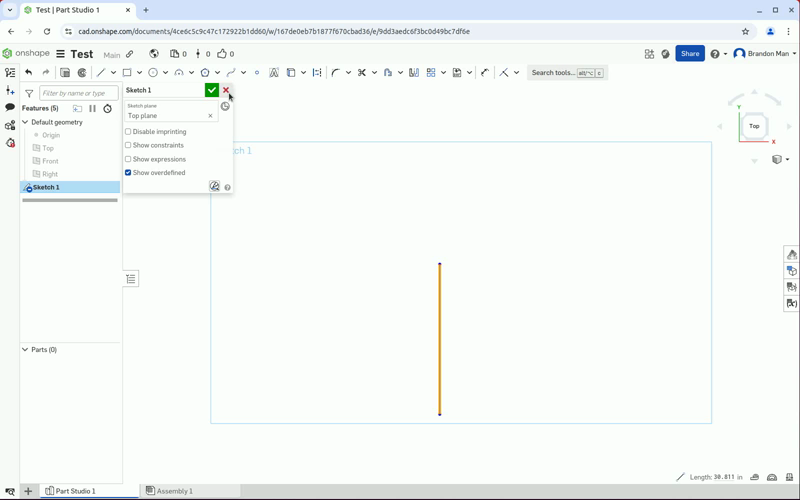
key(shift+h)
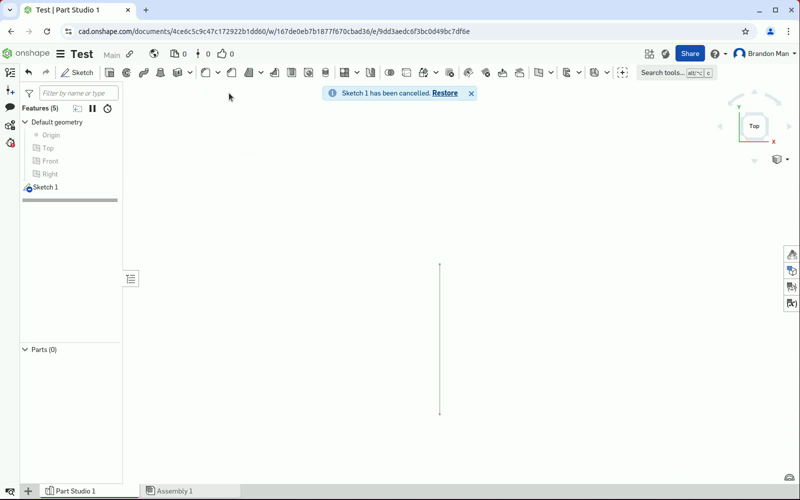
key(shift+s)
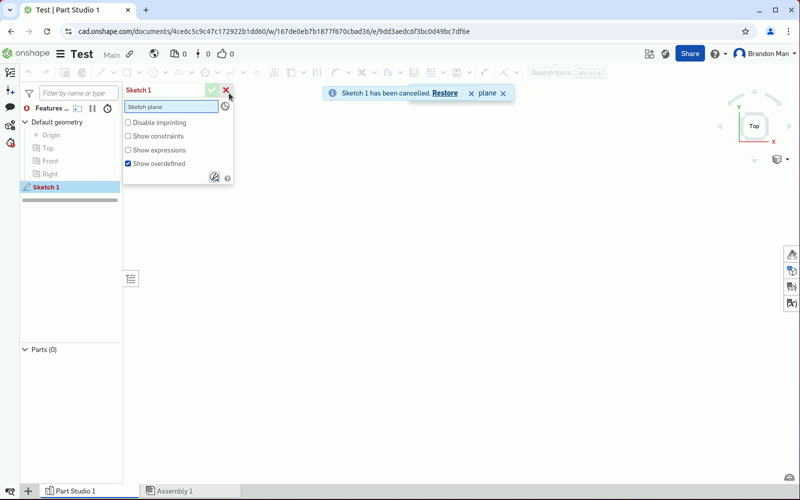
mouse_move(73, 150)
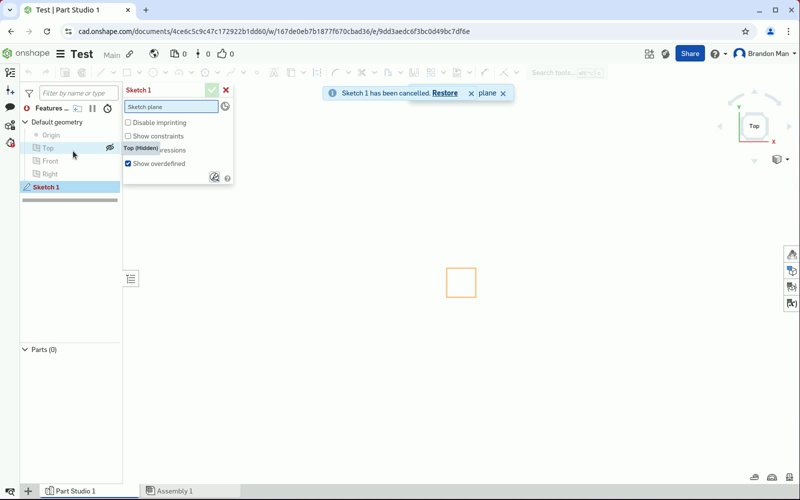
click(73, 150)
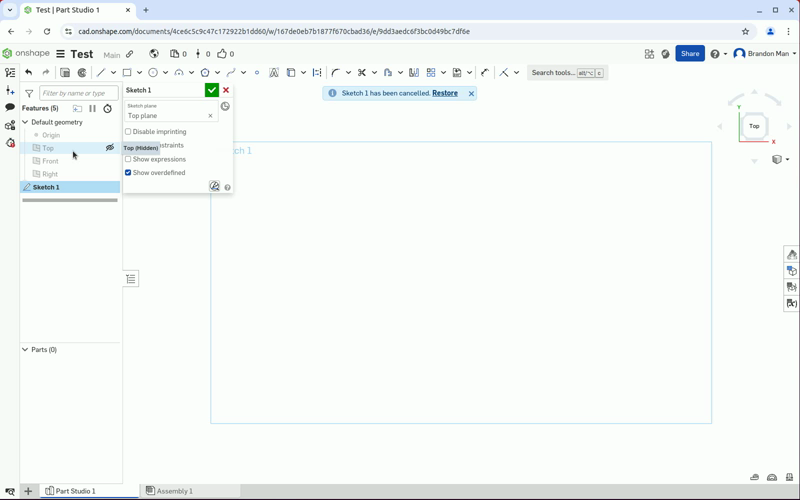
mouse_move(73, 352)
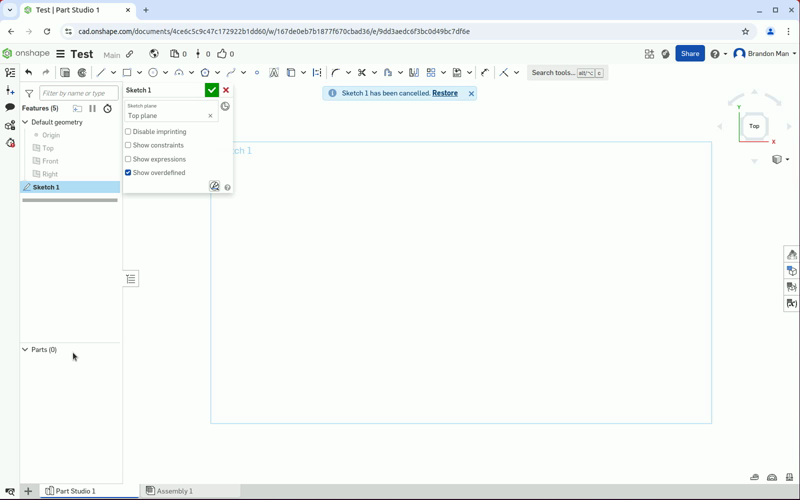
key(y)
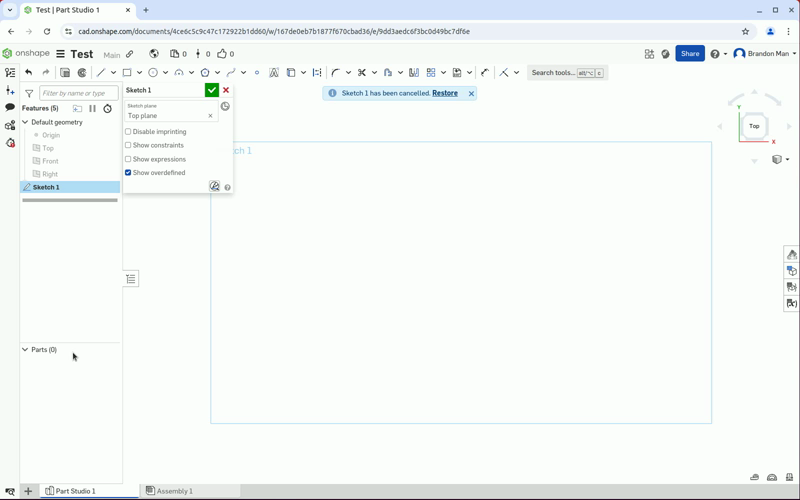
key(a)
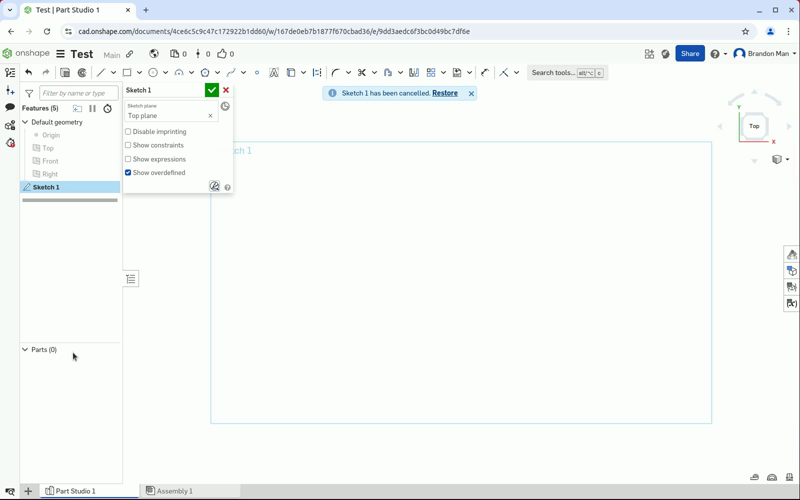
key_down(shift)
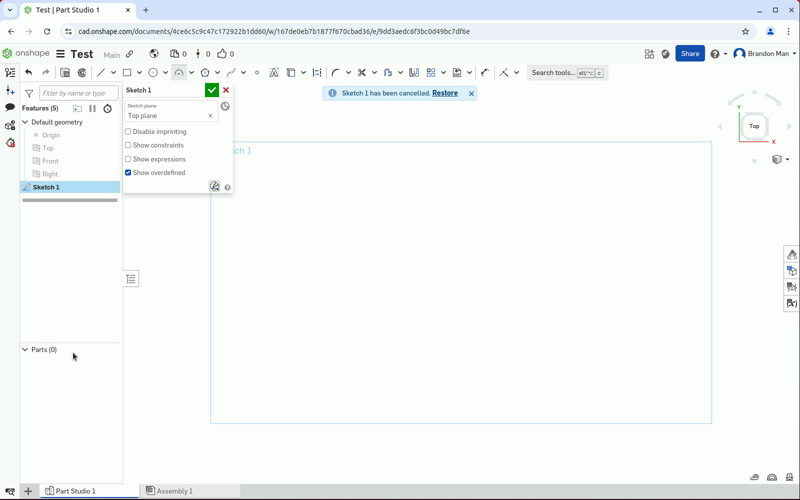
mouse_move(353, 316)
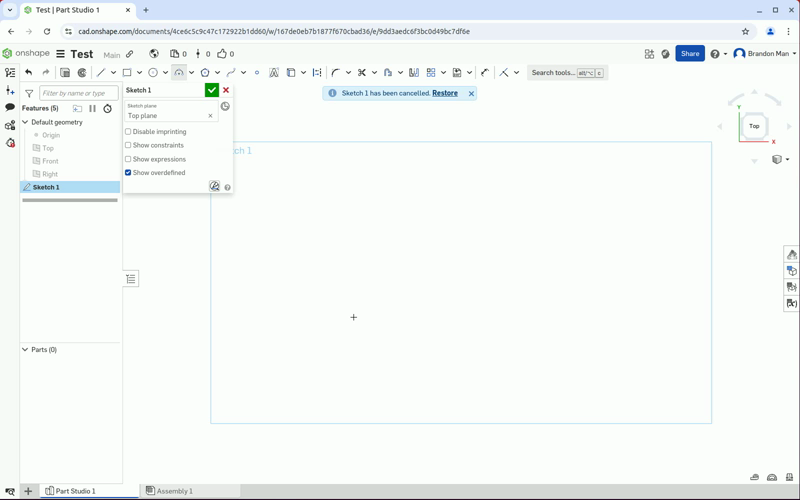
click(353, 316)
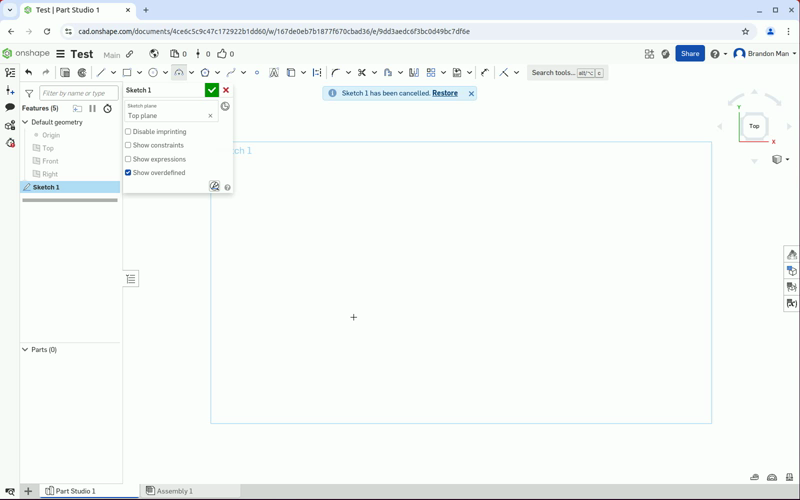
key_up(shift)
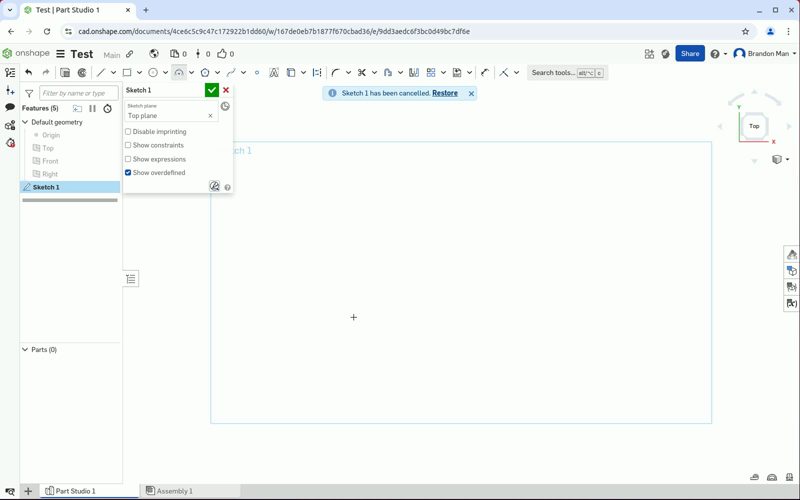
key_down(shift)
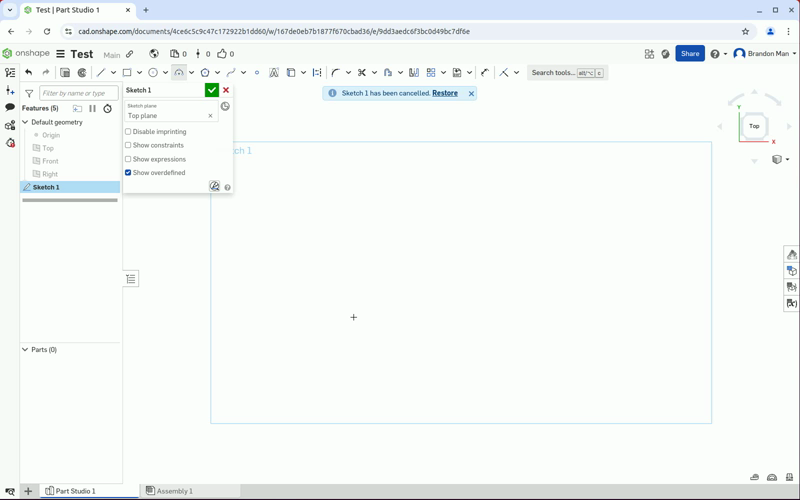
mouse_move(365, 328)
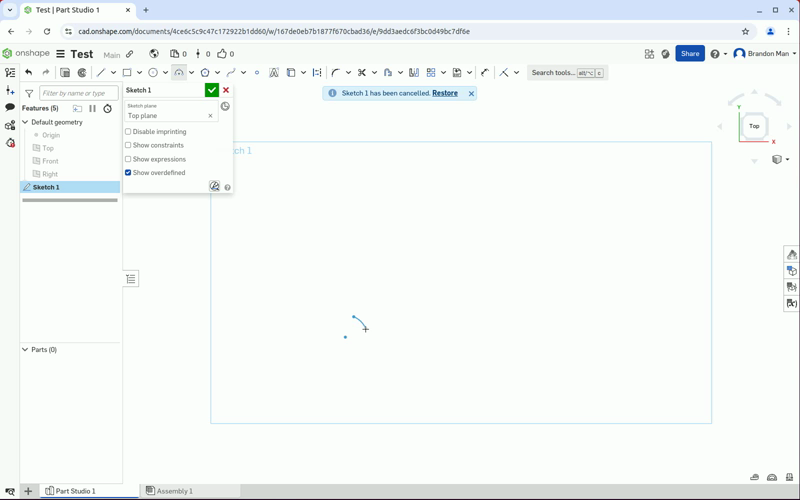
click(365, 328)
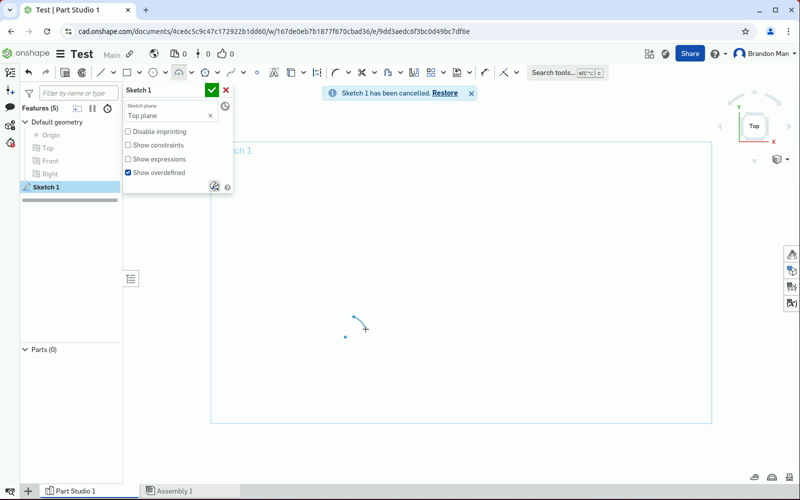
mouse_move(357, 325)
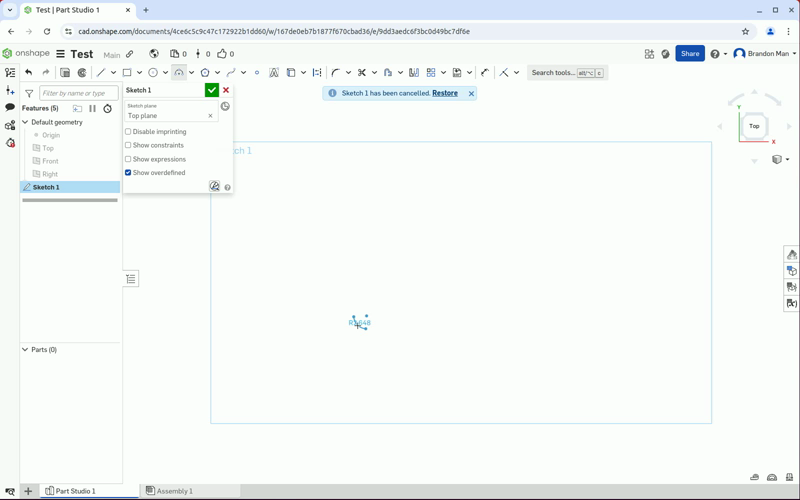
click(357, 325)
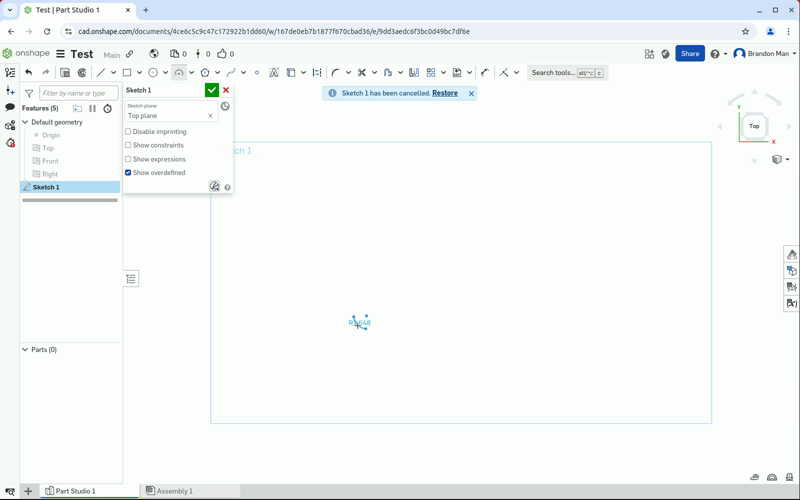
key_up(shift)
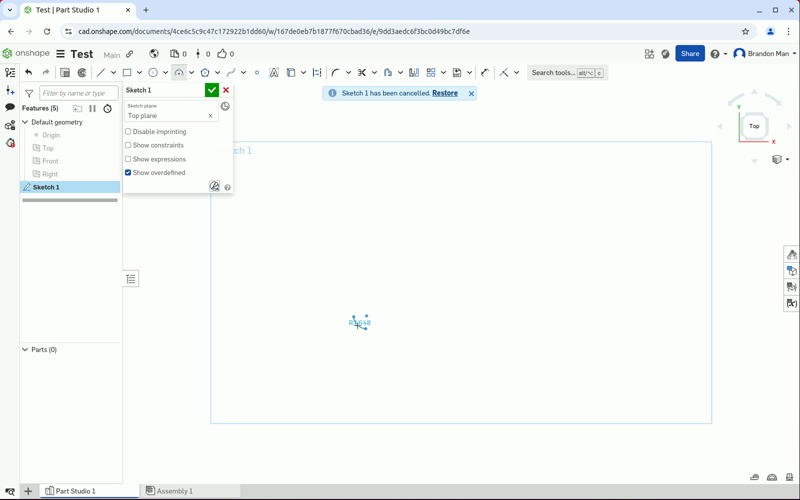
key(esc)
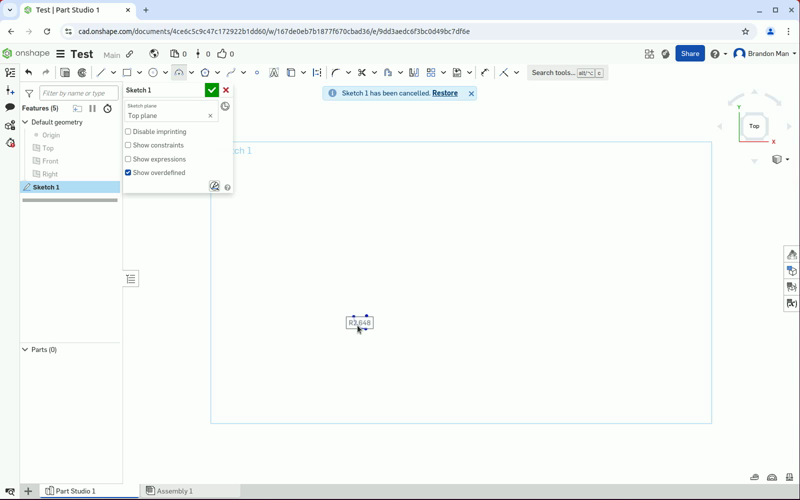
key(l)
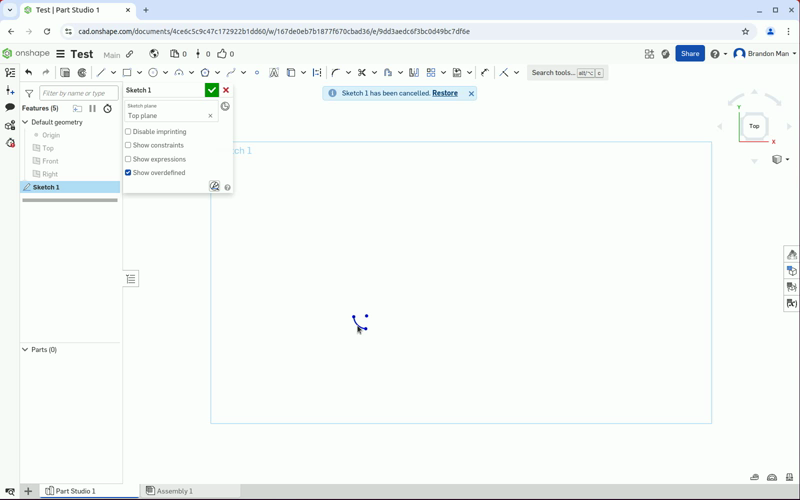
mouse_move(365, 328)
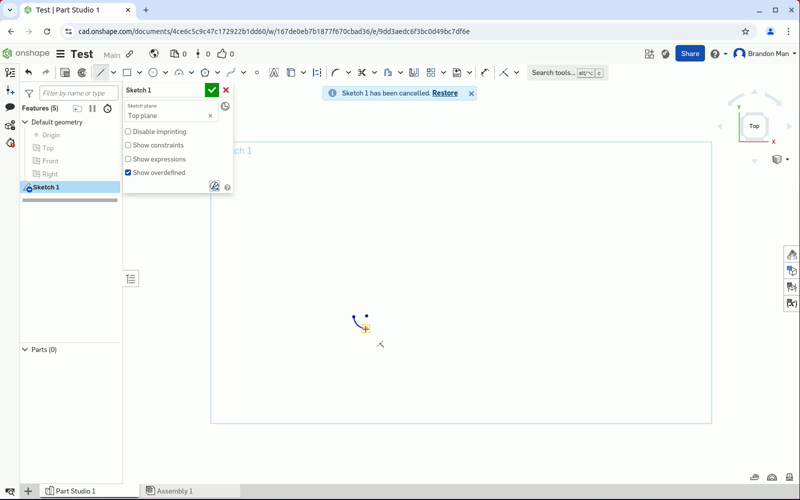
click(365, 328)
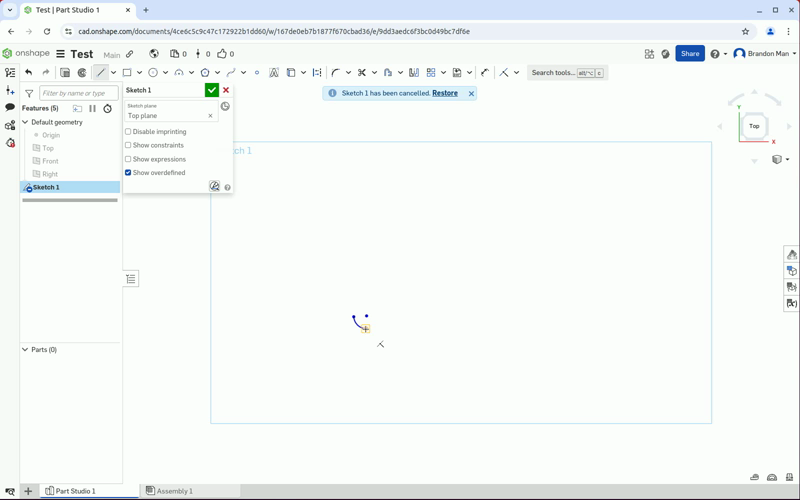
key_down(shift)
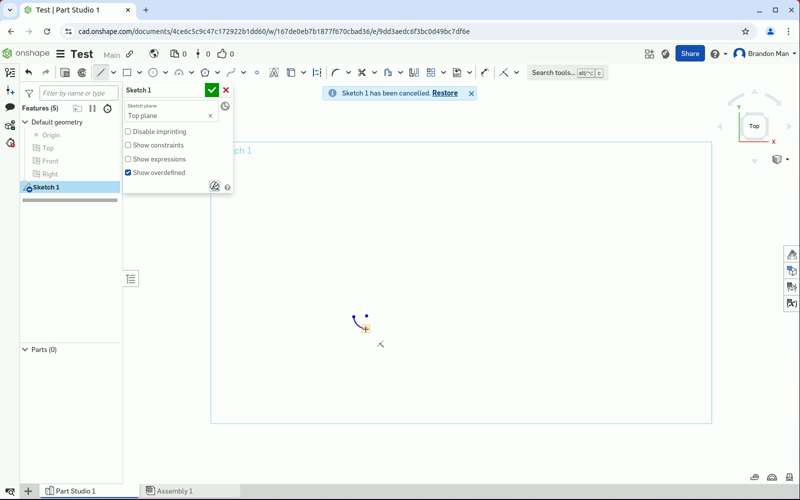
mouse_move(560, 328)
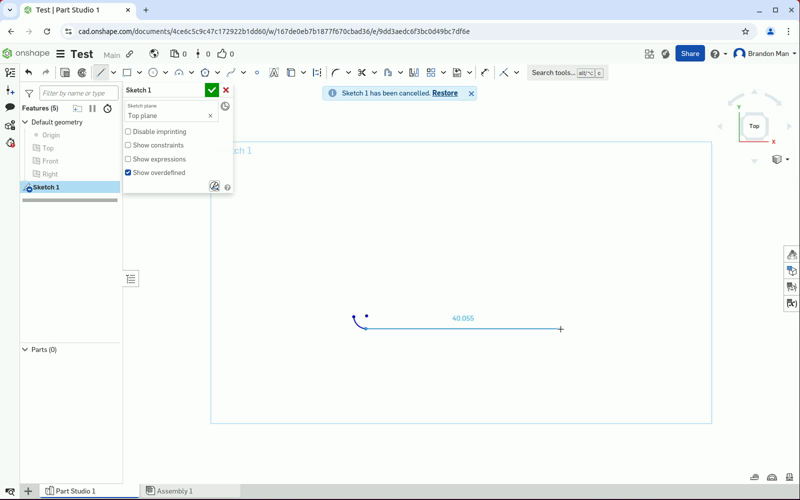
click(560, 328)
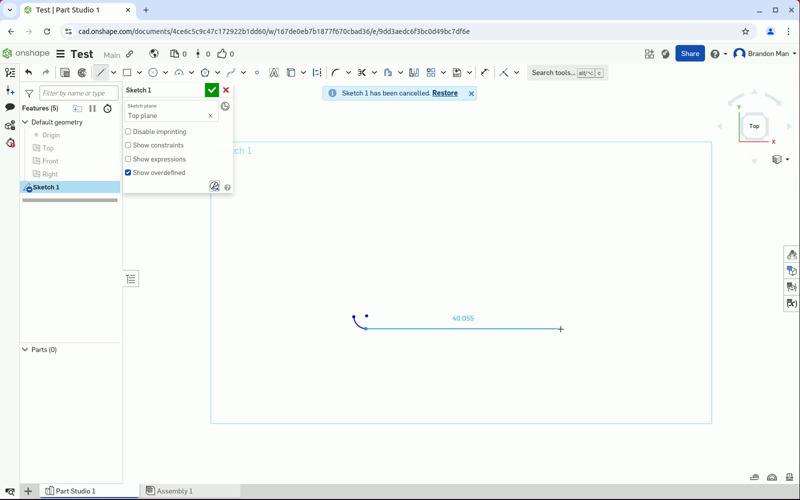
key_up(shift)
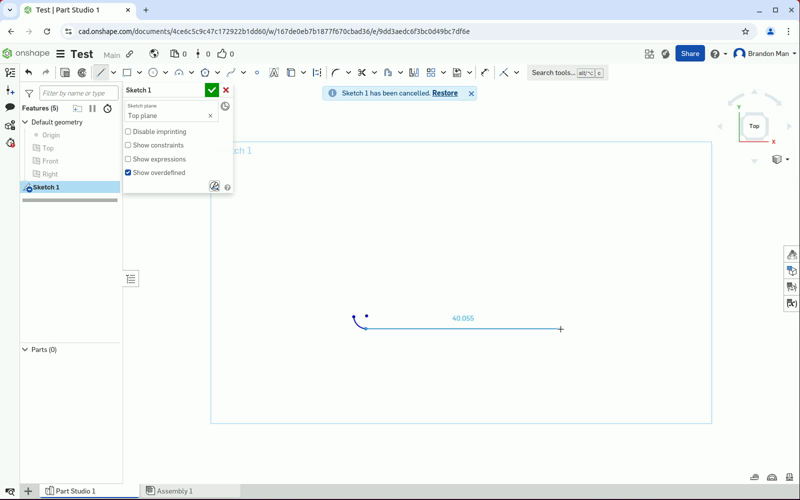
key(esc)
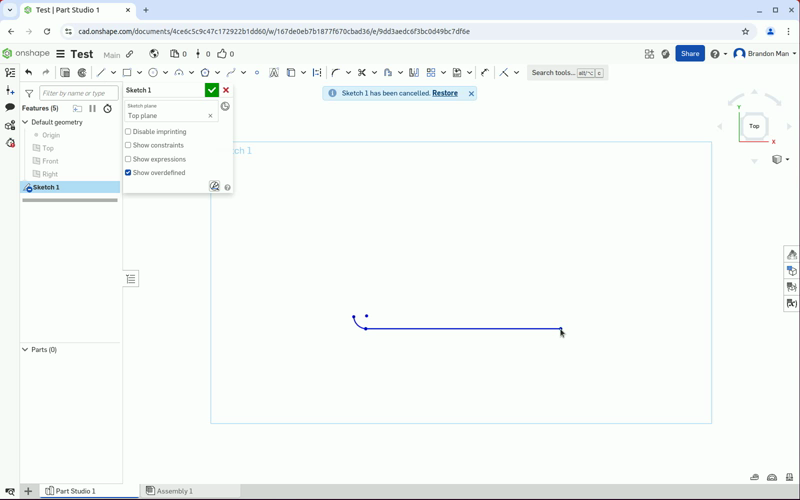
key(a)
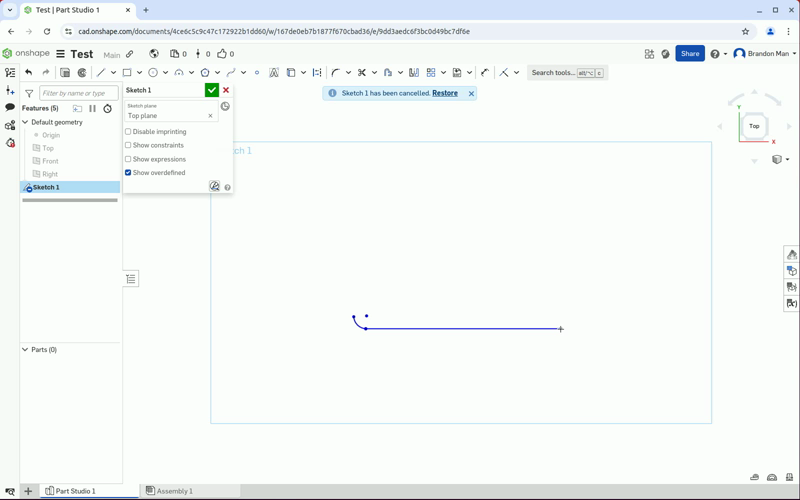
mouse_move(560, 328)
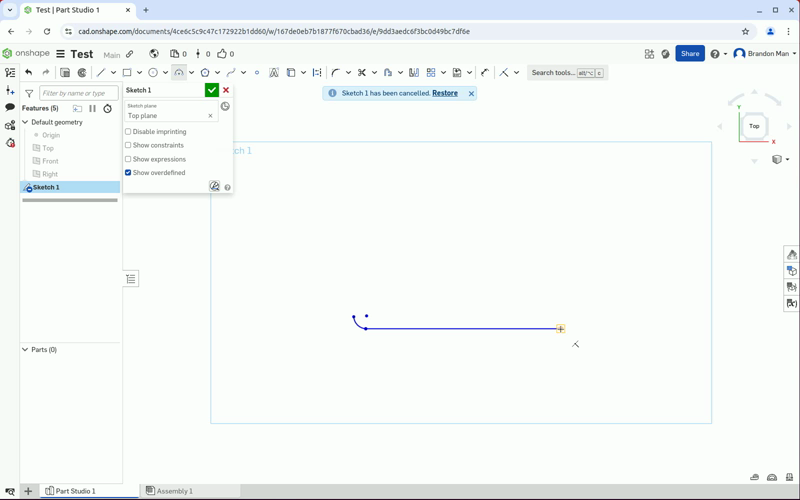
click(560, 328)
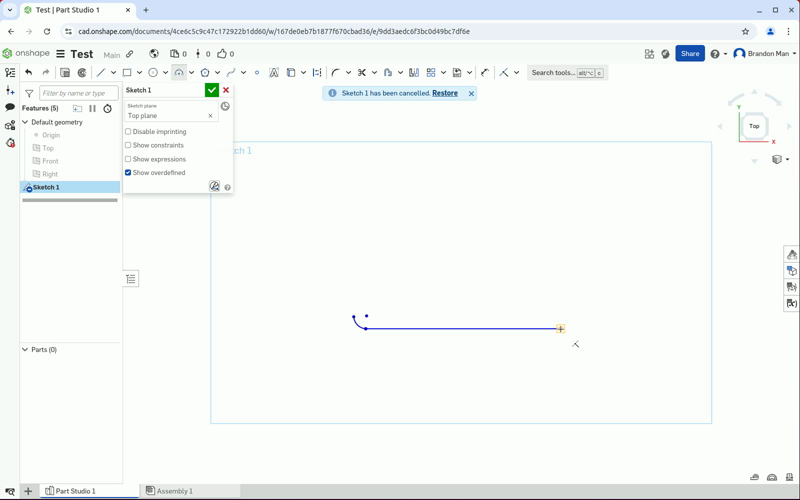
key_down(shift)
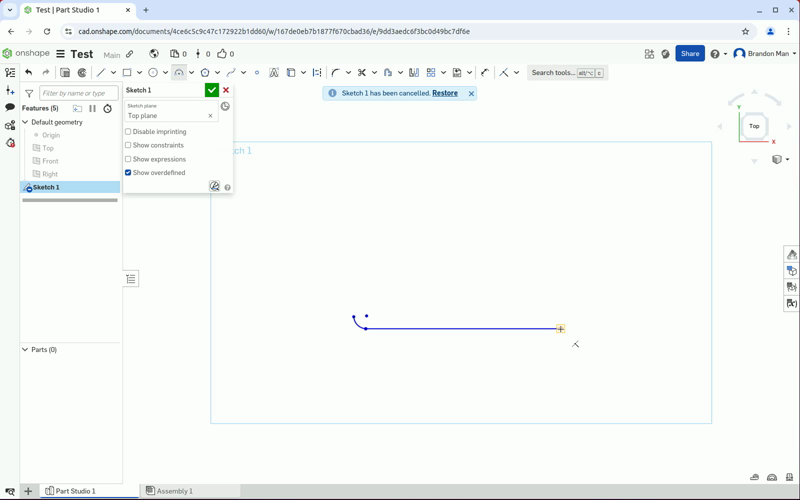
mouse_move(572, 316)
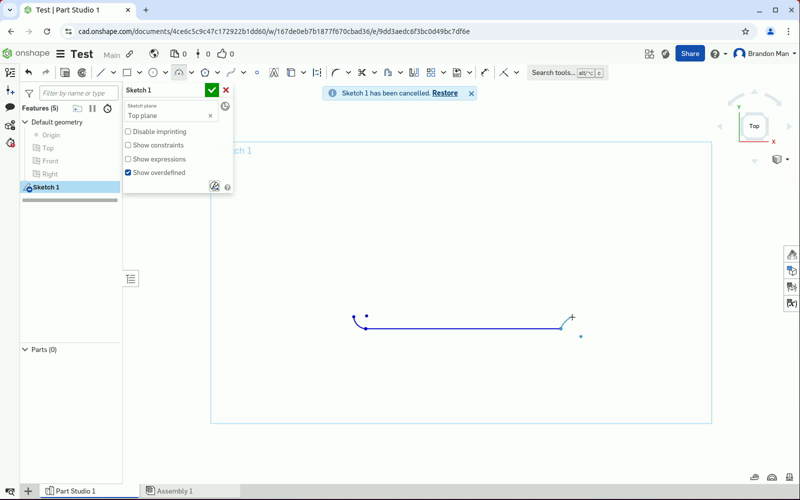
click(572, 316)
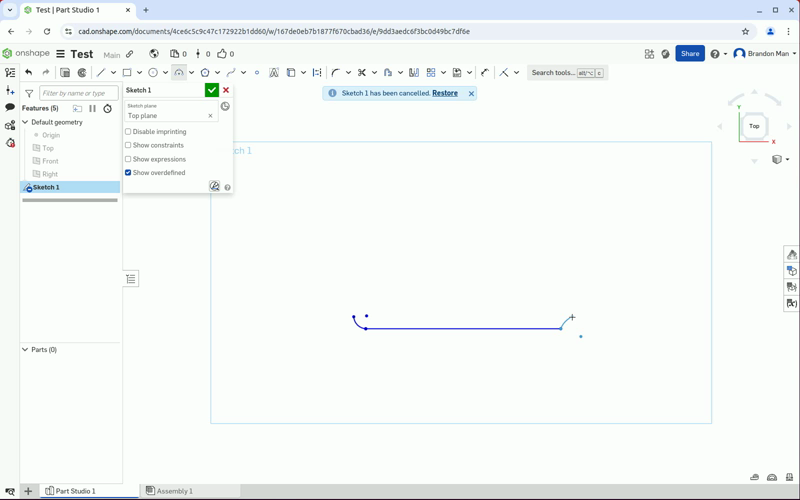
mouse_move(568, 325)
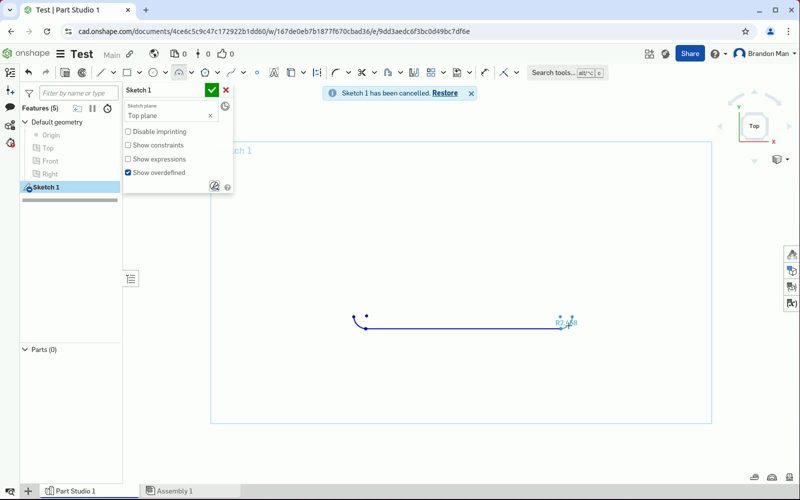
click(568, 325)
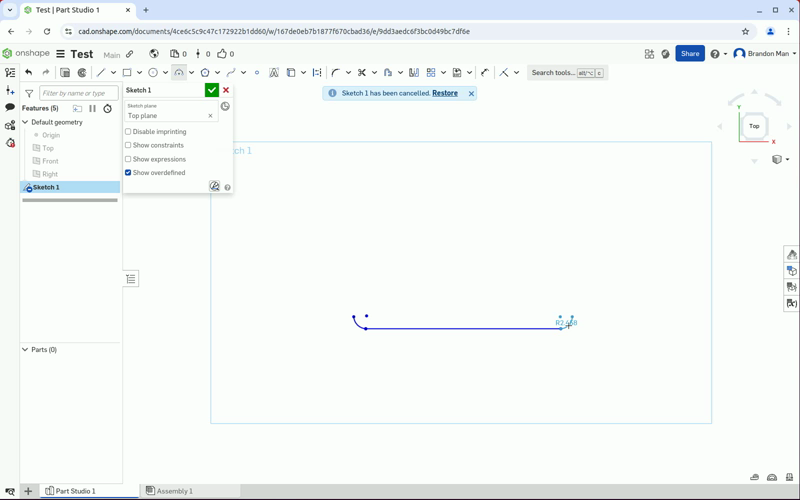
key_up(shift)
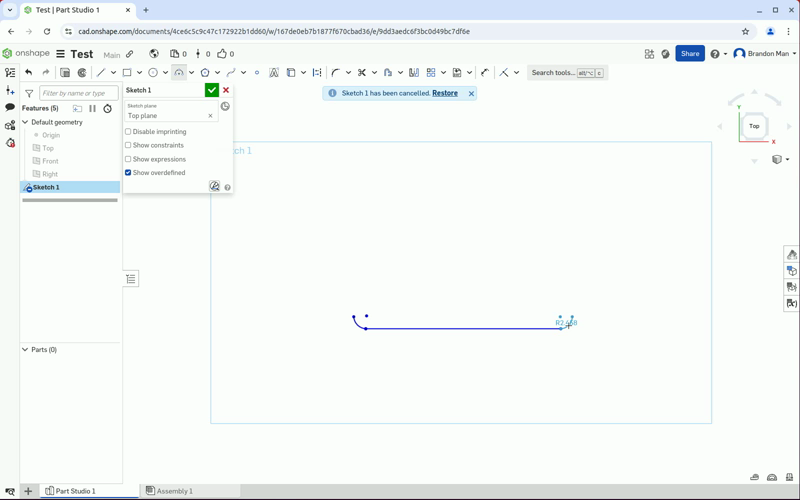
key(esc)
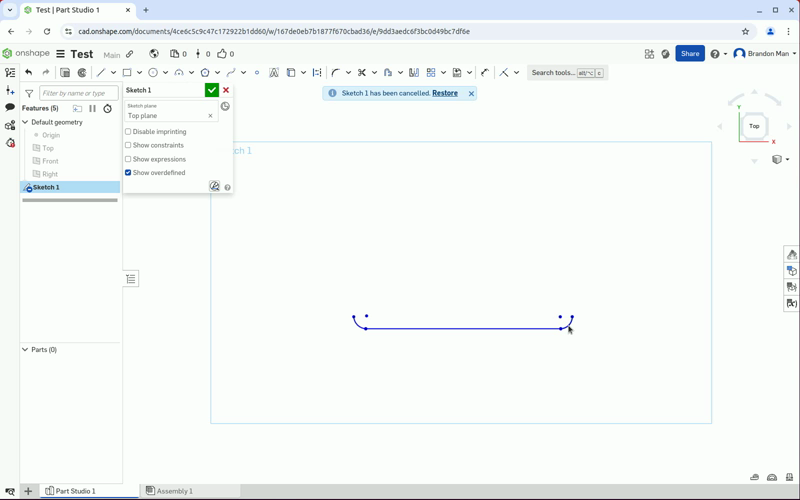
key(l)
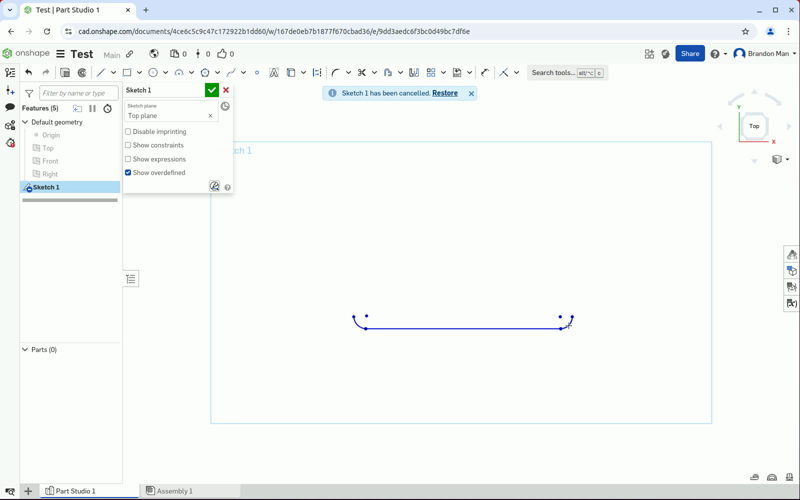
mouse_move(572, 316)
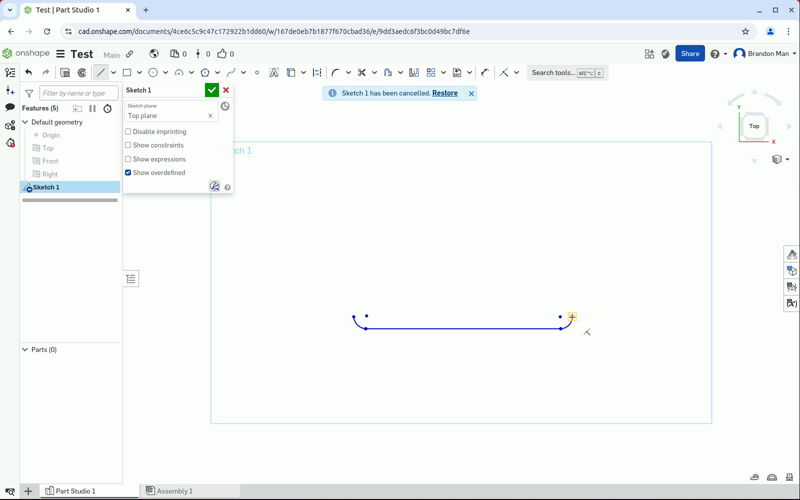
click(572, 316)
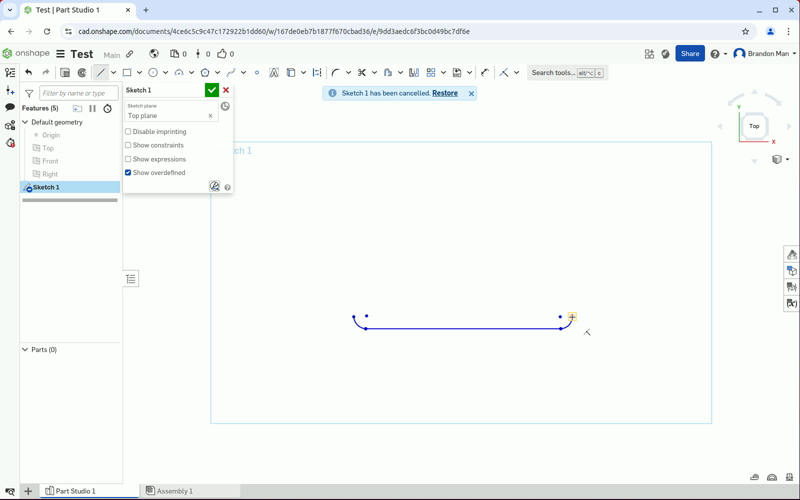
key_down(shift)
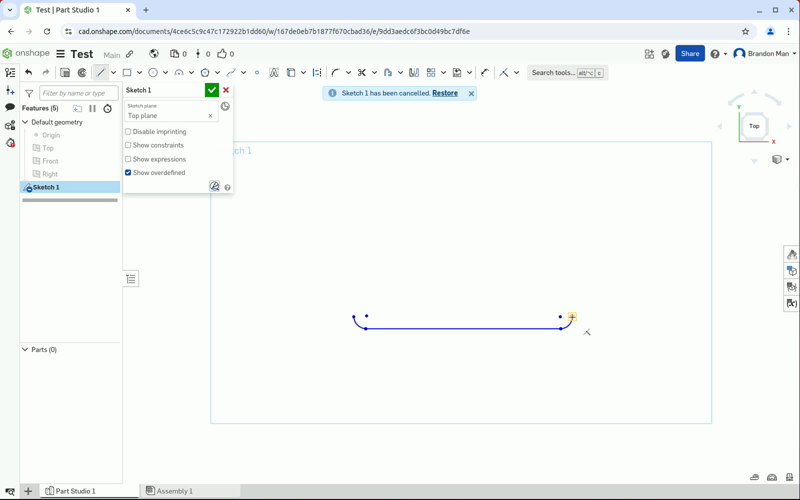
mouse_move(572, 234)
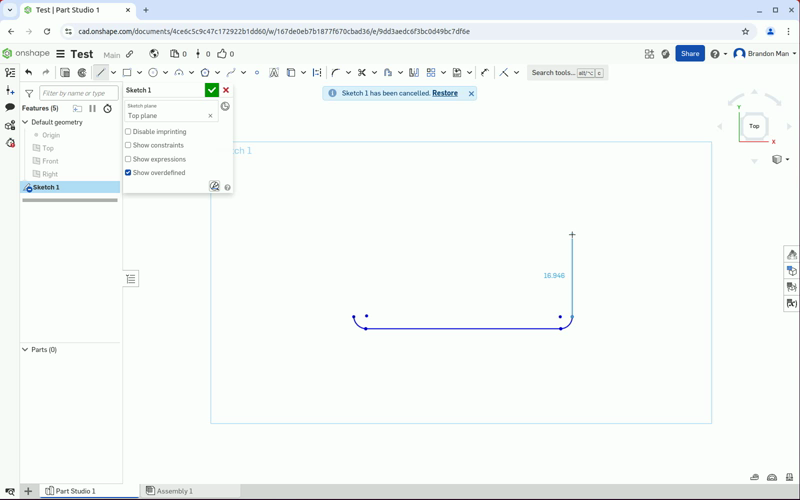
click(572, 234)
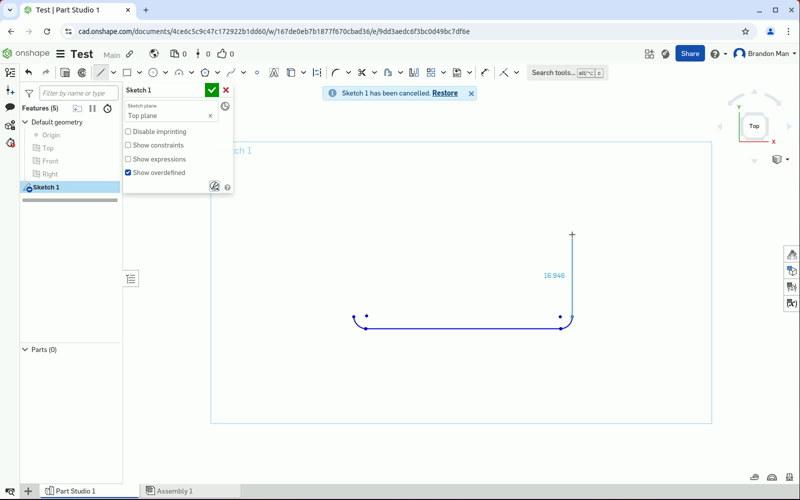
key_up(shift)
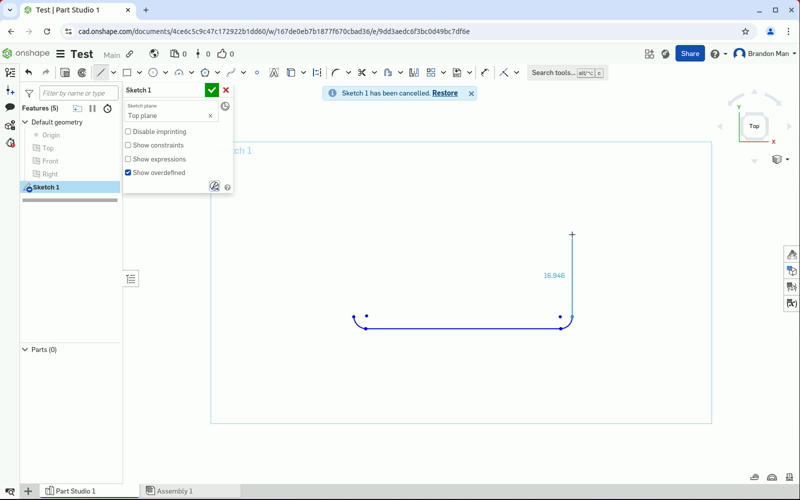
key(esc)
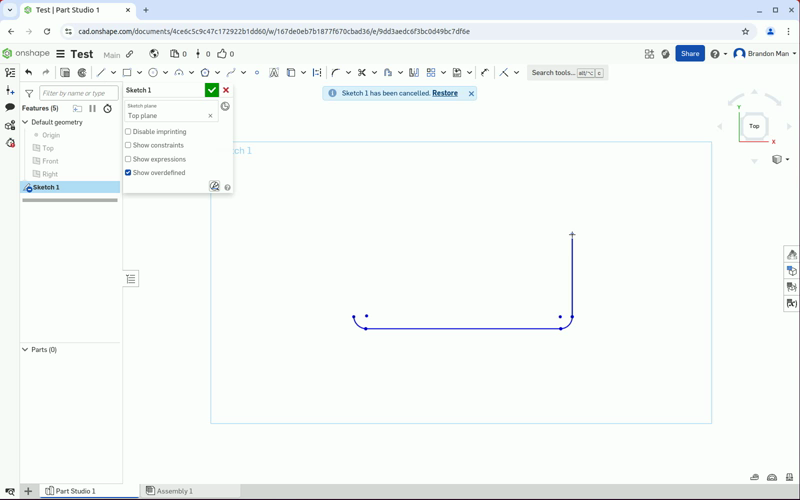
key(a)
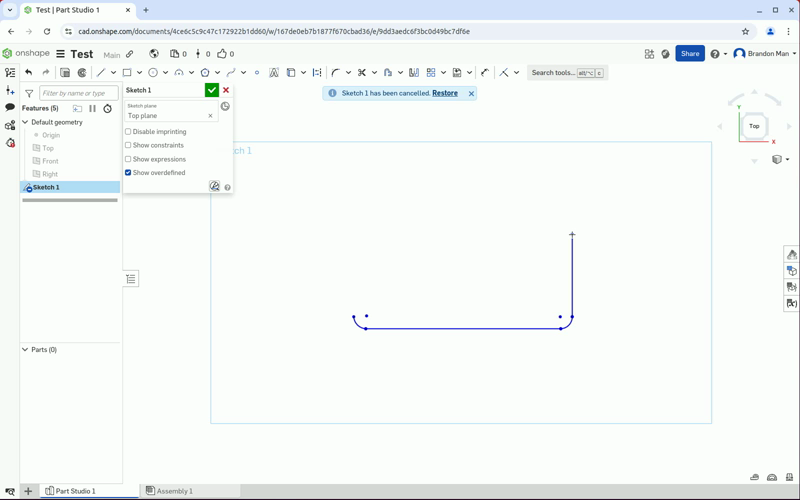
mouse_move(572, 234)
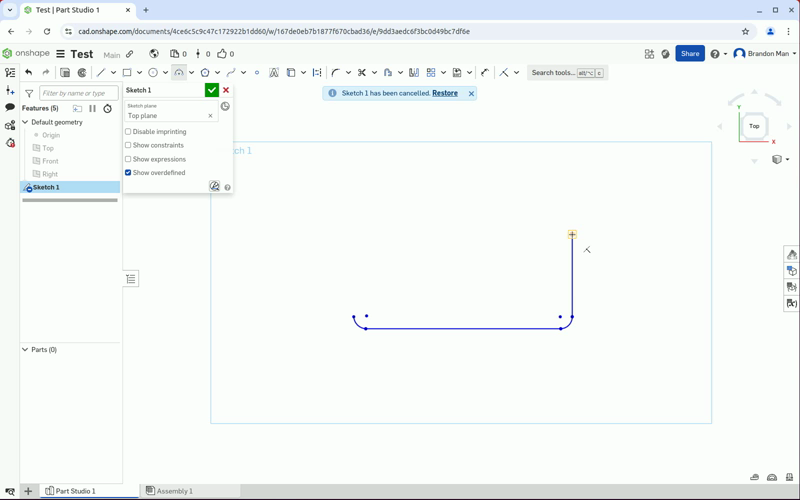
click(572, 234)
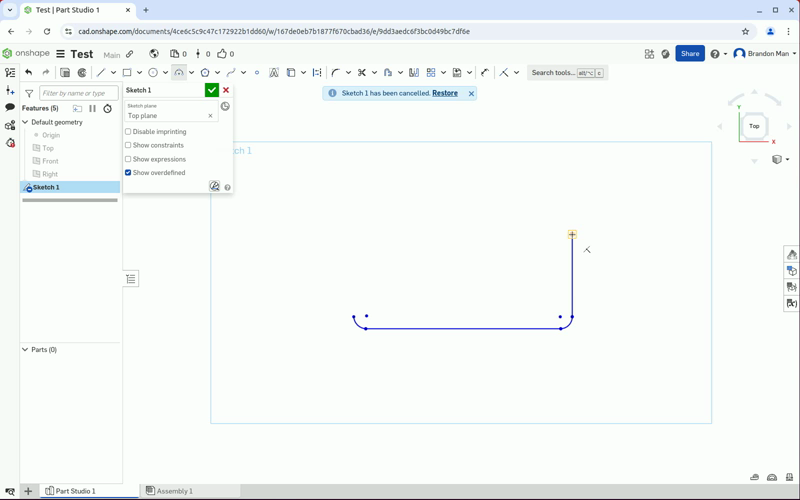
key_down(shift)
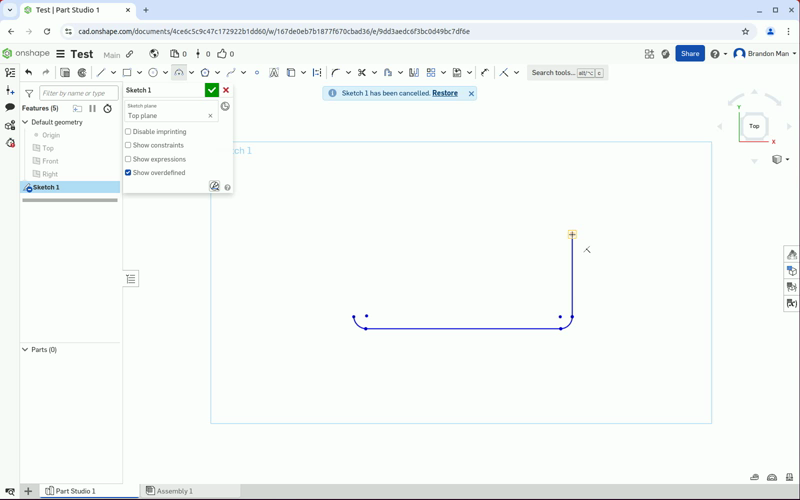
mouse_move(560, 220)
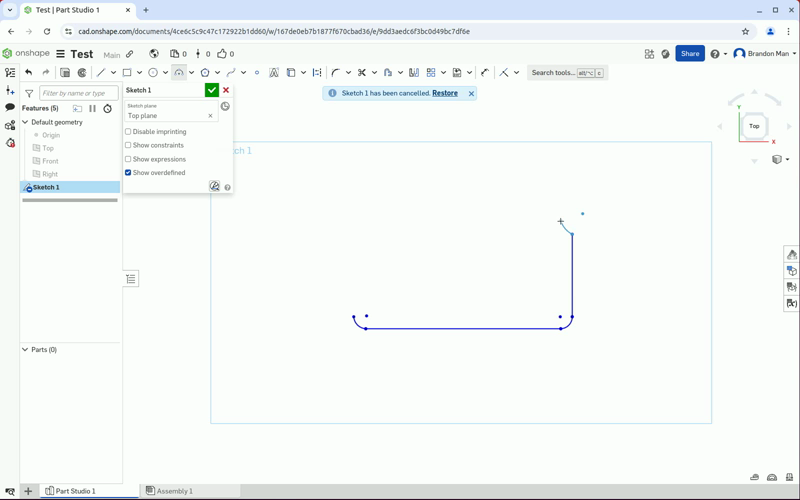
click(560, 220)
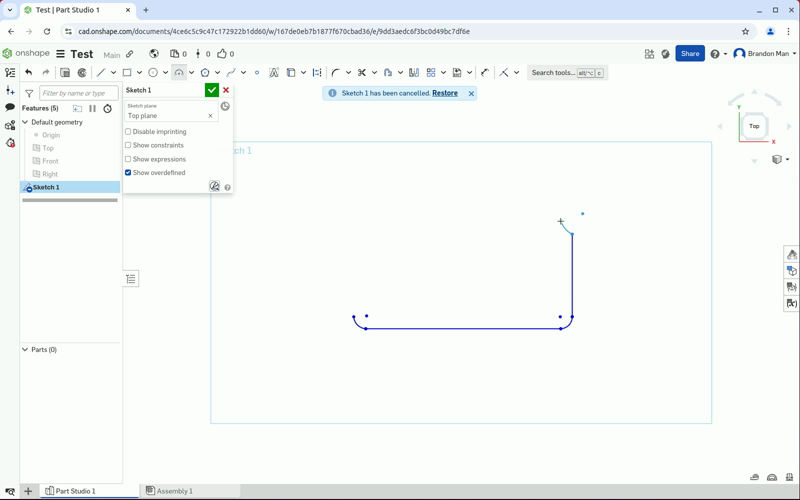
mouse_move(569, 225)
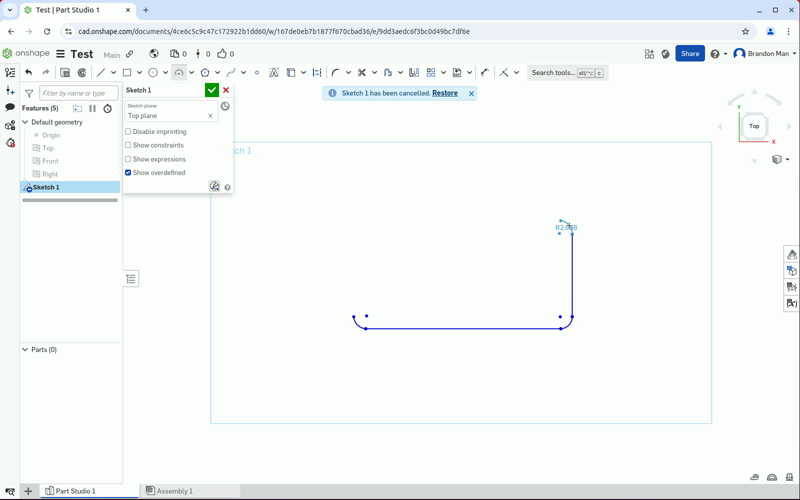
click(569, 225)
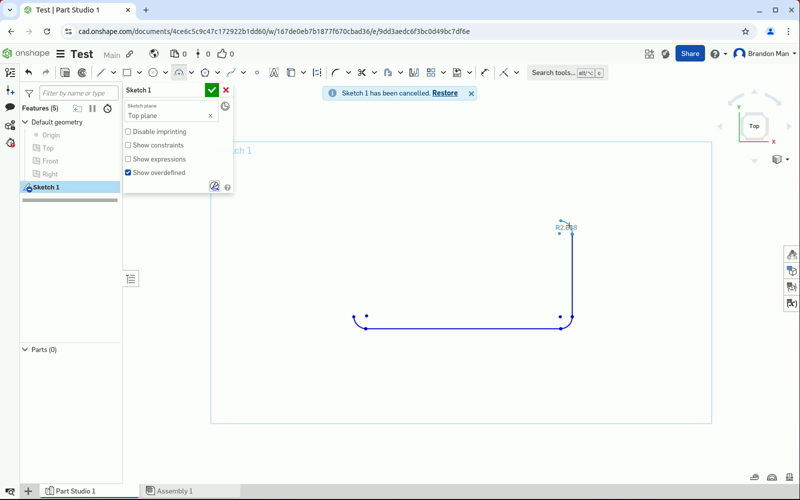
key_up(shift)
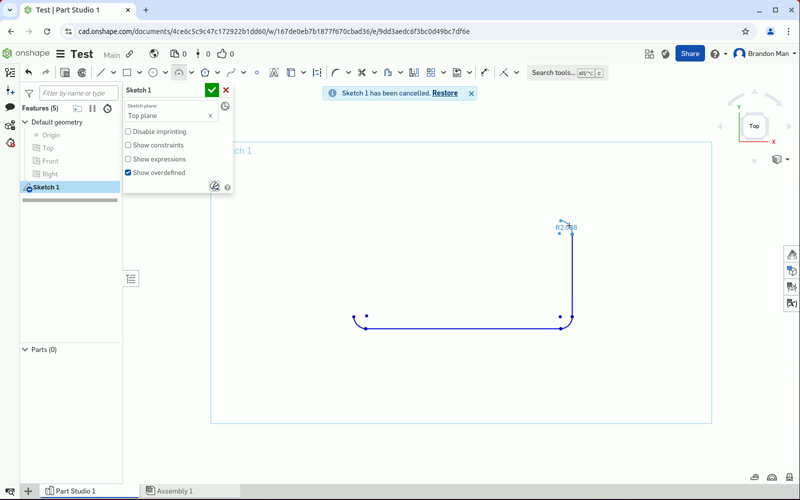
key(esc)
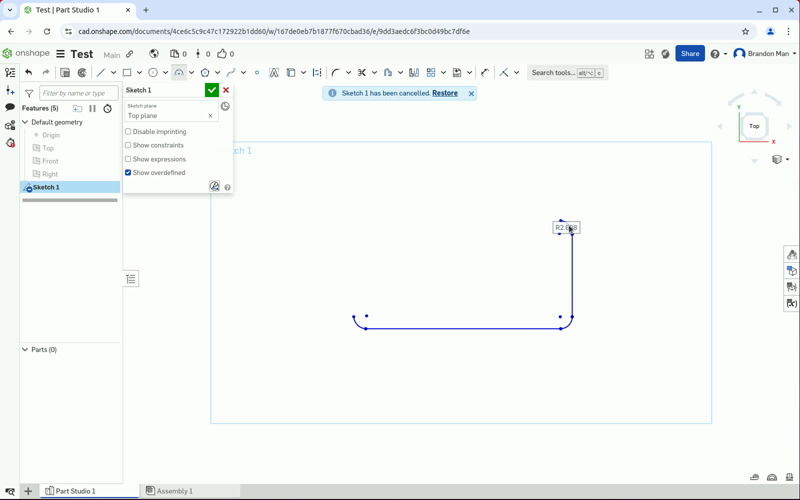
key(l)
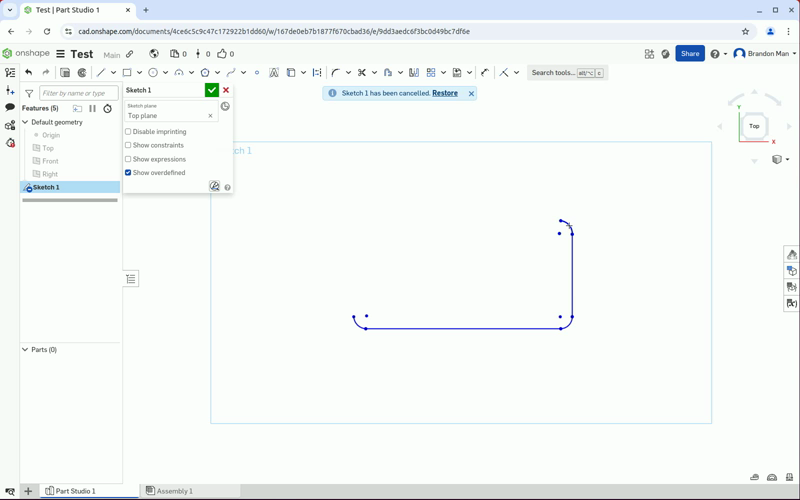
mouse_move(560, 220)
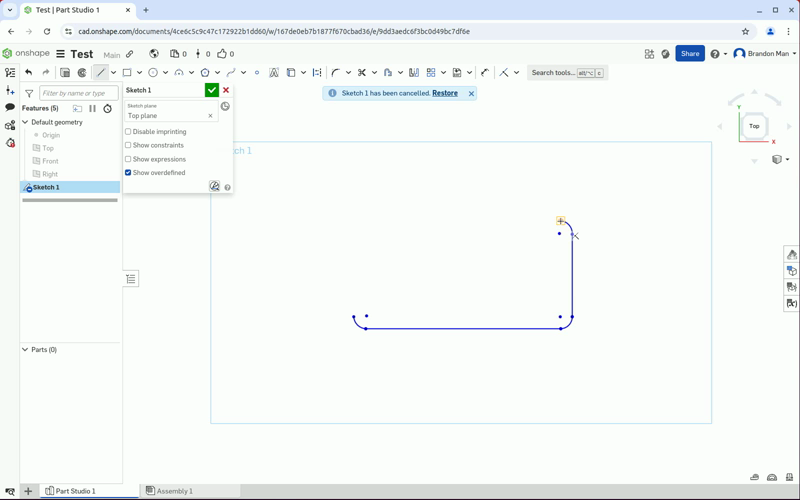
click(560, 220)
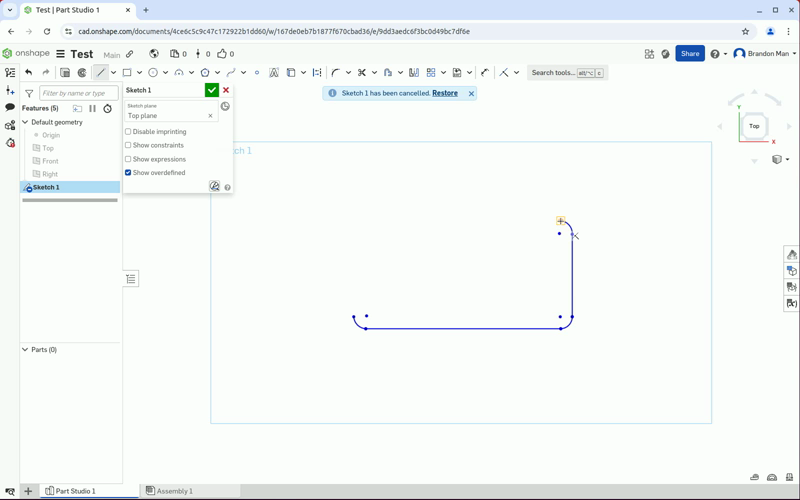
key_down(shift)
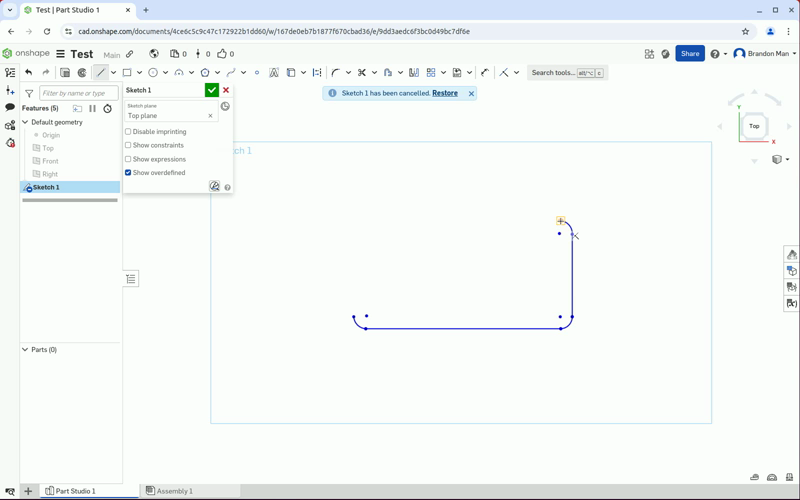
mouse_move(365, 220)
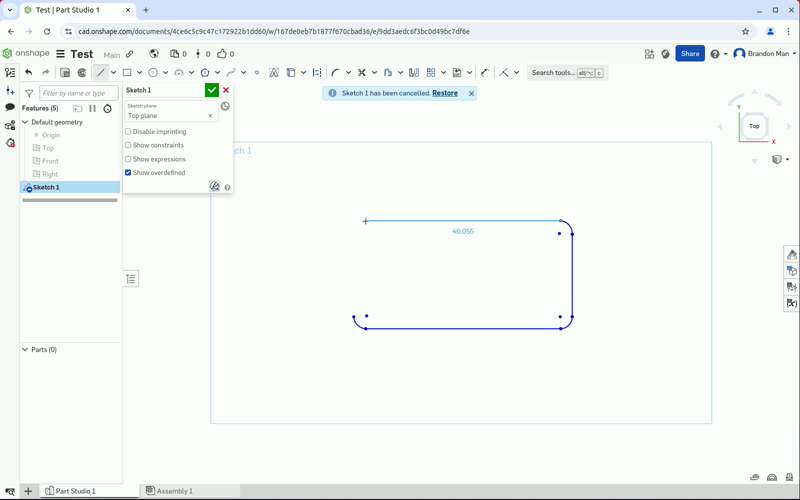
click(365, 220)
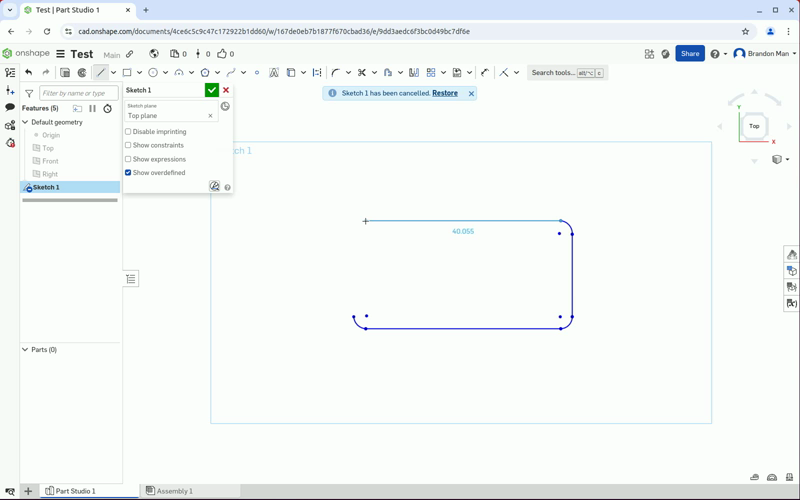
key_up(shift)
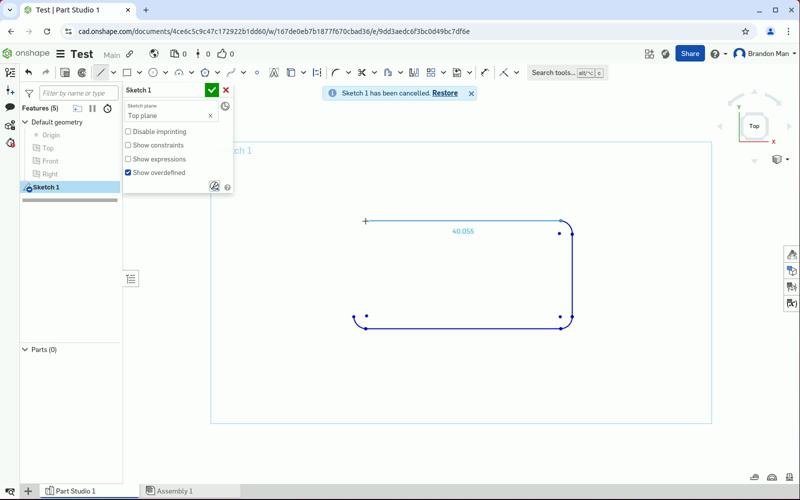
key(esc)
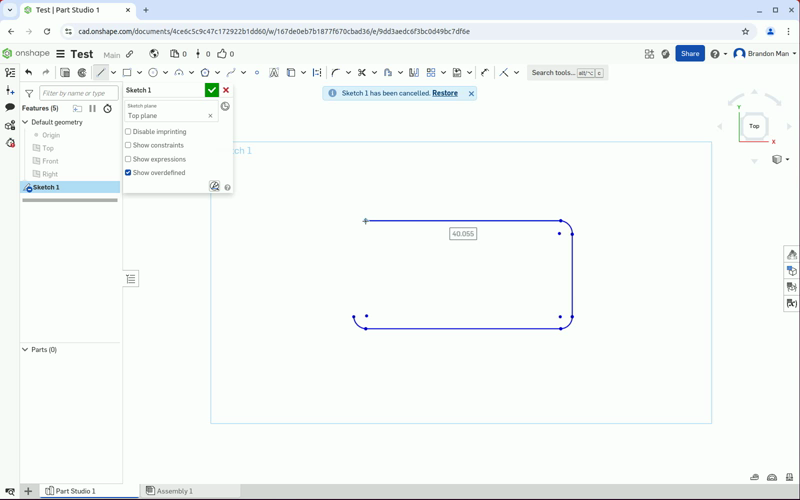
key(a)
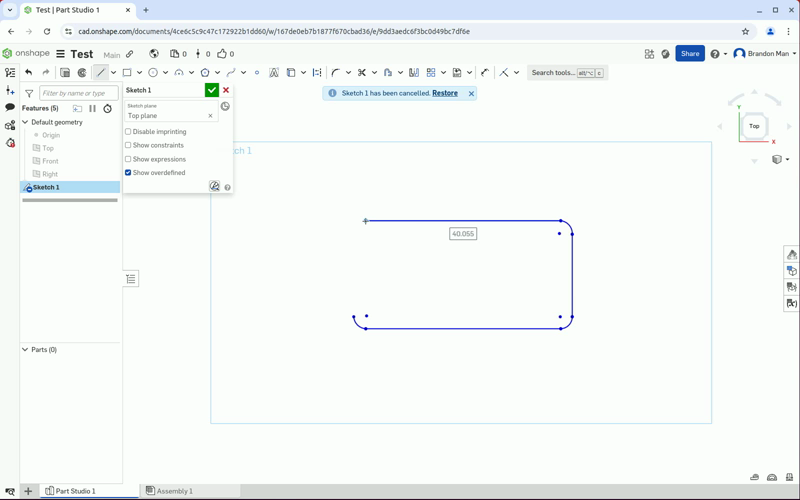
mouse_move(365, 220)
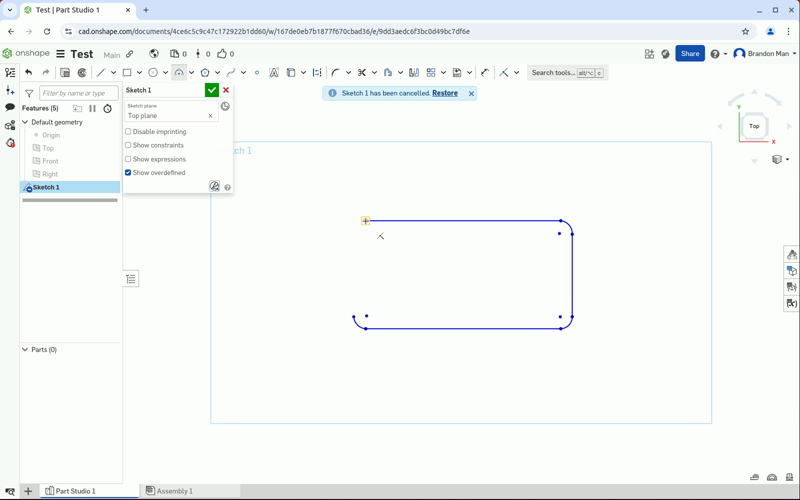
click(365, 220)
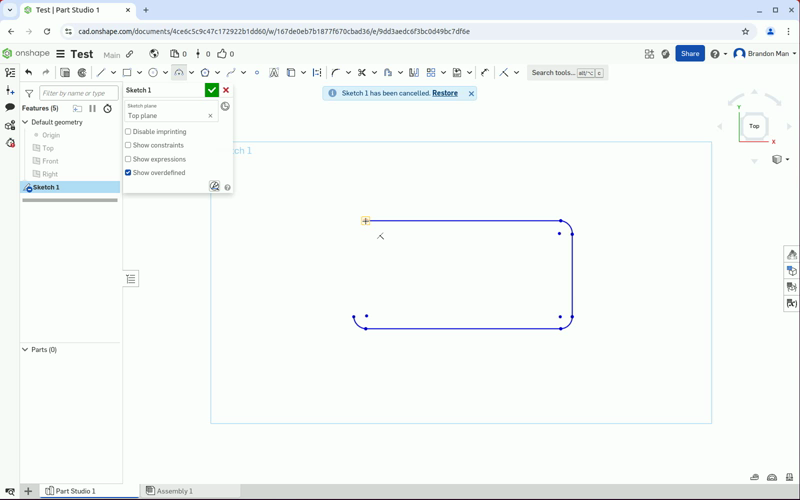
key_down(shift)
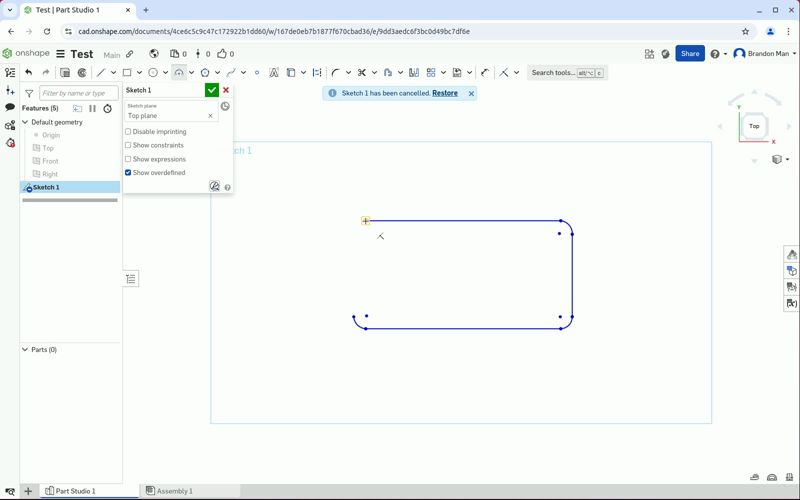
mouse_move(353, 234)
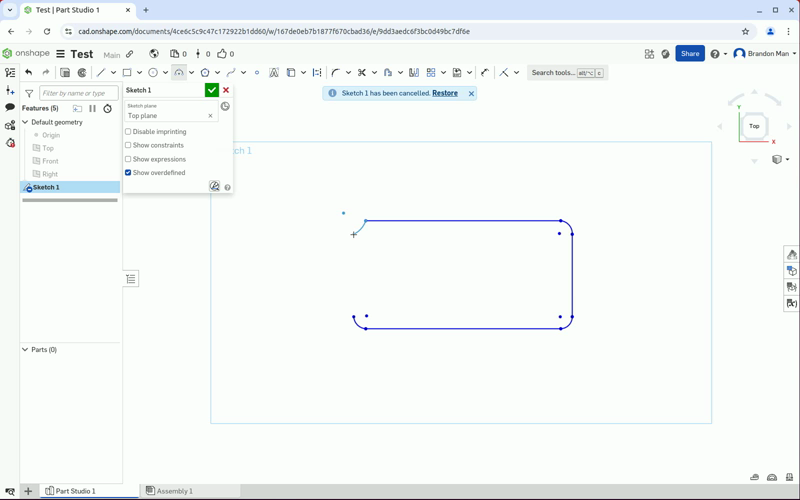
click(353, 234)
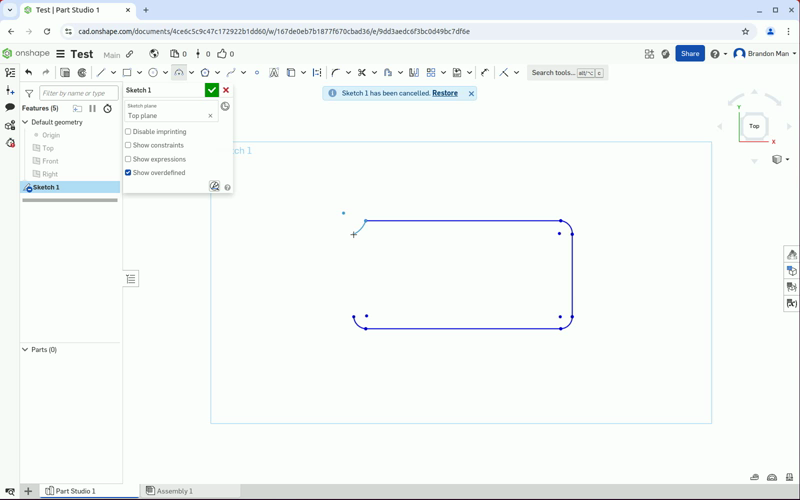
mouse_move(356, 225)
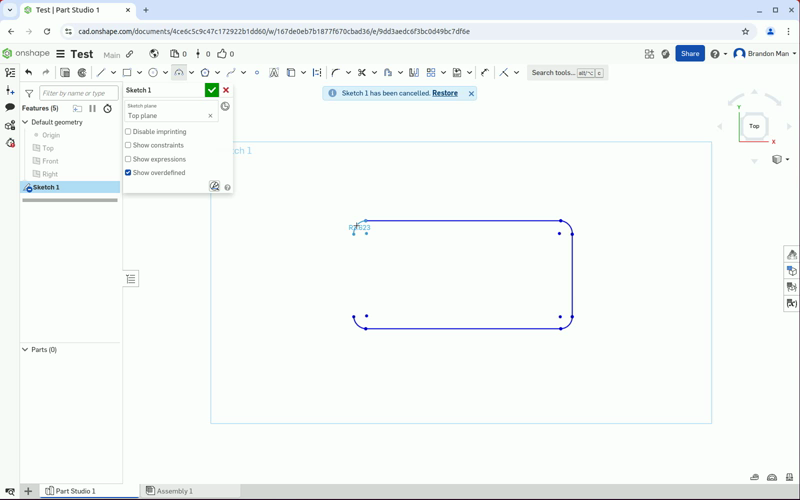
click(356, 225)
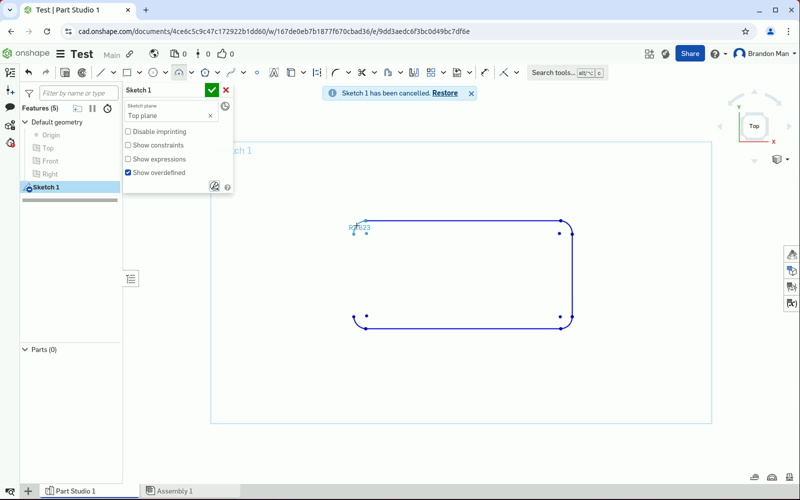
key_up(shift)
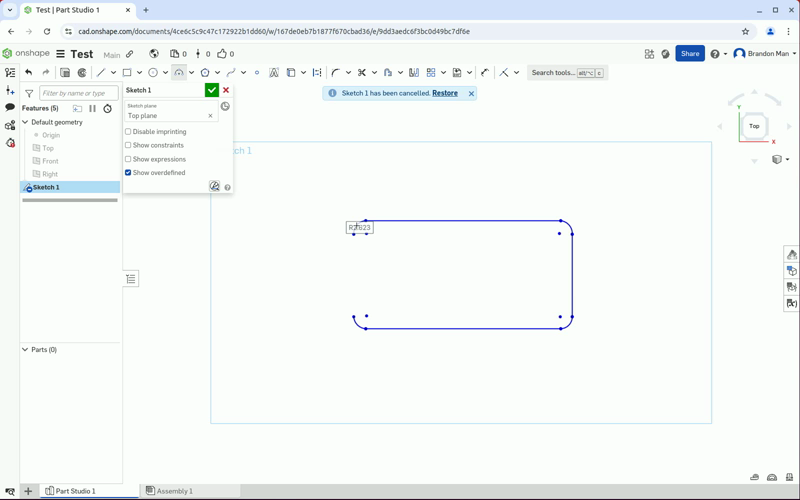
key(esc)
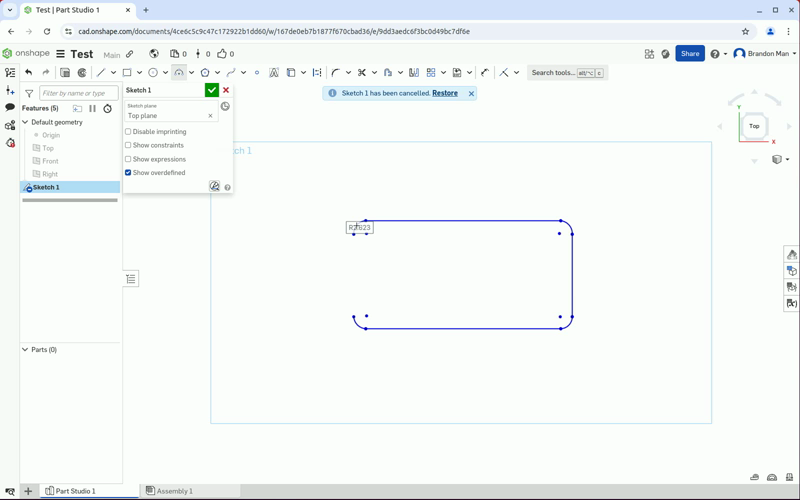
key(l)
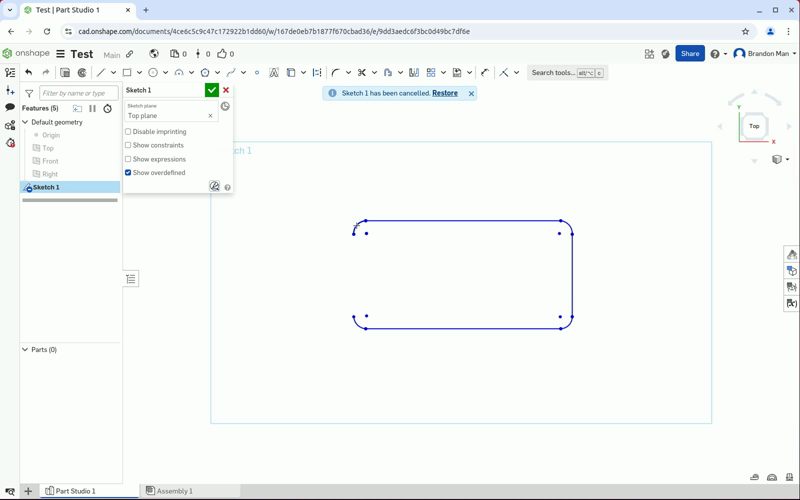
mouse_move(353, 234)
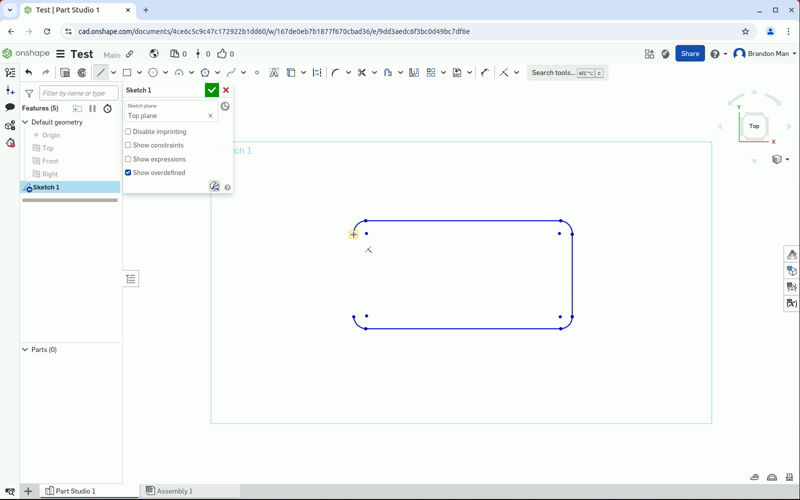
click(353, 234)
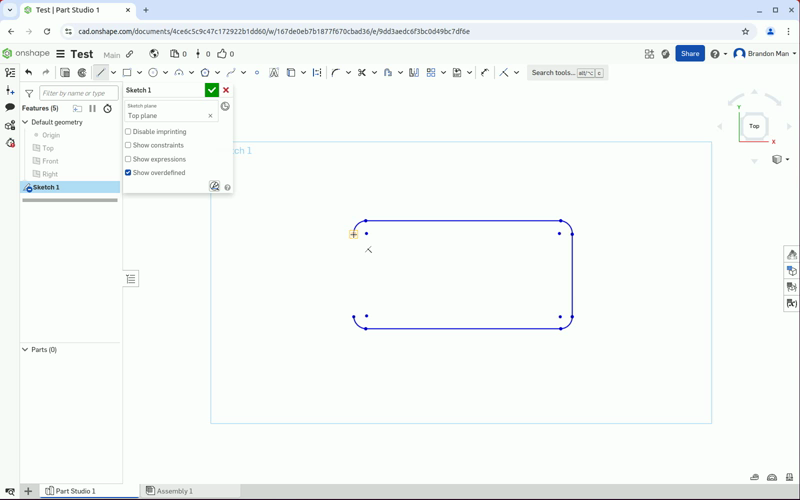
key_down(shift)
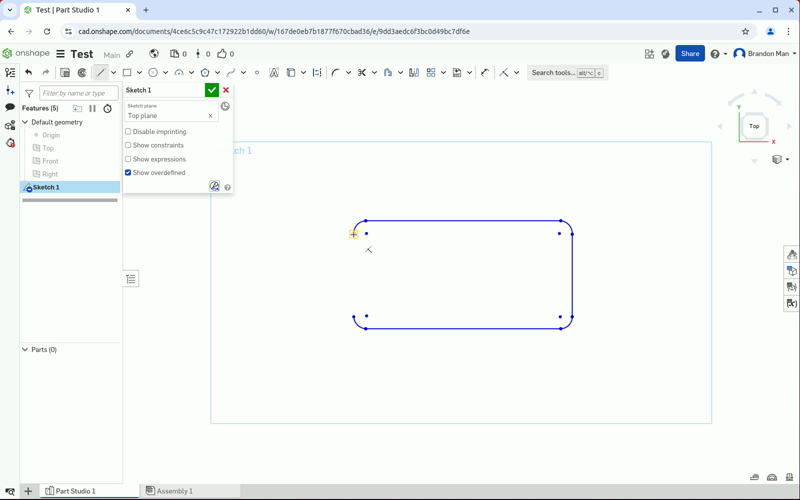
mouse_move(353, 316)
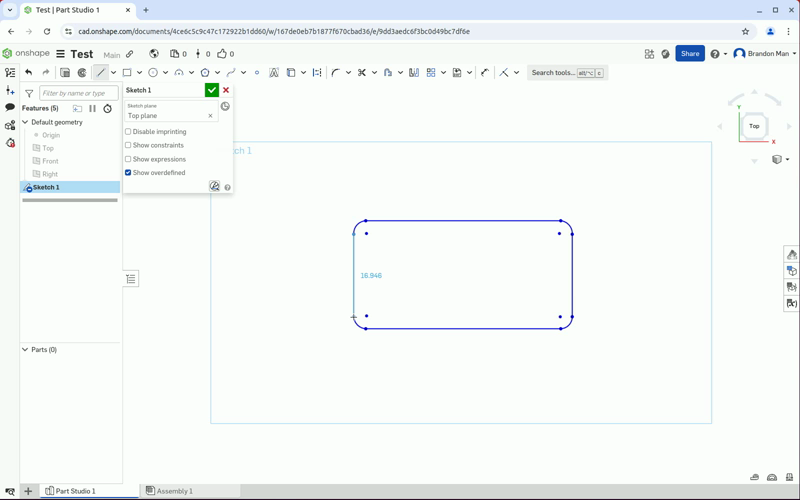
key_up(shift)
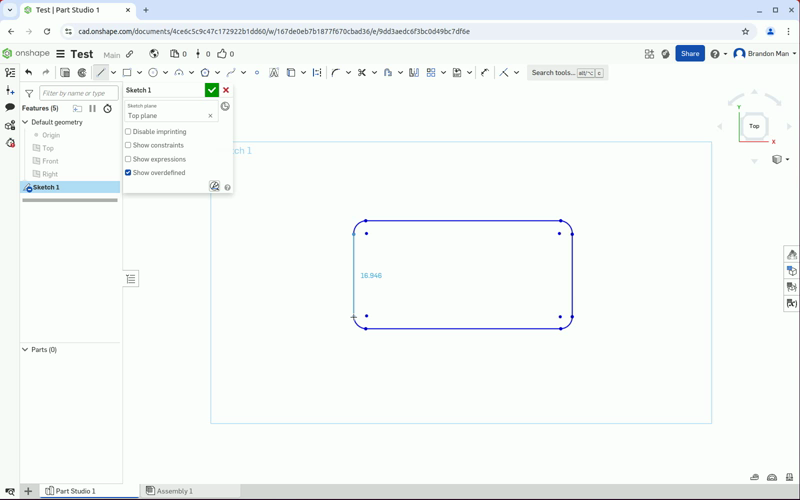
click(353, 316)
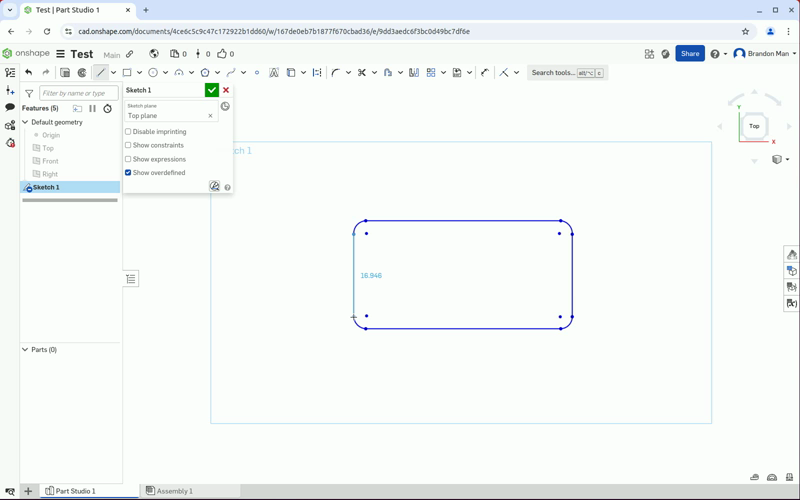
key(esc)
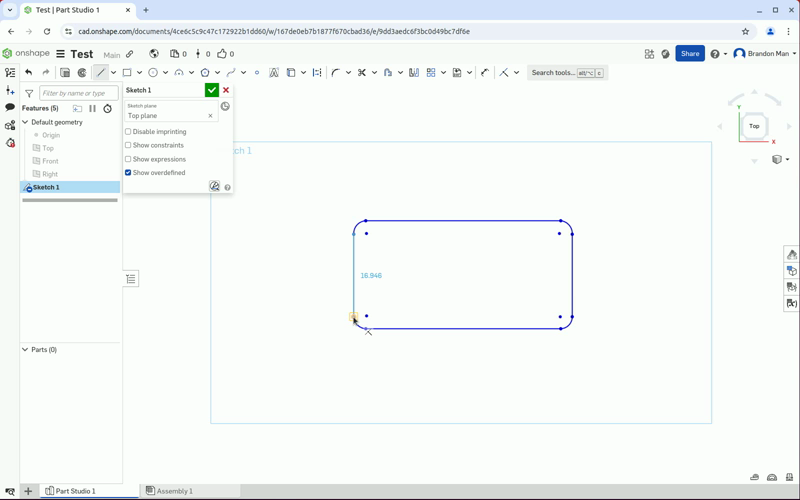
mouse_move(512, 251)
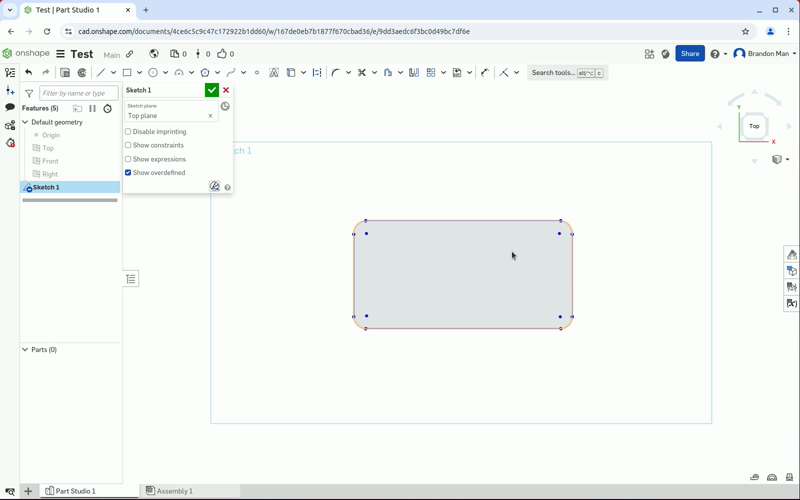
click(512, 251)
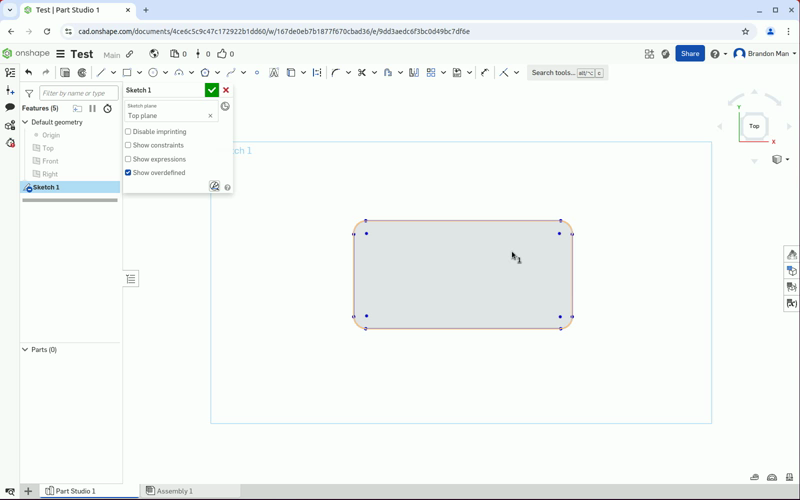
mouse_move(73, 352)
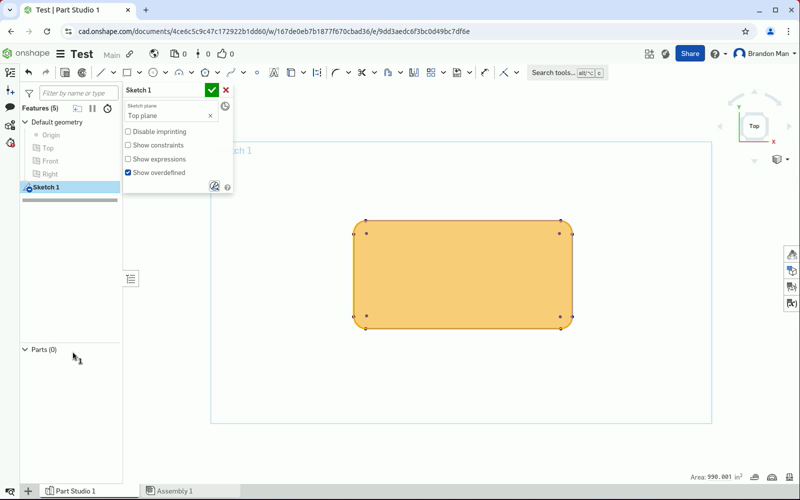
key(shift+y)
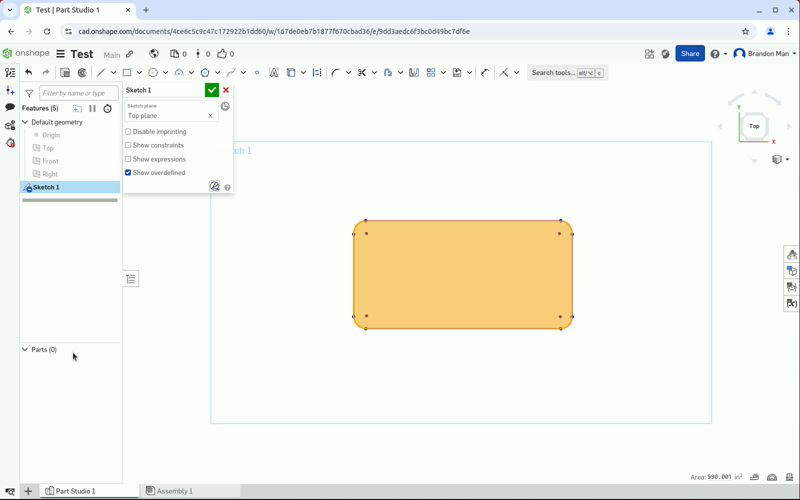
key(shift+e)
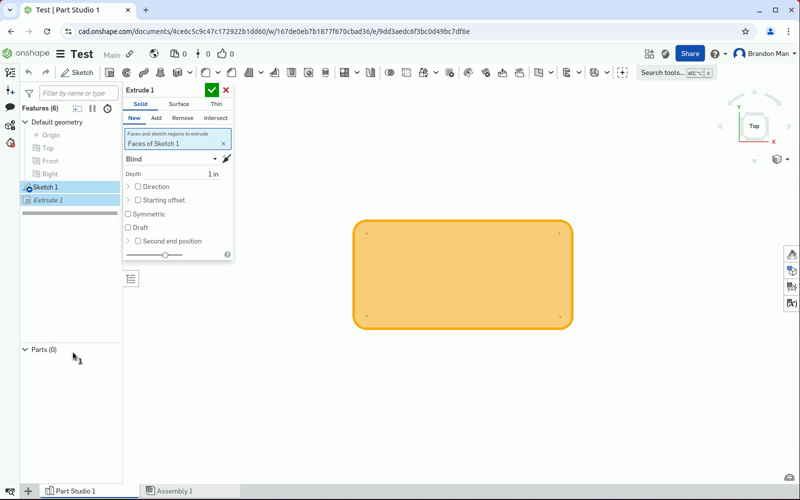
mouse_move(143, 106)
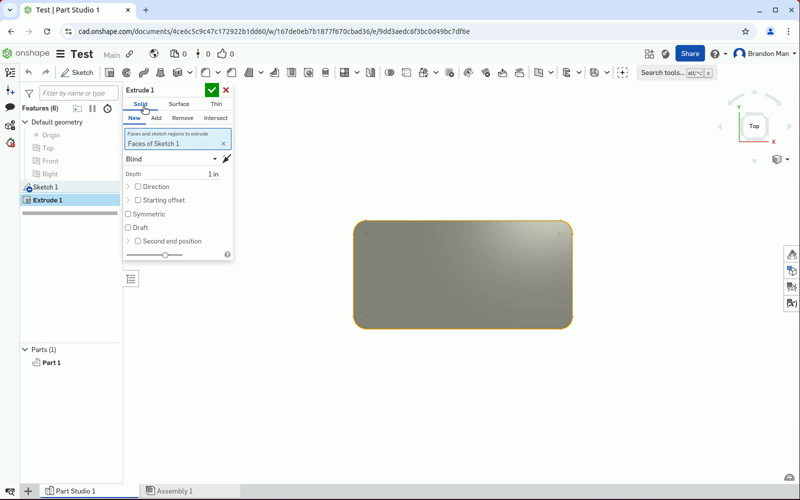
click(143, 106)
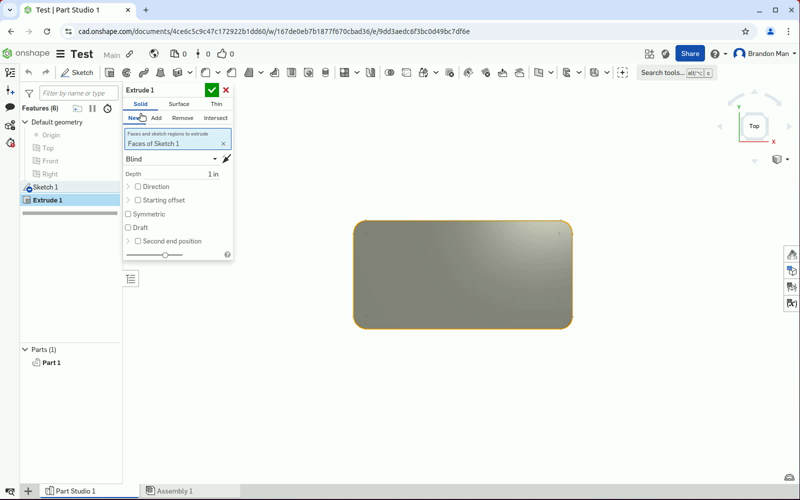
mouse_move(137, 120)
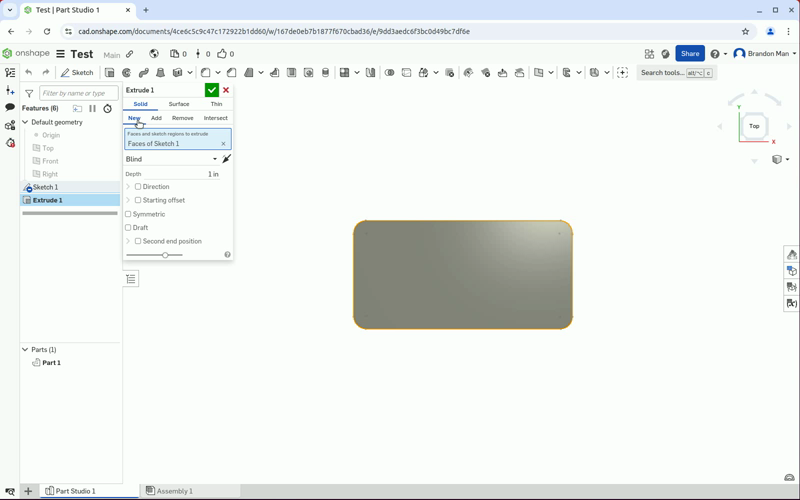
click(137, 120)
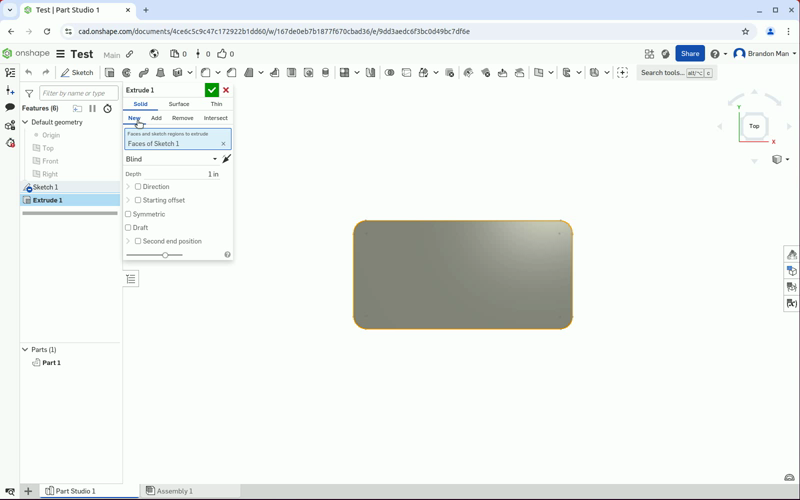
key(tab, 4)
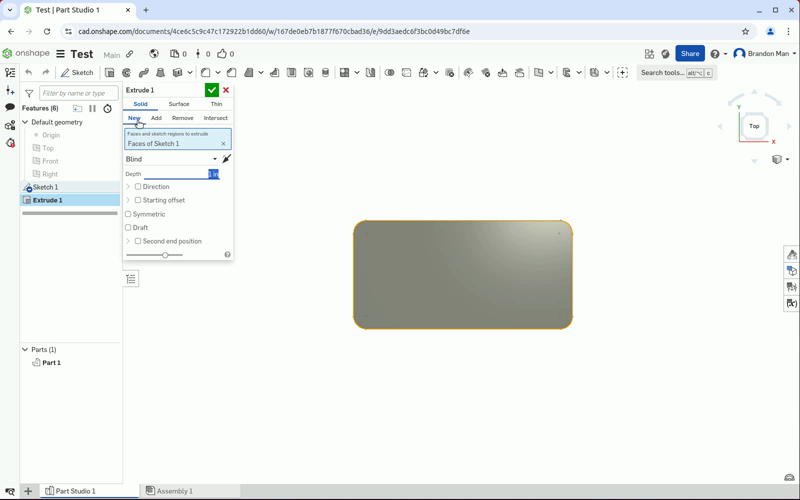
text(-10.351)
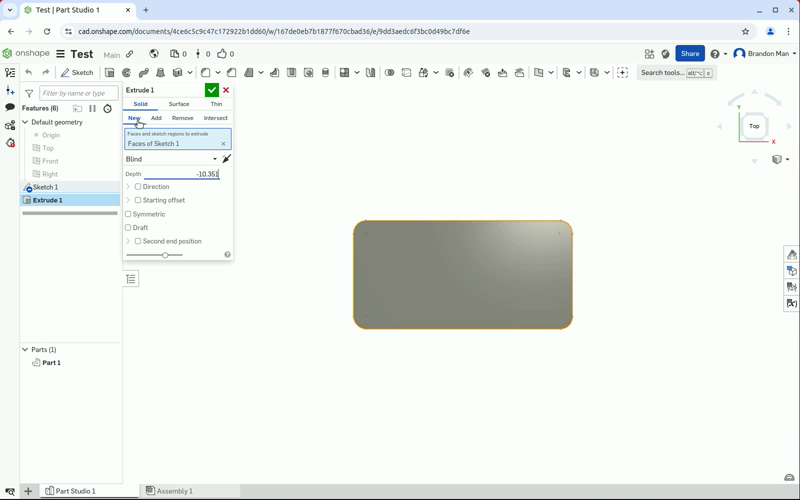
key(enter)
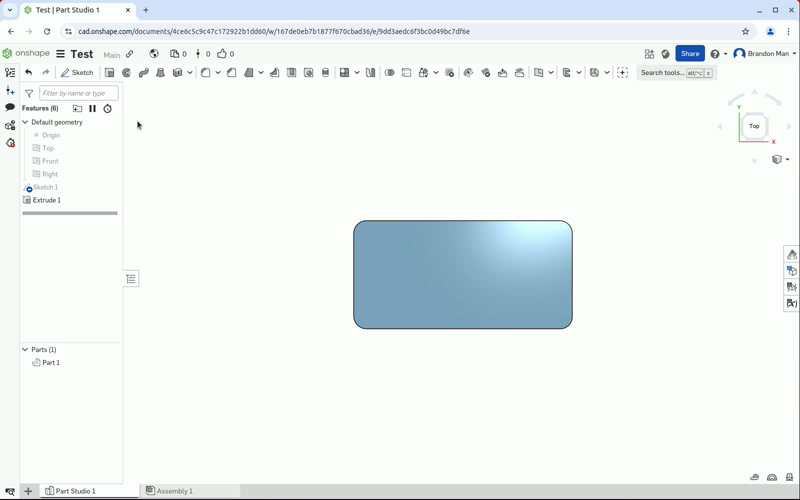
key(shift+h)
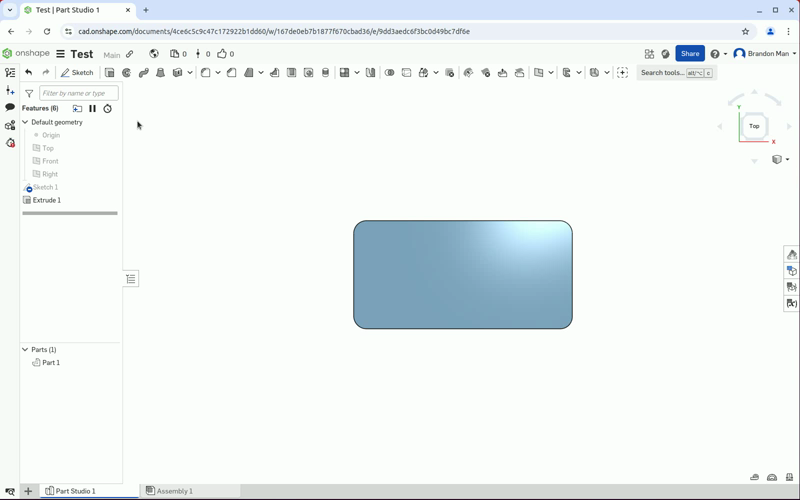
key(shift+h)
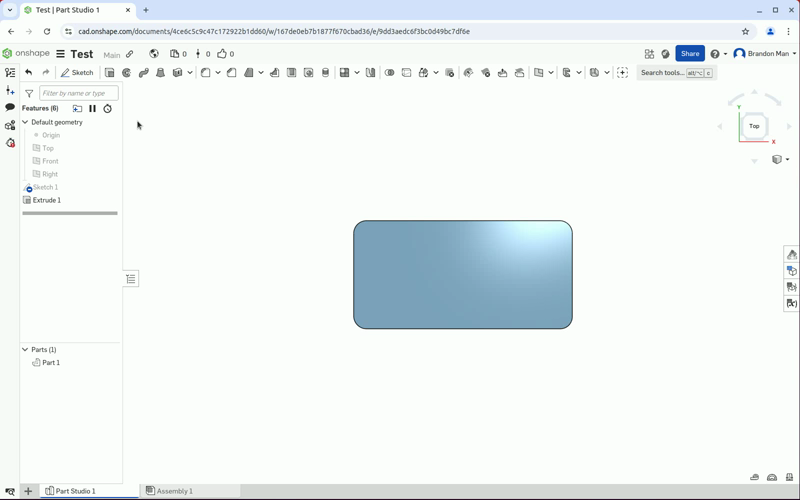
mouse_move(73, 189)
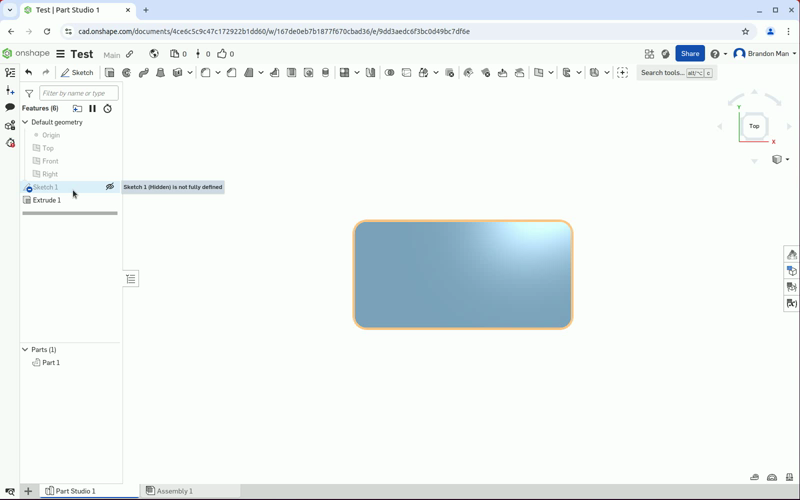
click(73, 189)
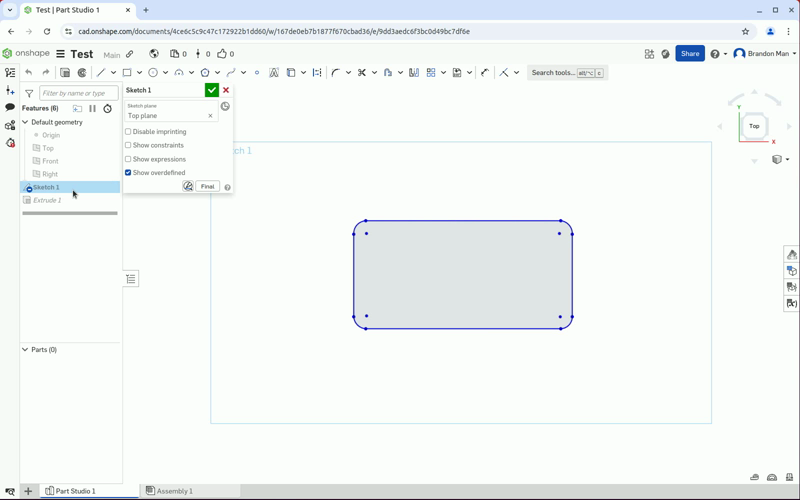
mouse_move(229, 92)
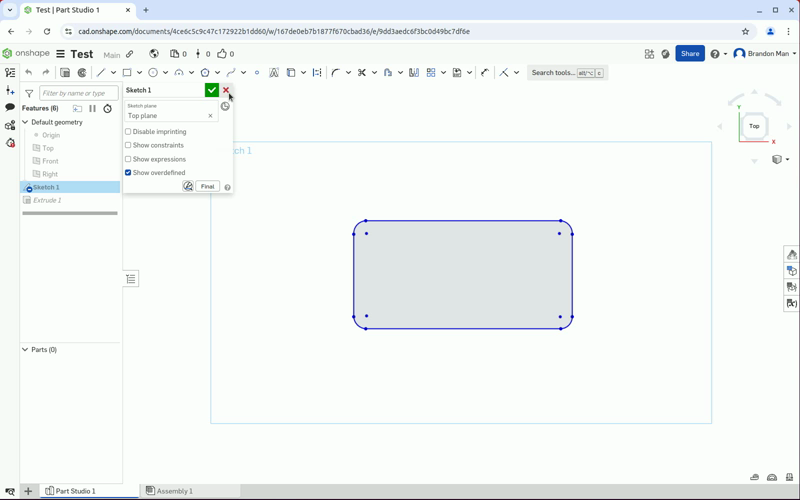
click(229, 92)
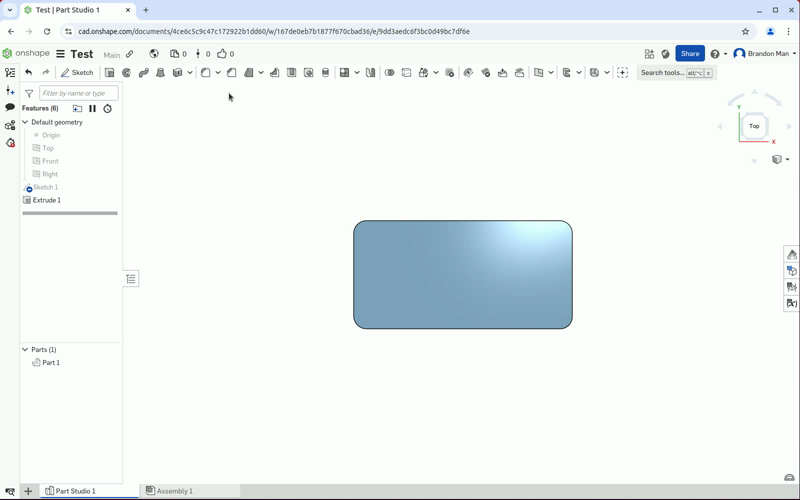
mouse_move(73, 352)
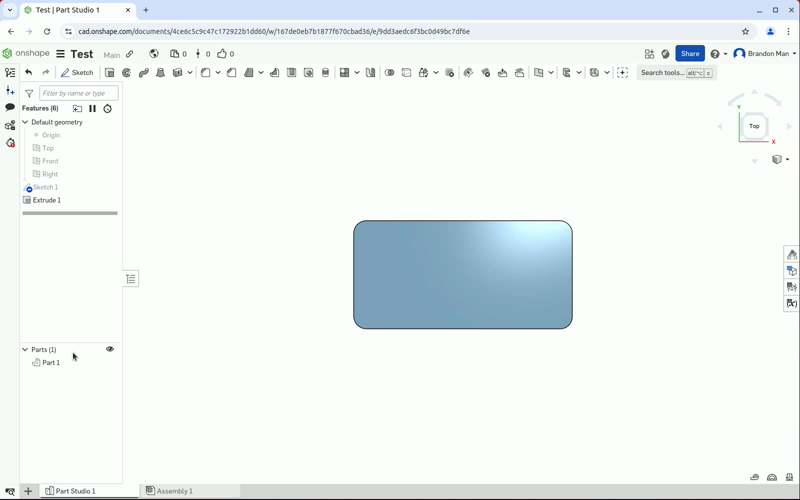
key(y)
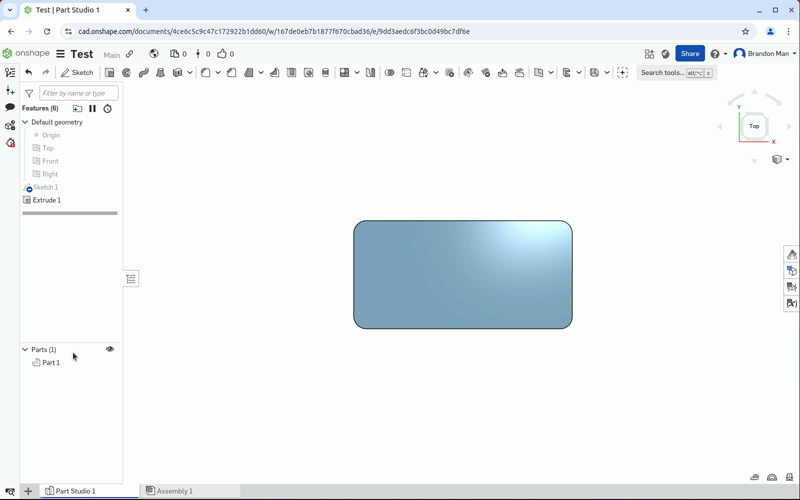
key(shift+p)
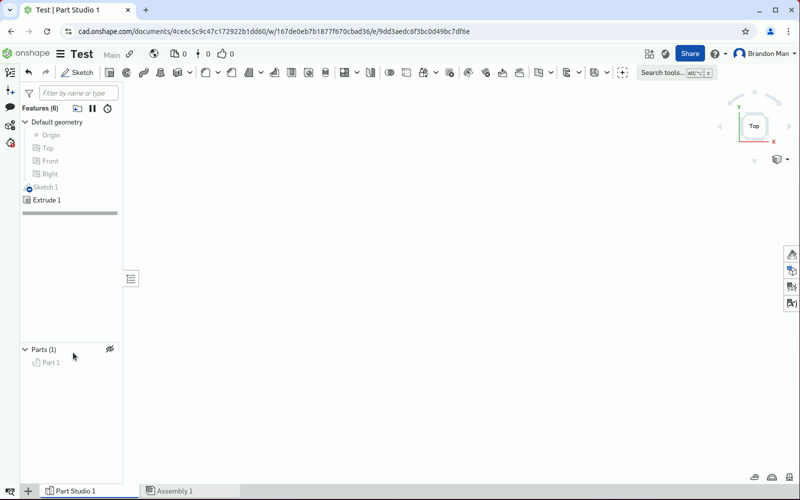
key(space)
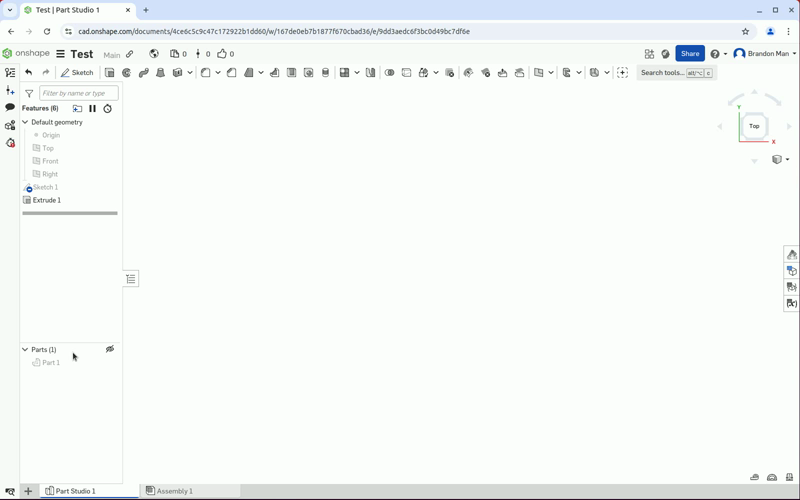
key_down(shift)
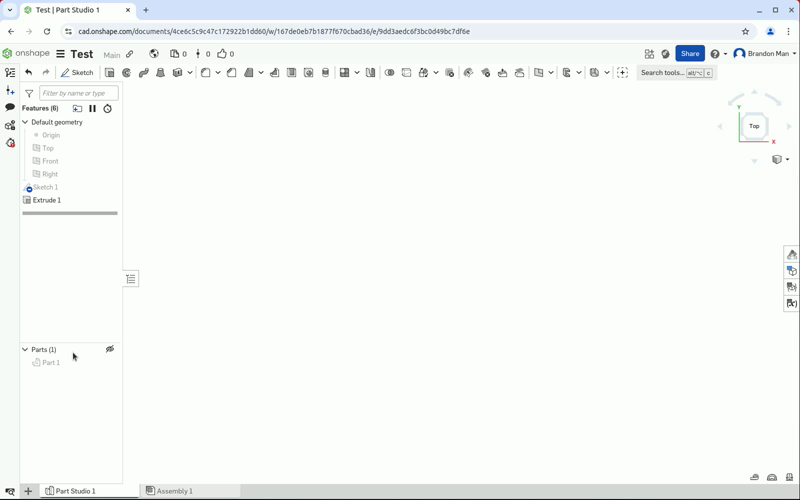
key(up)
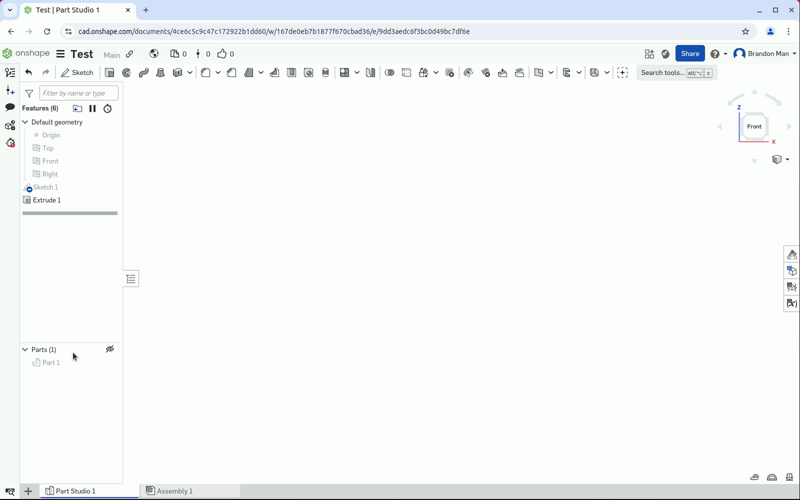
key_up(shift)
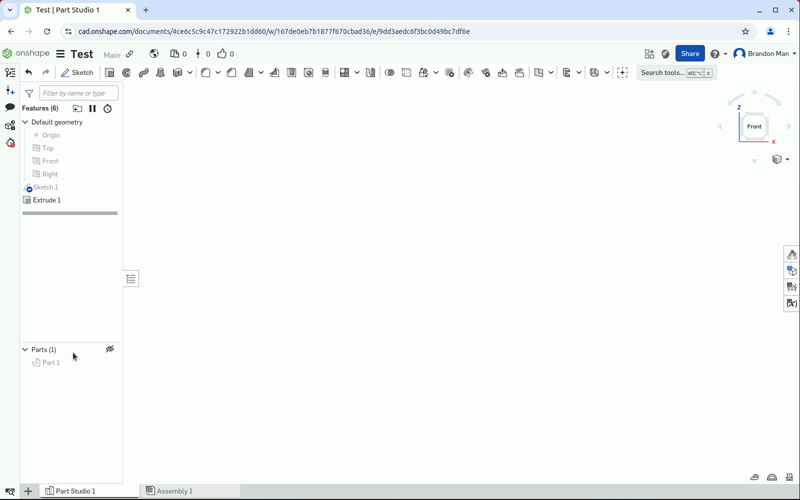
key(space)
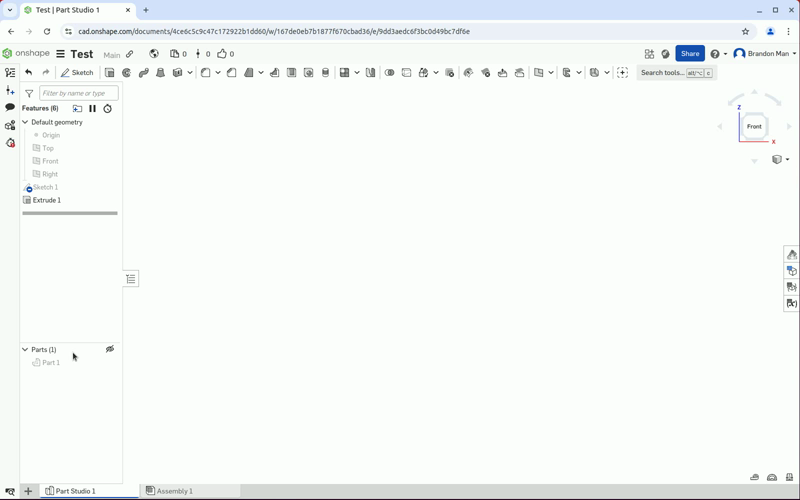
key_down(shift)
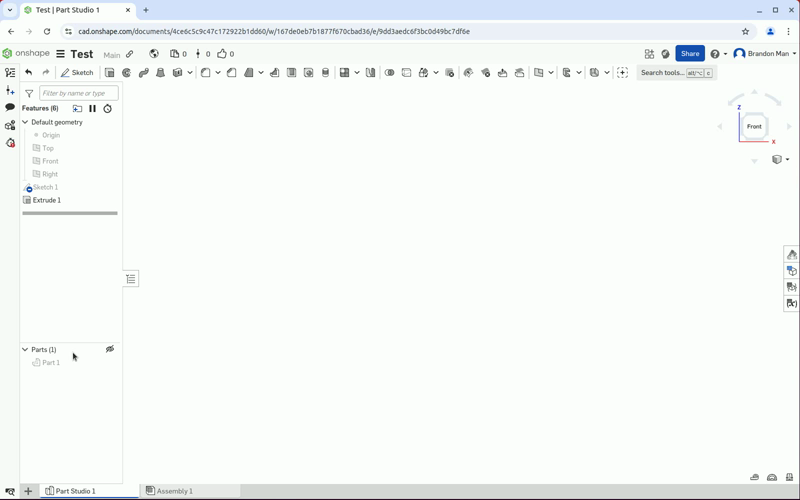
key(left)
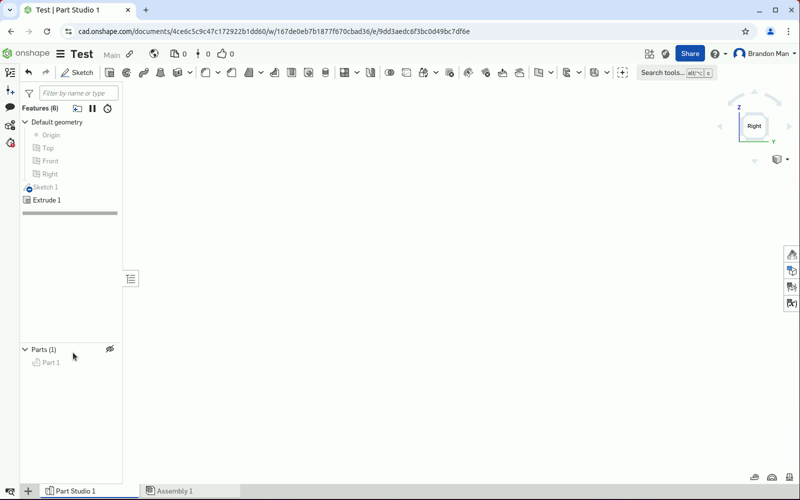
key_up(shift)
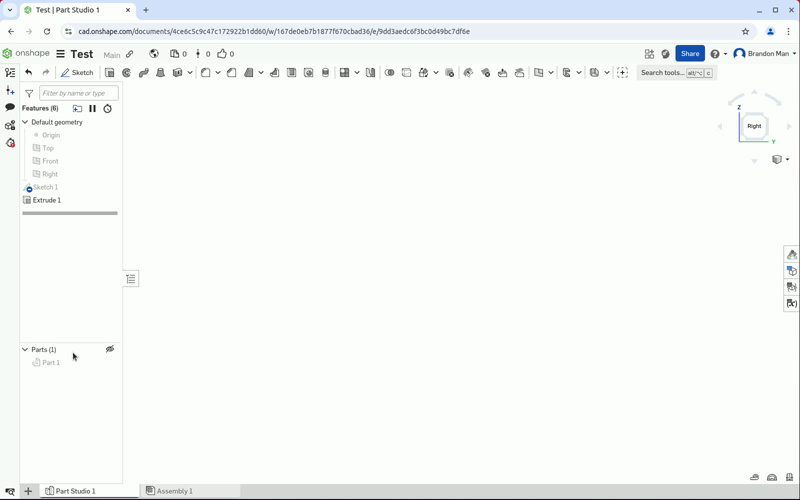
mouse_move(73, 352)
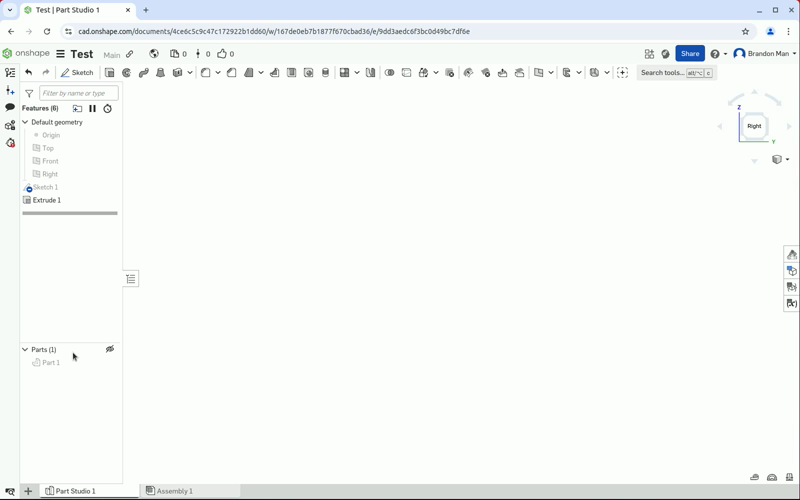
key(shift+y)
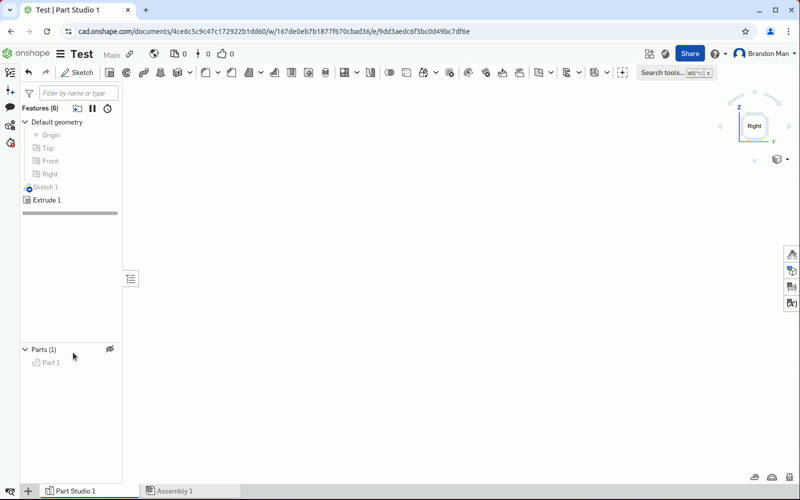
key(shift+s)
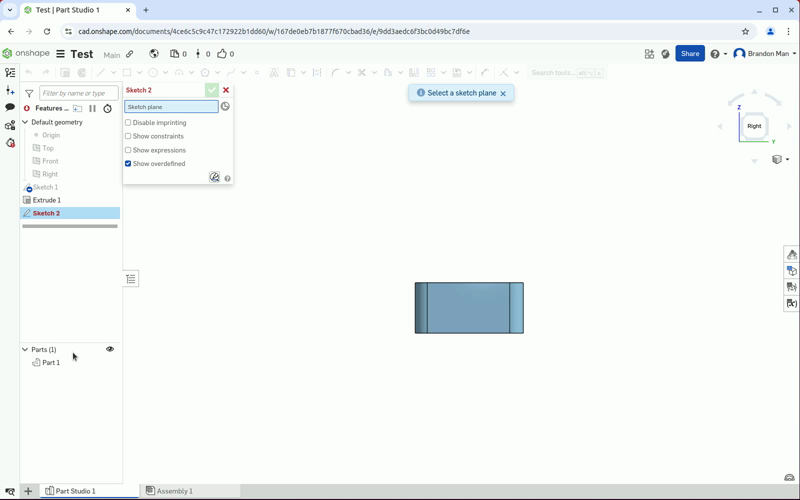
mouse_move(73, 176)
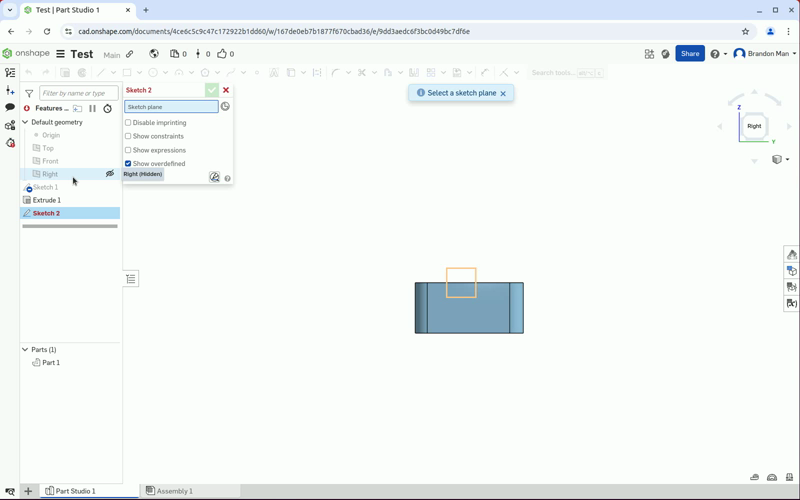
click(73, 176)
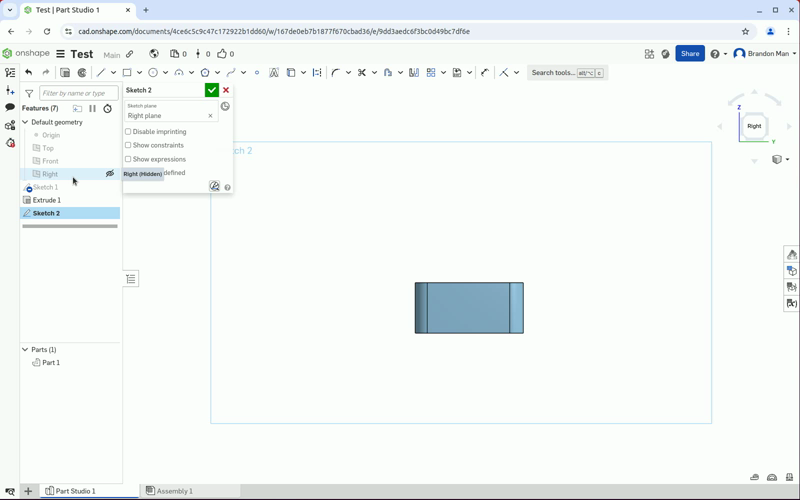
mouse_move(73, 352)
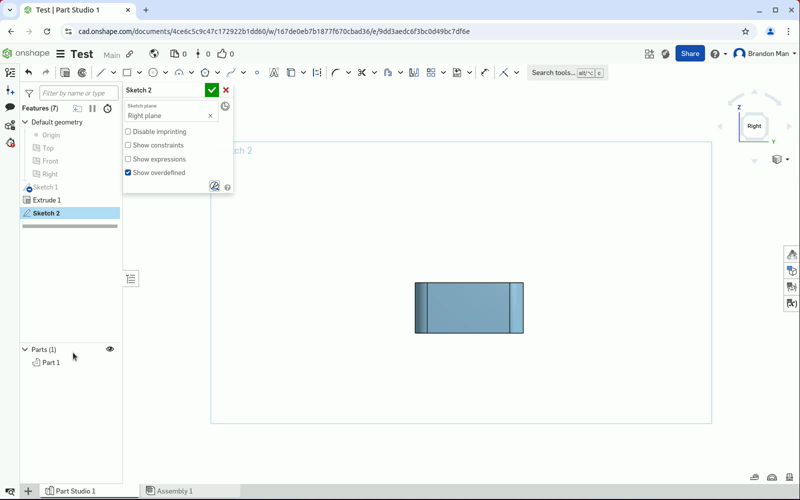
key(y)
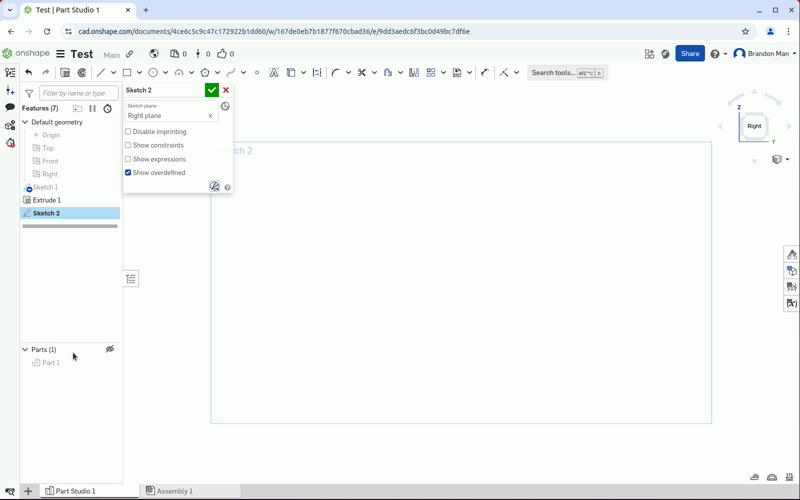
key(l)
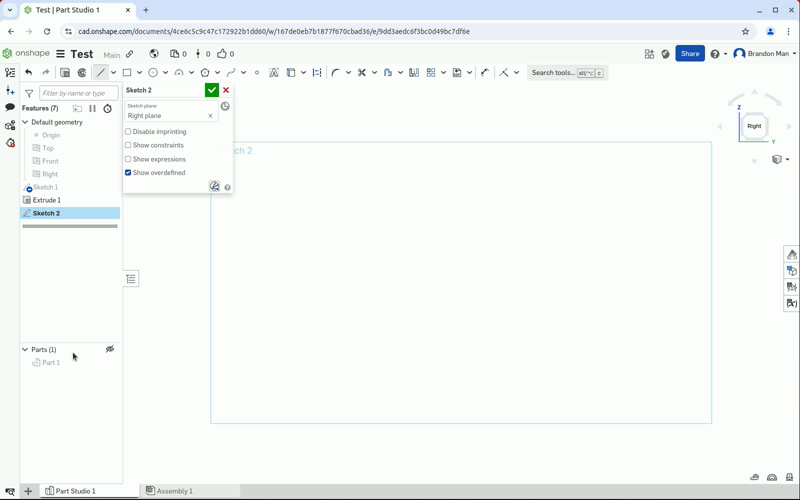
key_down(shift)
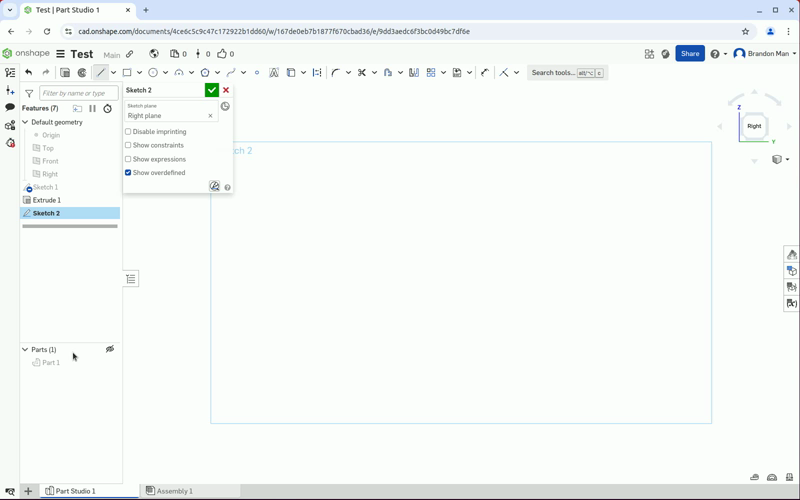
mouse_move(424, 282)
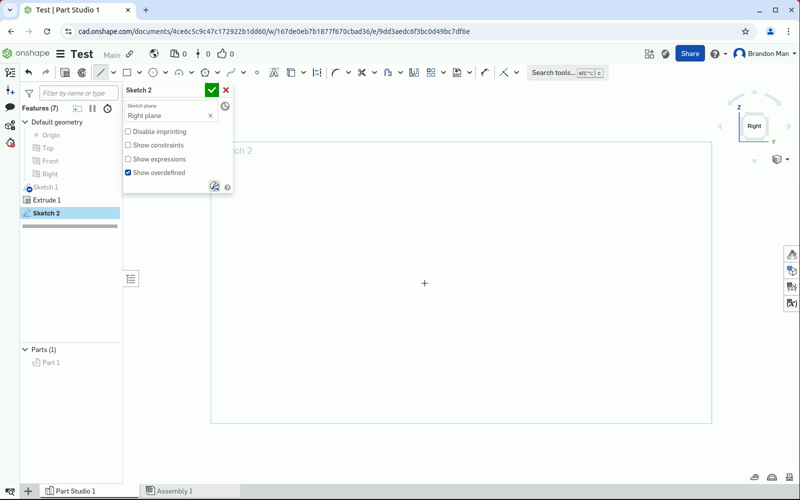
click(424, 282)
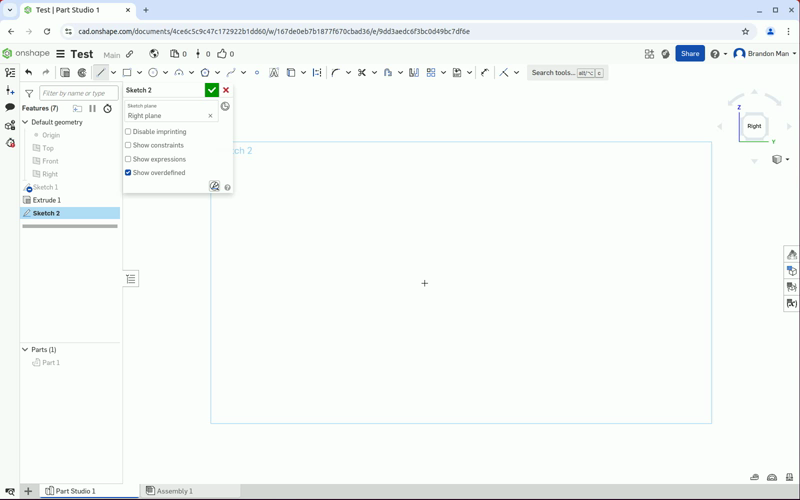
key_up(shift)
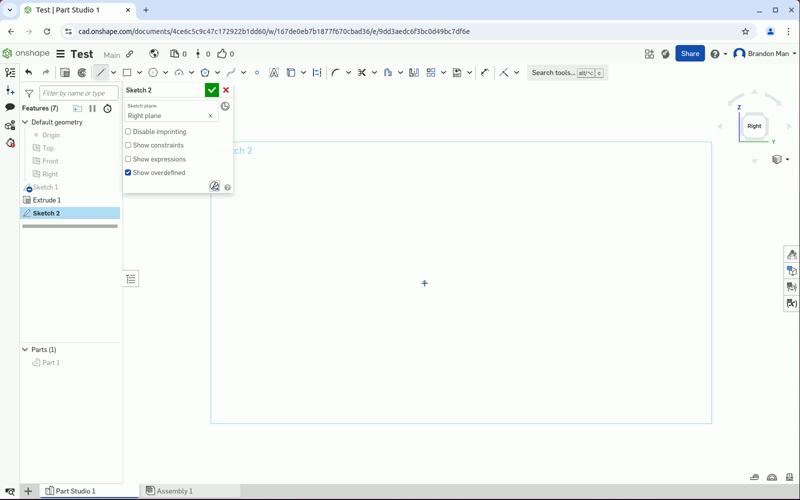
key_down(shift)
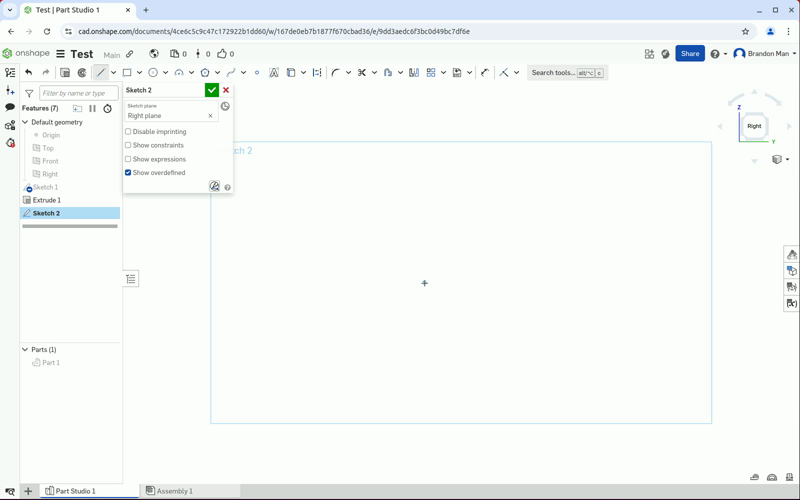
mouse_move(454, 282)
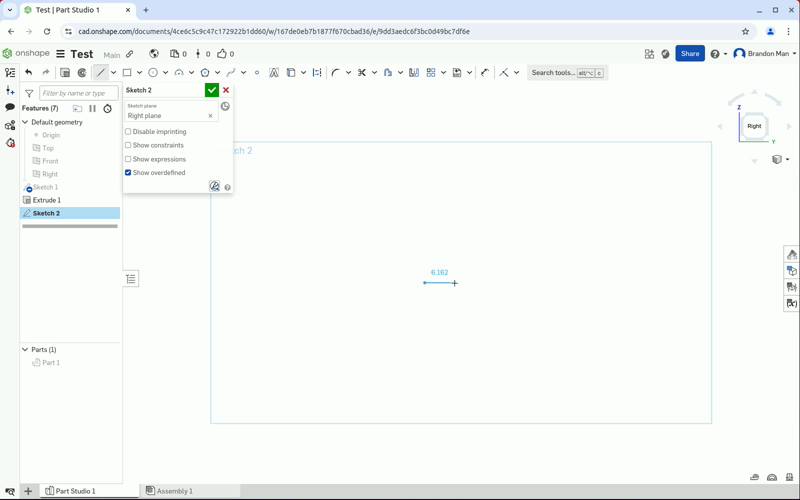
mouse_move(432, 282)
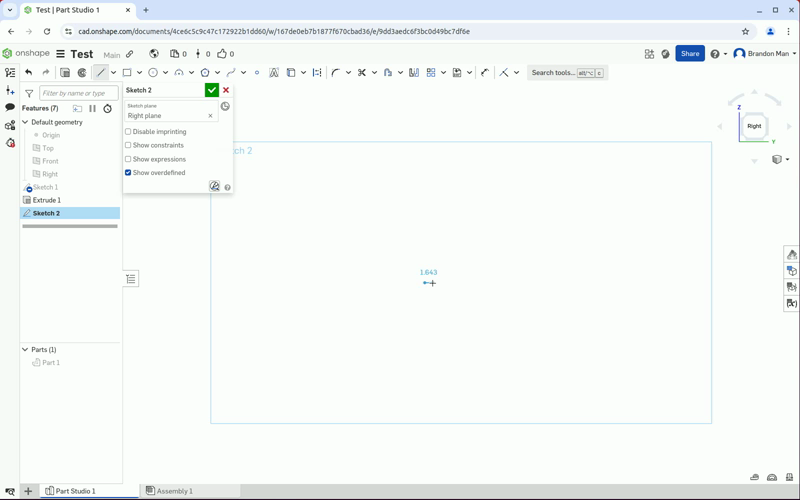
click(432, 282)
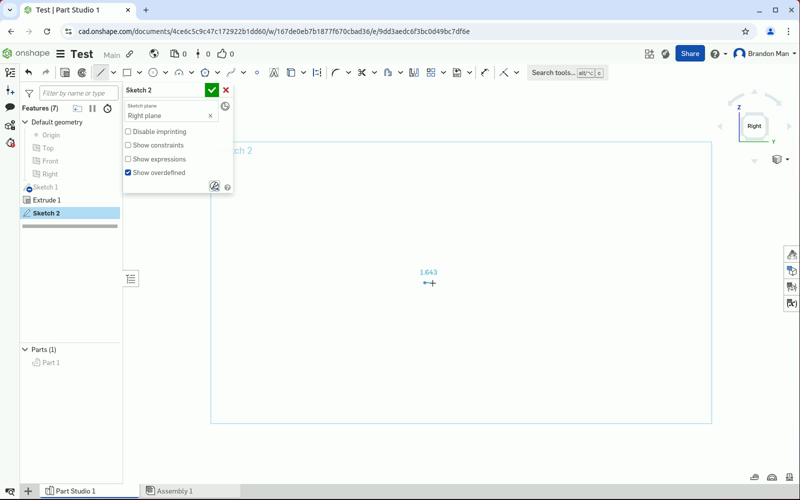
key_up(shift)
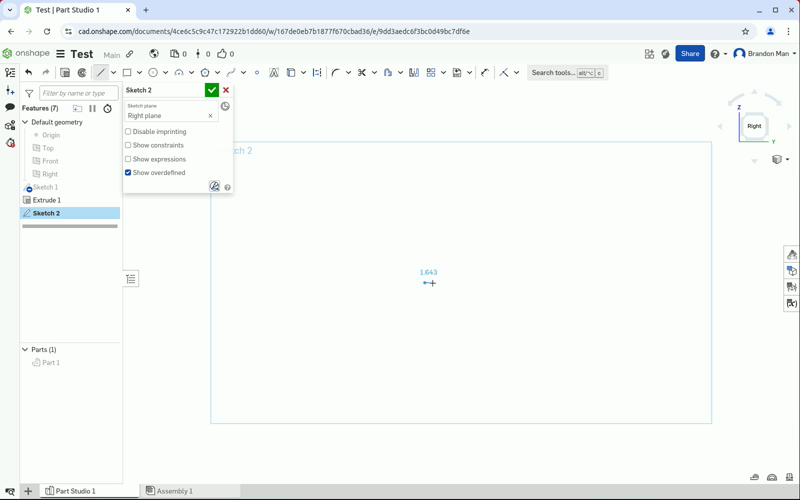
key_down(shift)
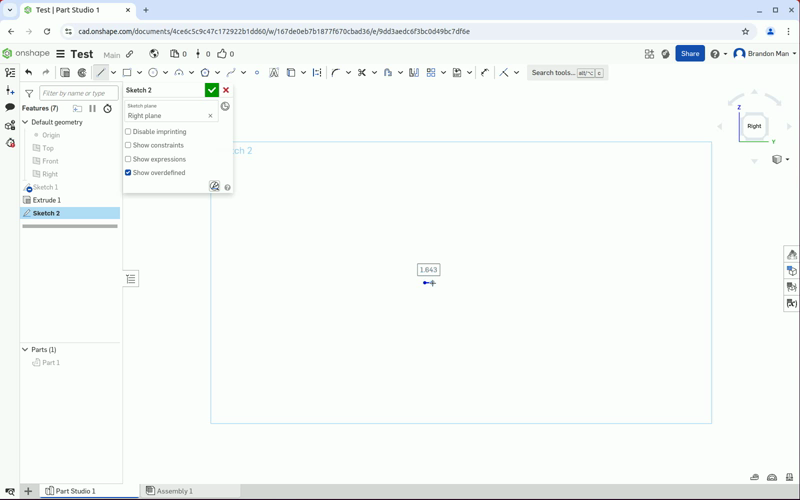
mouse_move(432, 171)
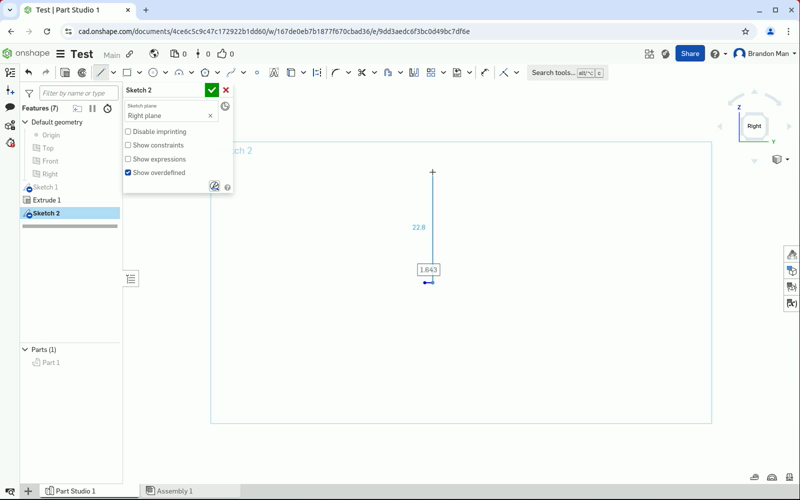
click(432, 171)
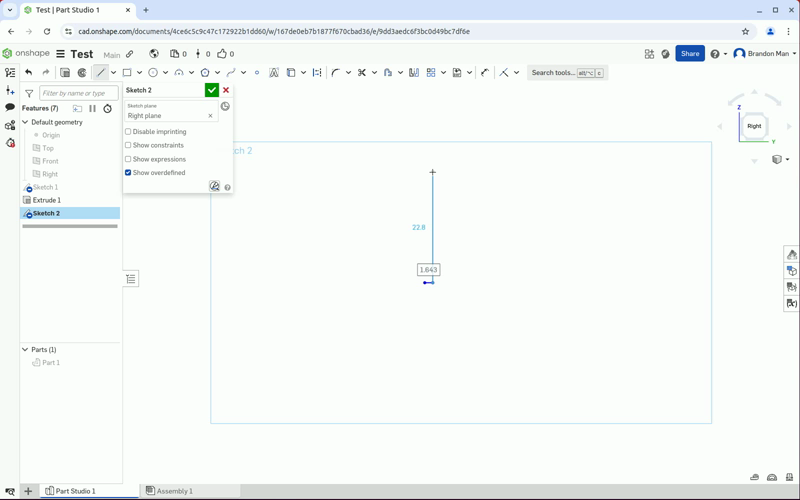
key_up(shift)
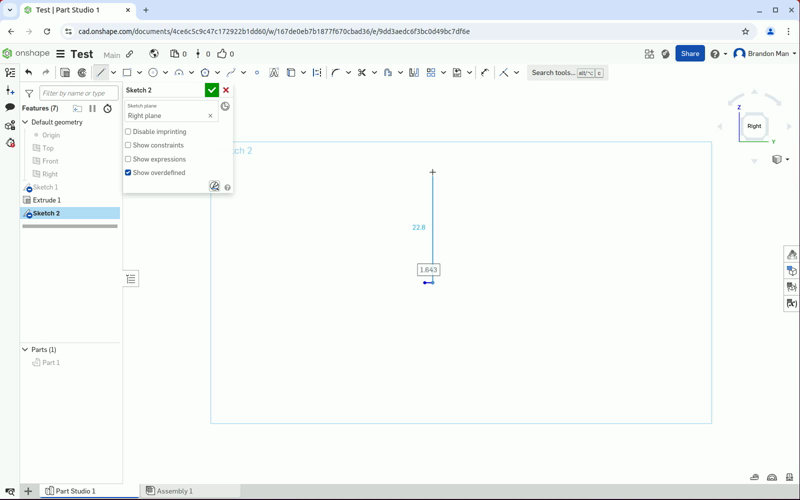
key_down(shift)
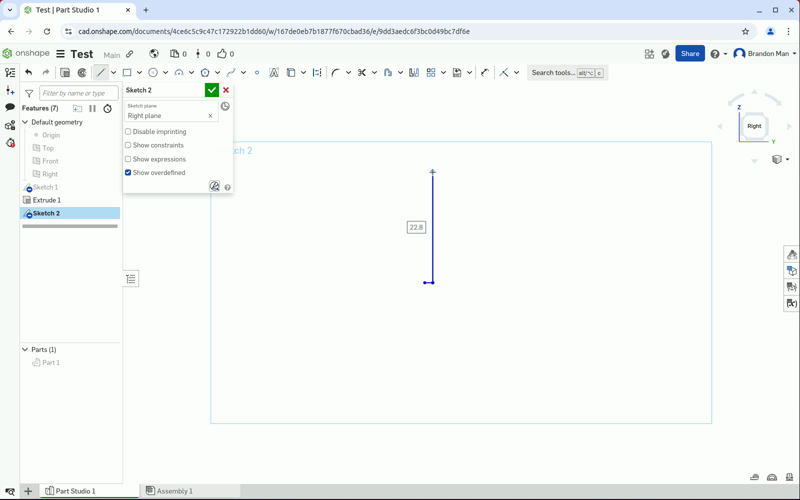
mouse_move(462, 171)
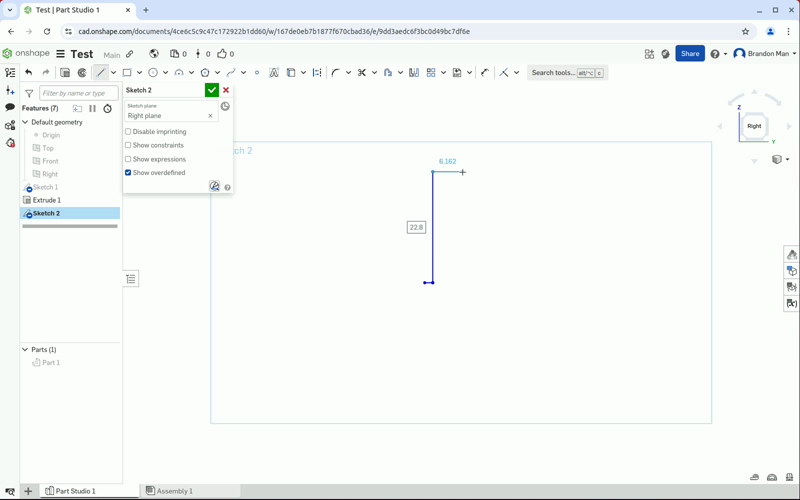
mouse_move(424, 171)
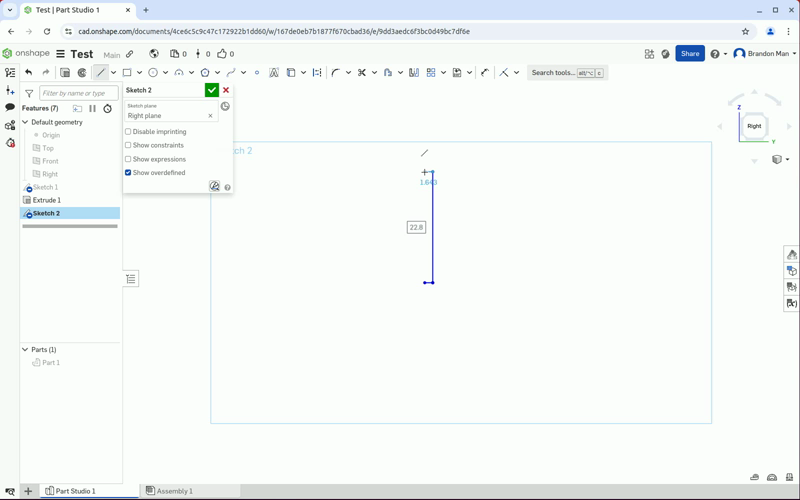
click(424, 171)
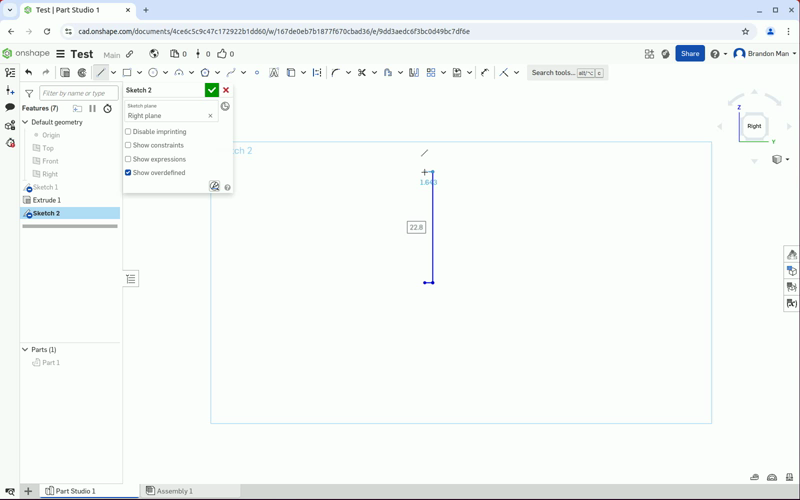
key_up(shift)
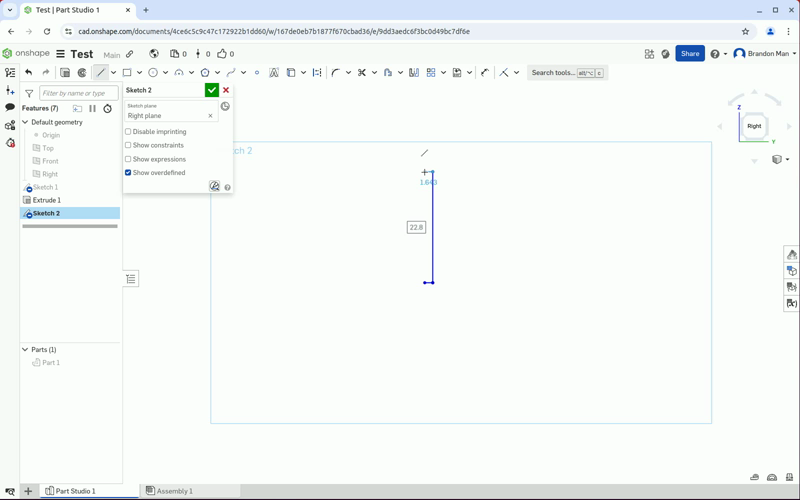
key_down(shift)
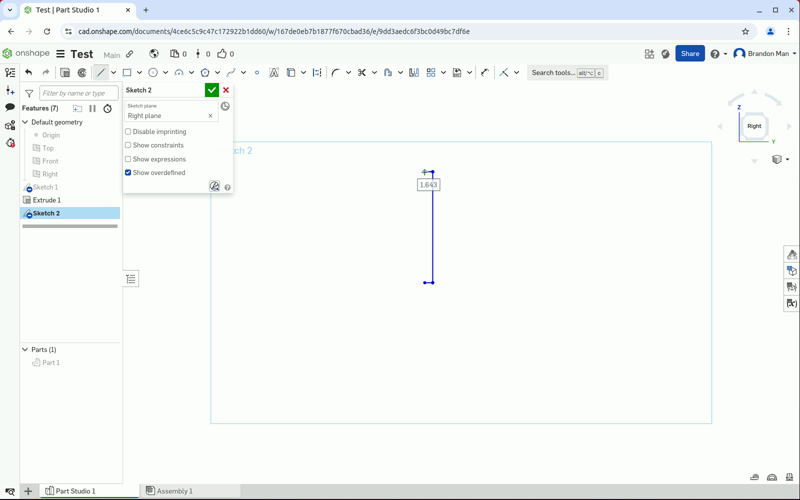
mouse_move(424, 282)
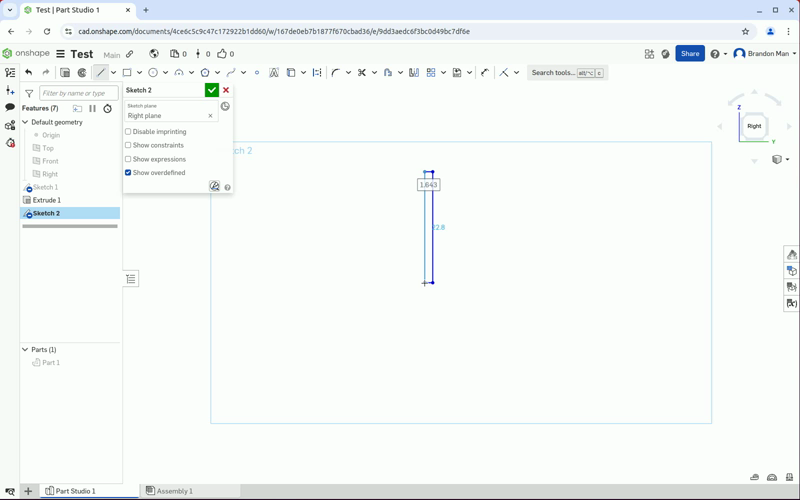
key_up(shift)
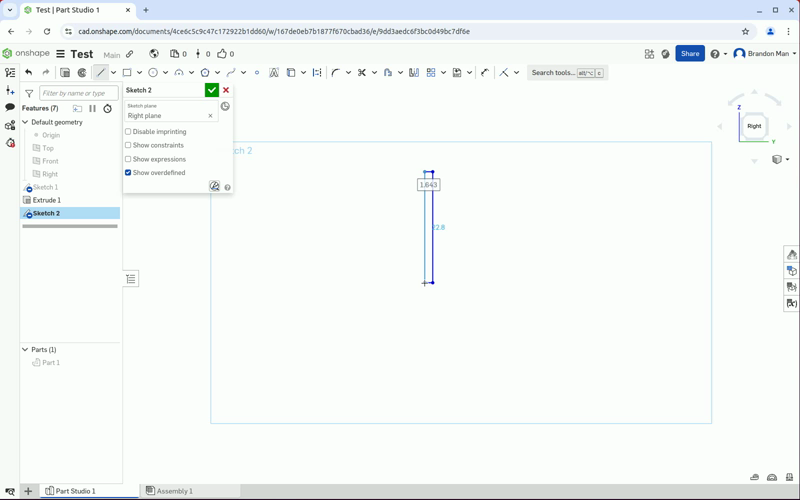
click(424, 282)
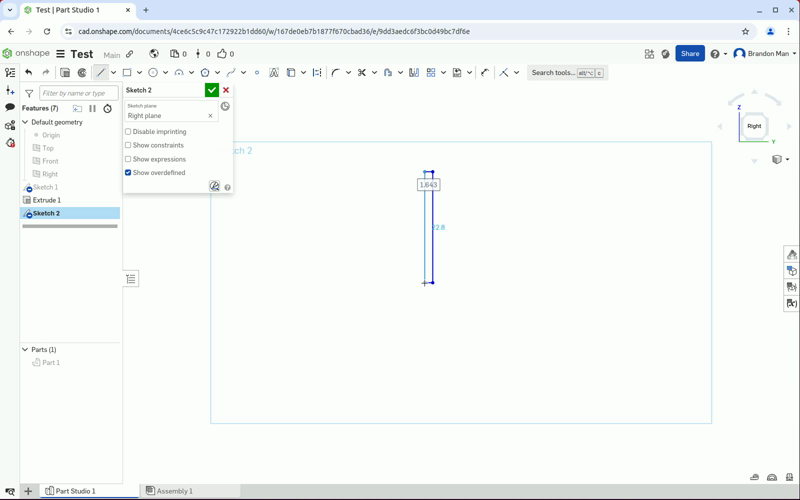
key(esc)
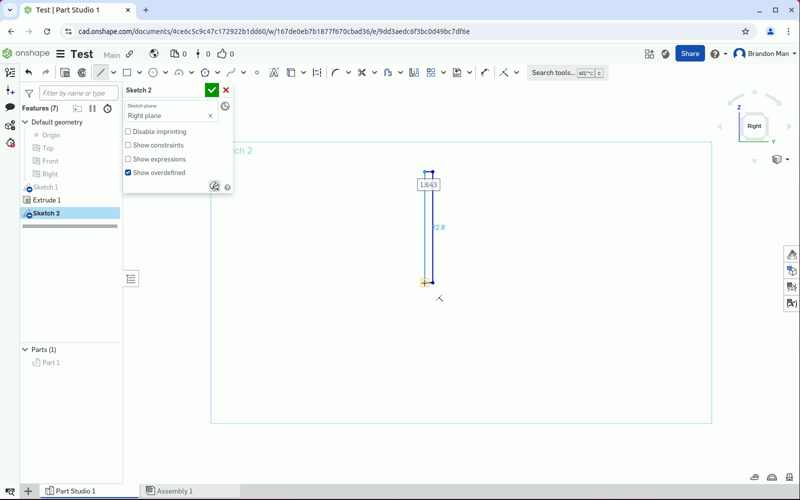
mouse_move(425, 208)
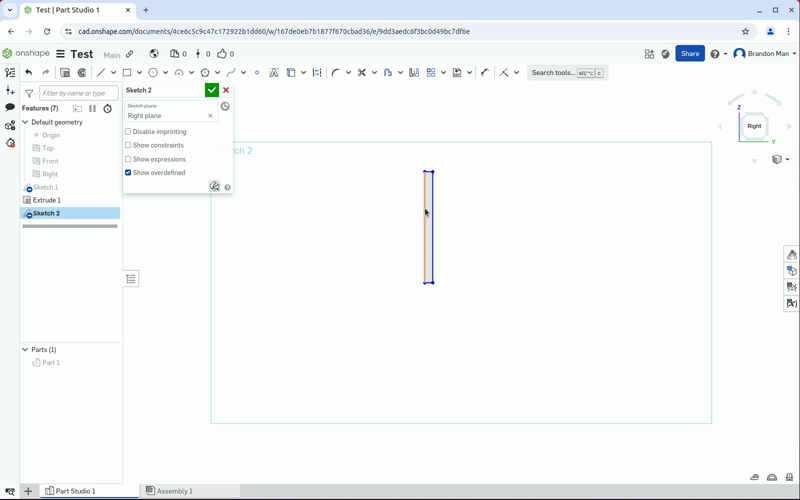
scroll(6)
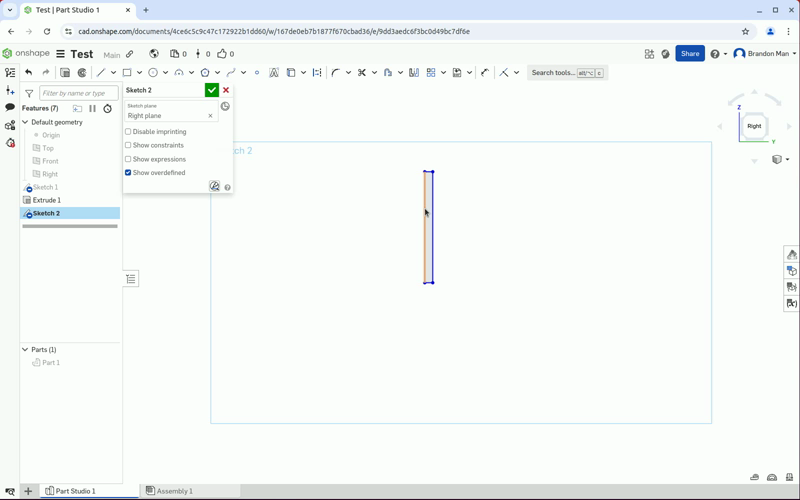
scroll(6)
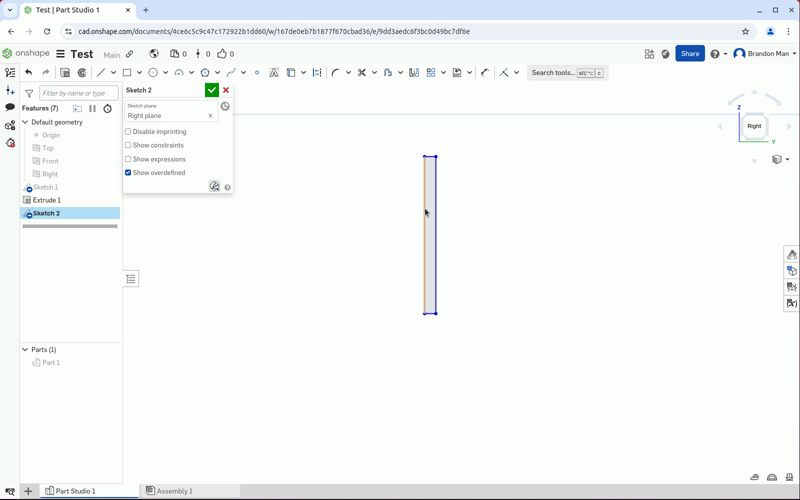
scroll(6)
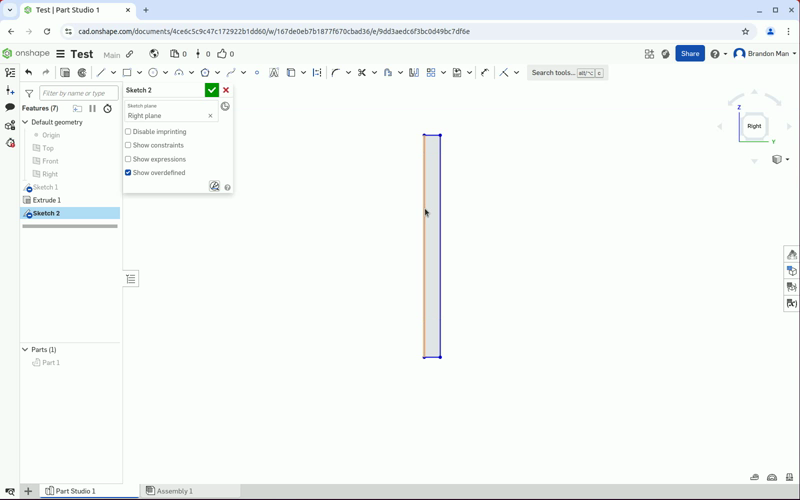
scroll(6)
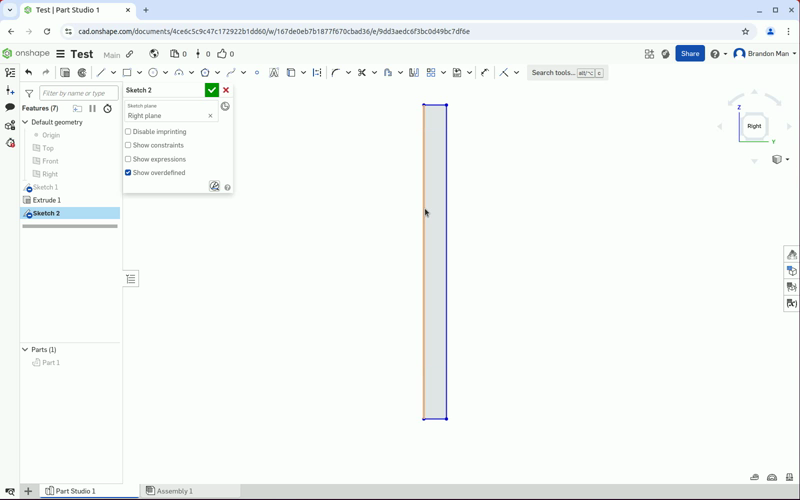
scroll(6)
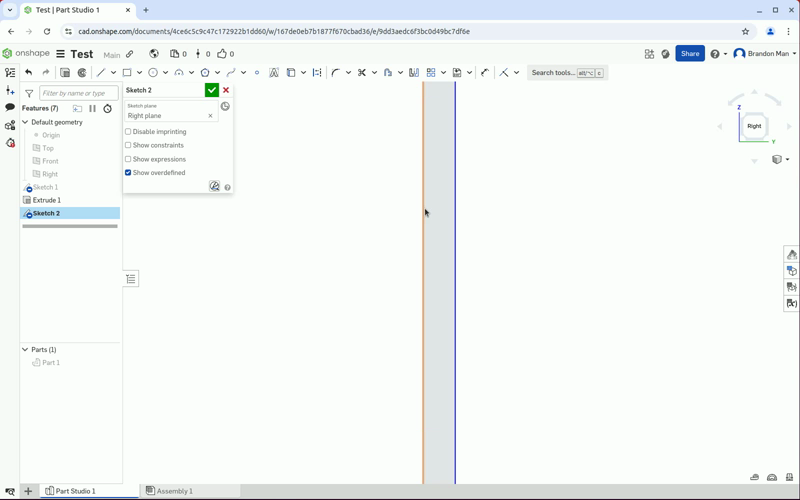
scroll(6)
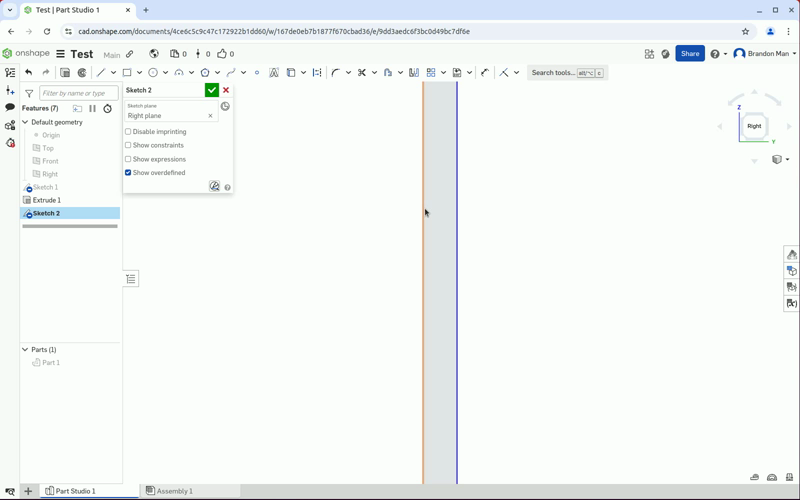
scroll(6)
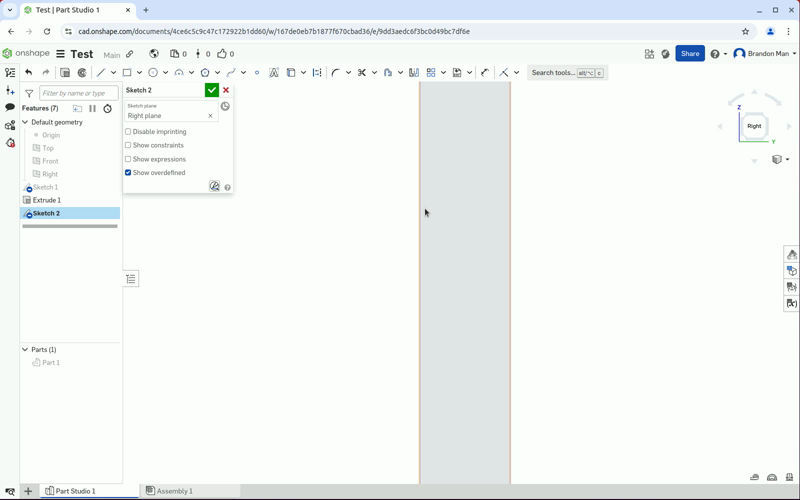
click(425, 208)
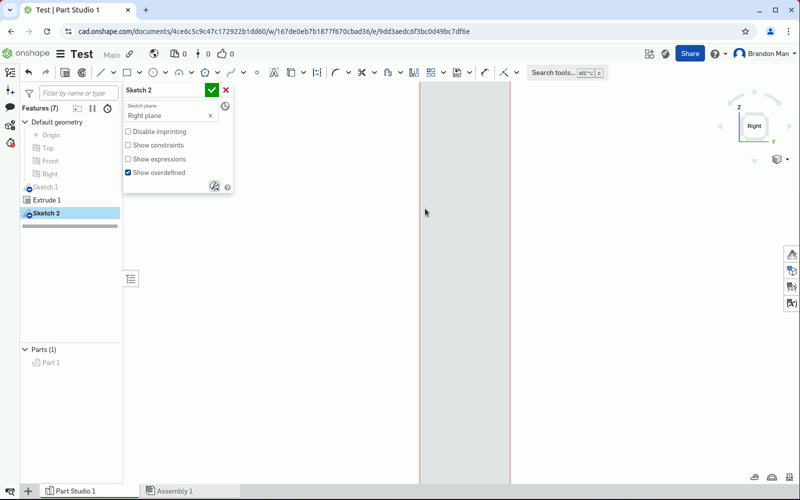
scroll(-6)
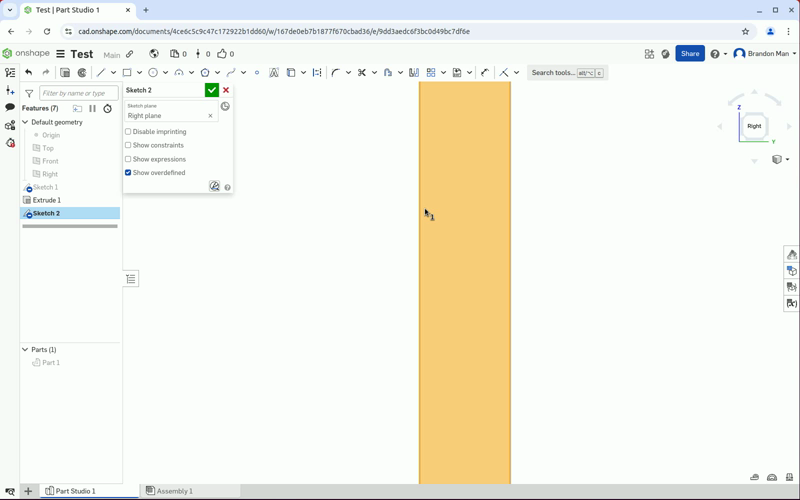
scroll(-6)
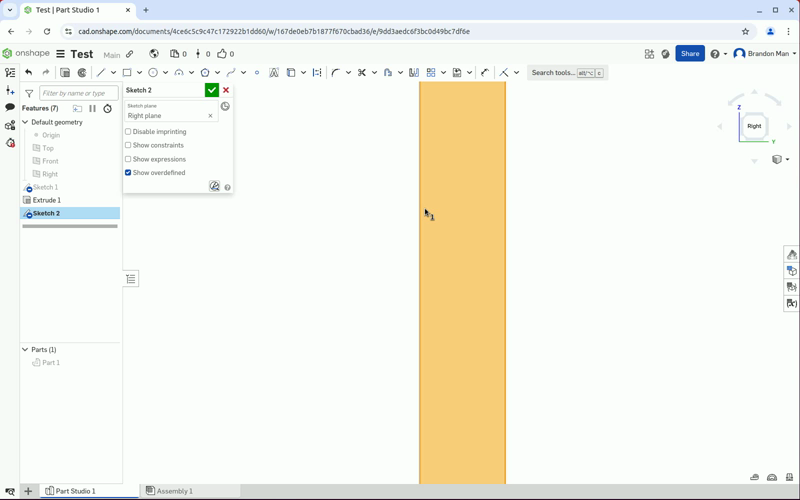
scroll(-6)
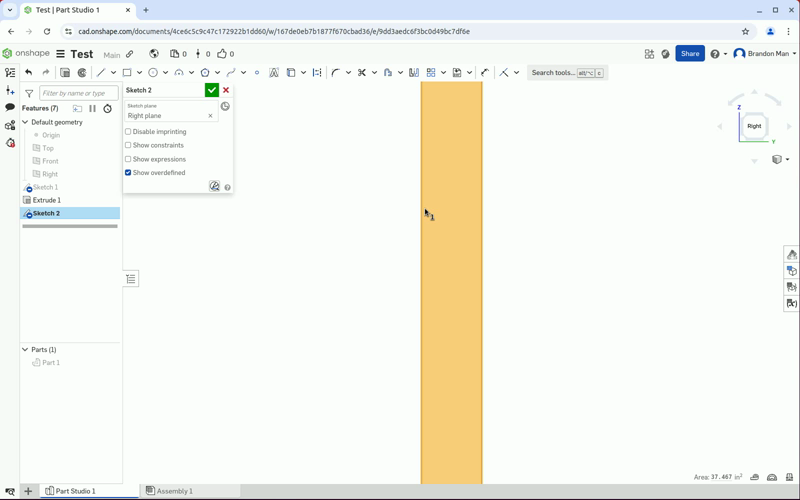
scroll(-6)
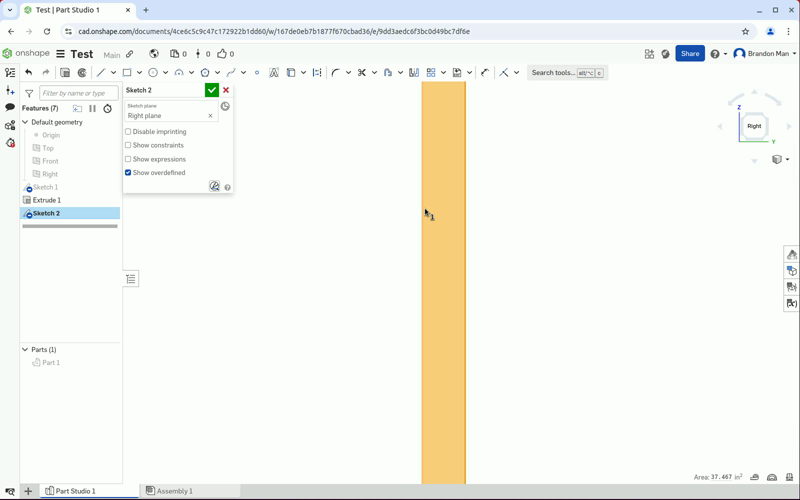
scroll(-6)
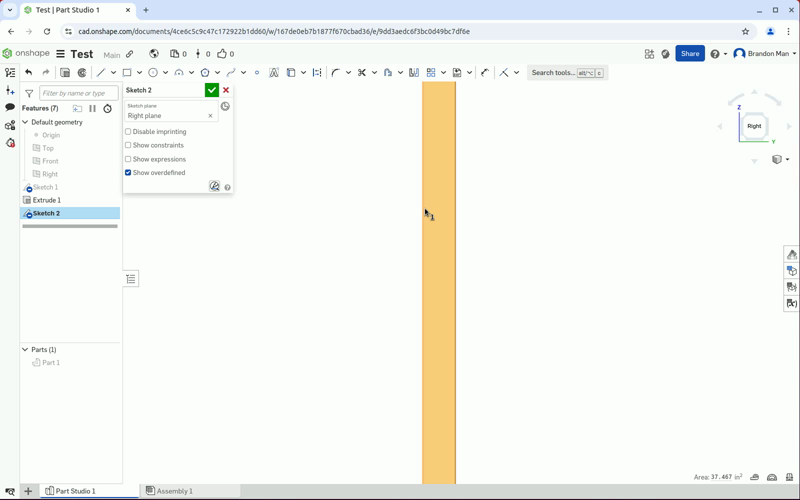
scroll(-6)
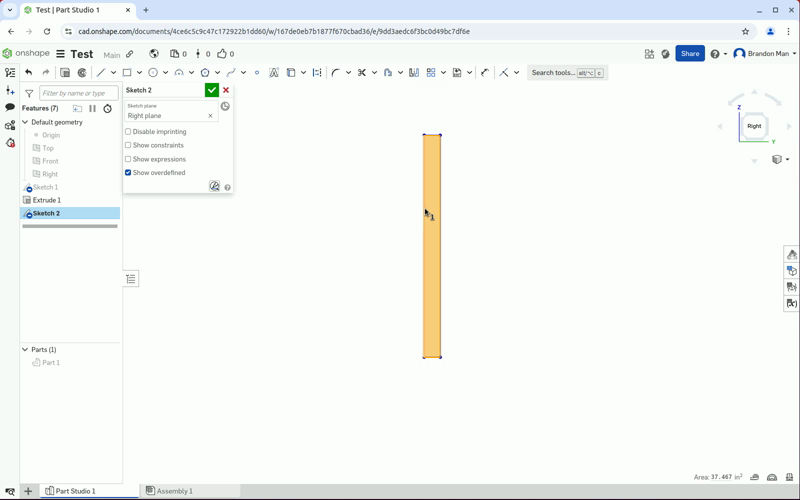
scroll(-6)
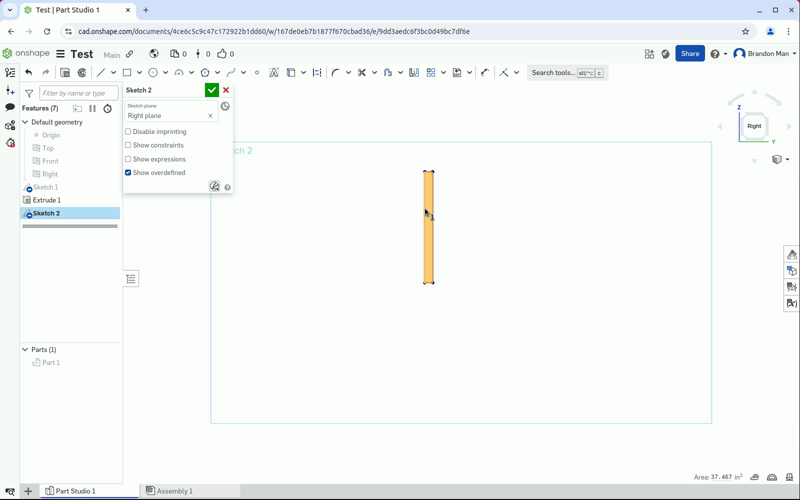
mouse_move(73, 352)
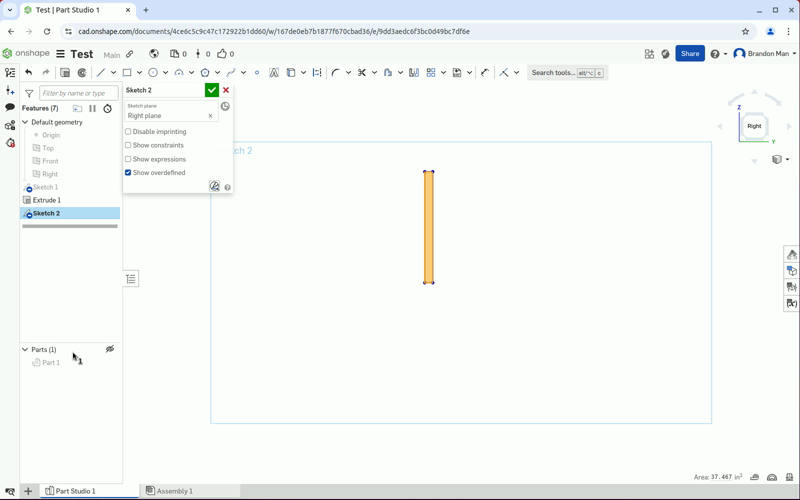
key(shift+y)
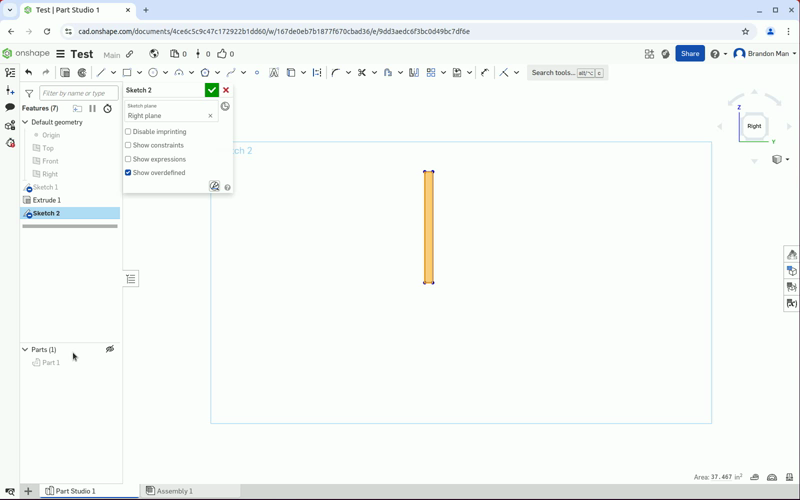
key(shift+e)
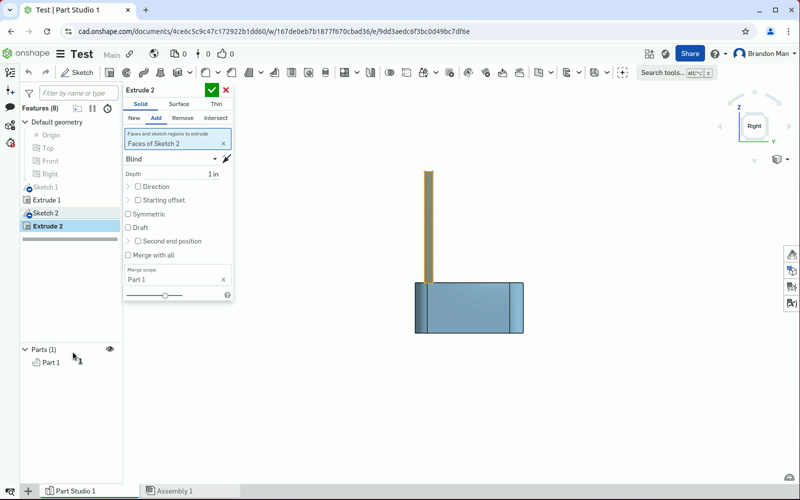
mouse_move(143, 106)
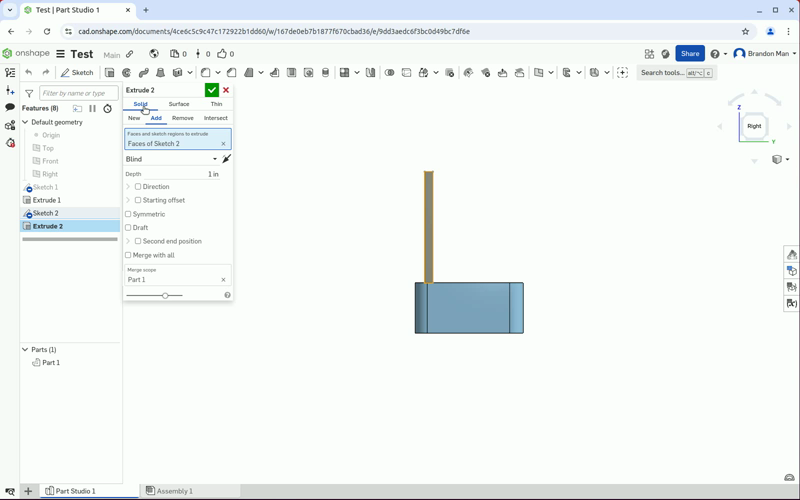
click(143, 106)
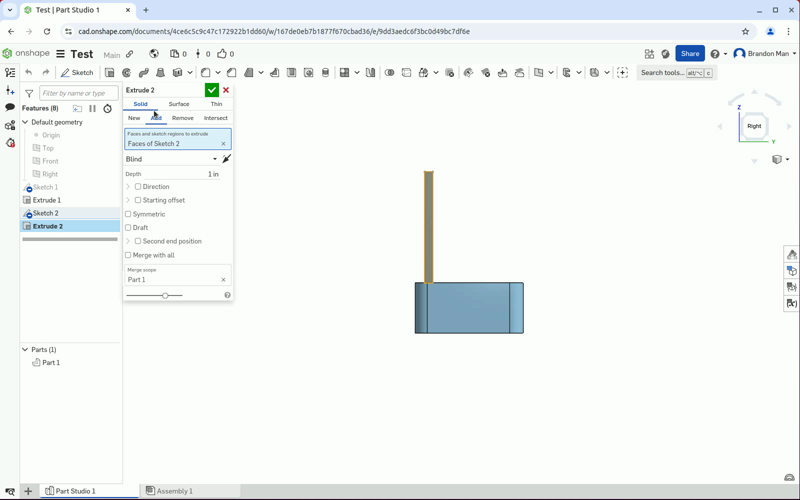
mouse_move(186, 120)
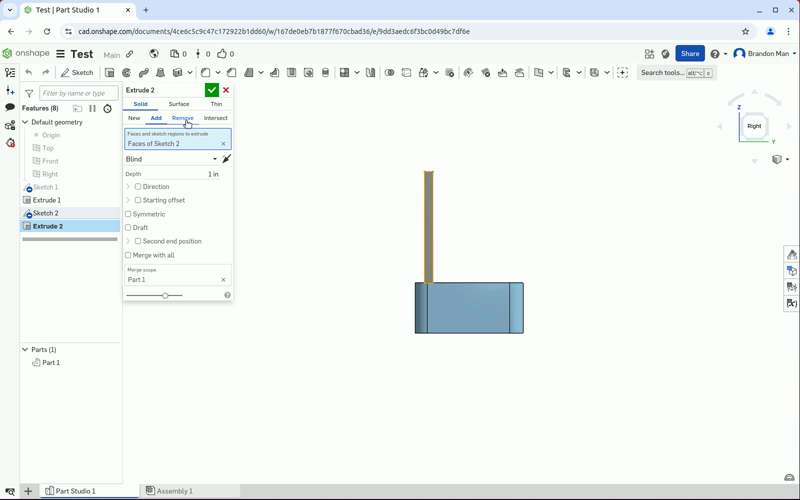
click(186, 120)
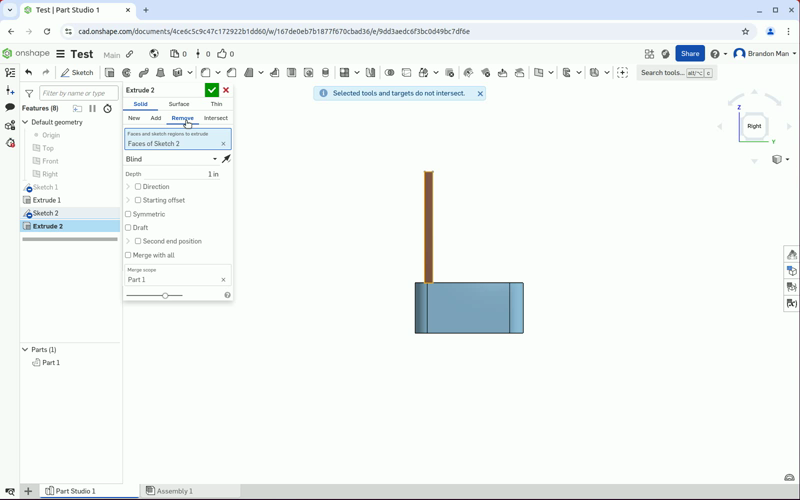
key(tab, 4)
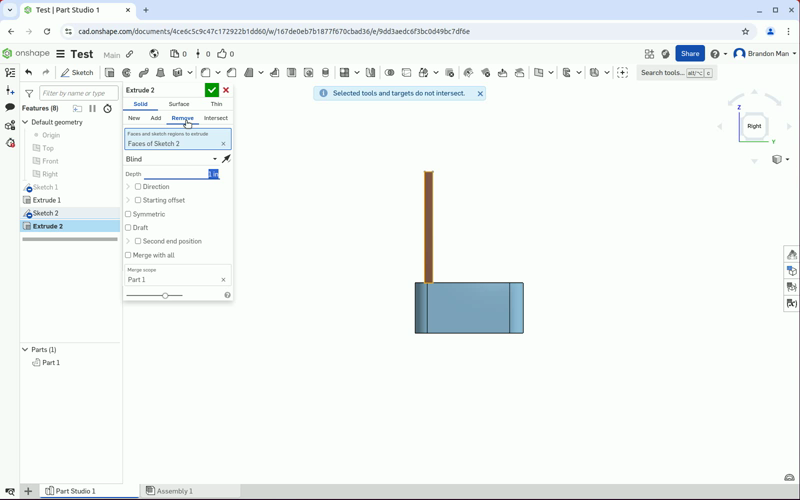
text(2.648)
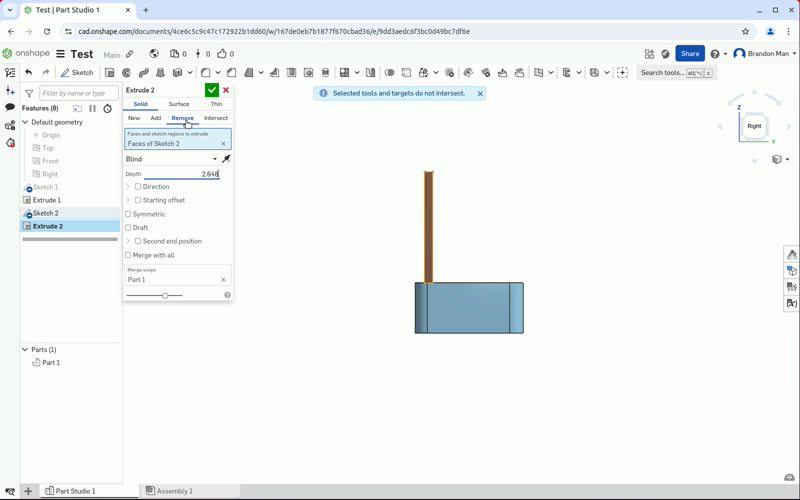
key(tab, 6)
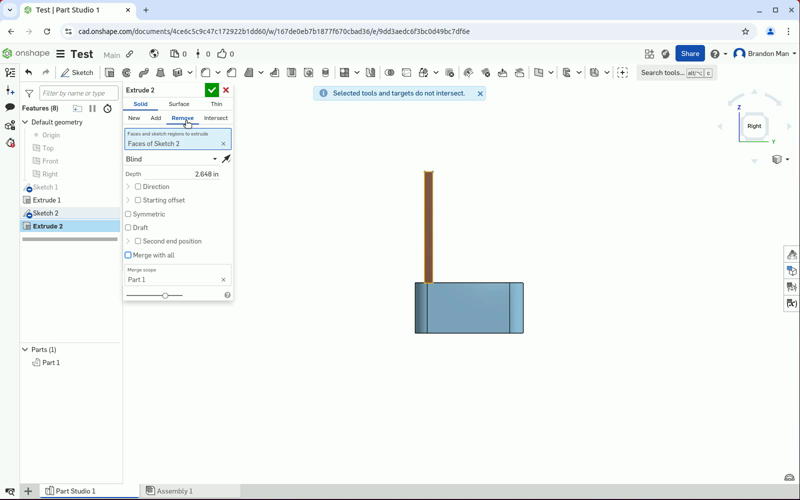
key(space)
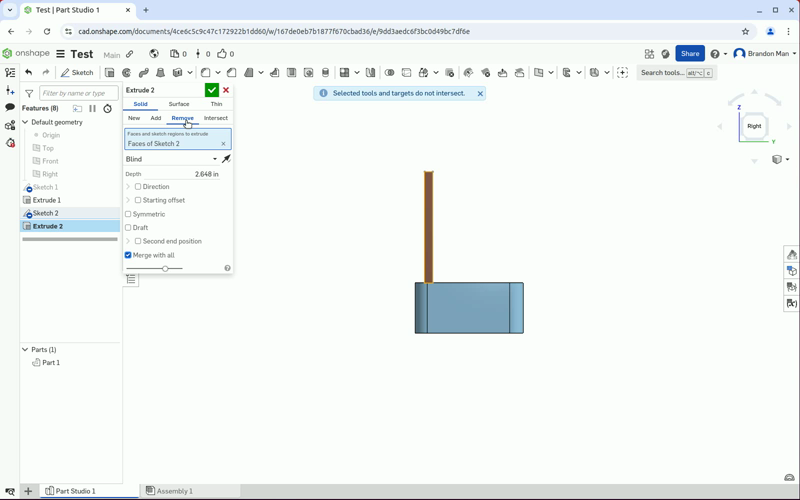
key(enter)
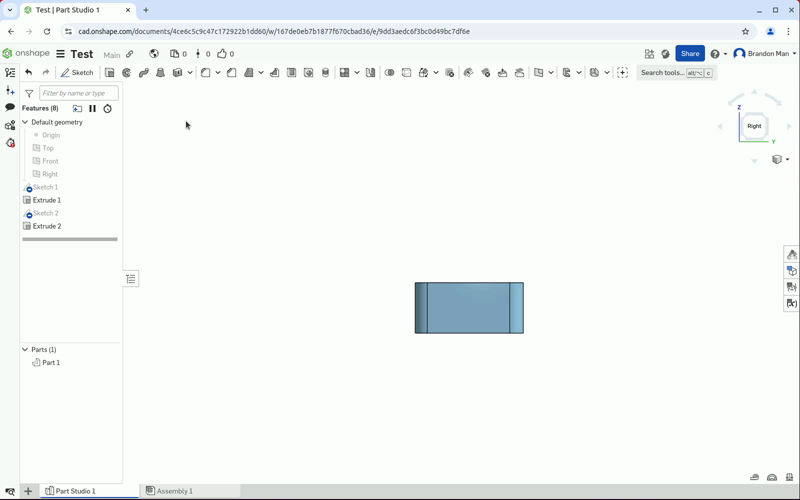
key(shift+h)
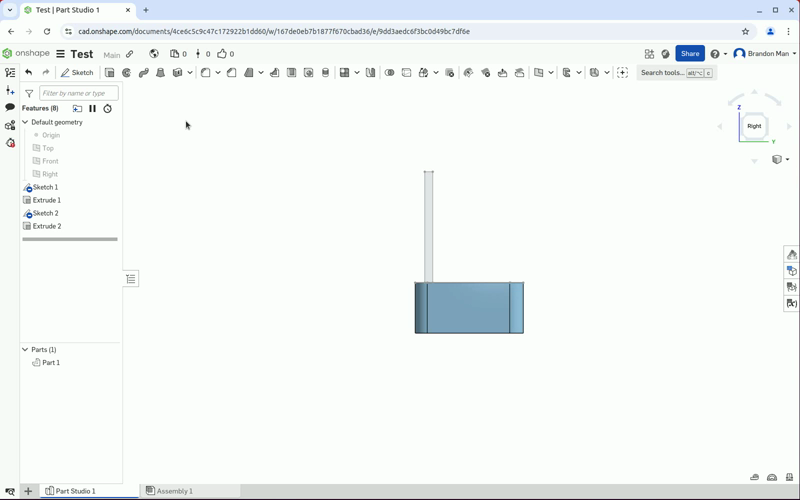
key(shift+h)
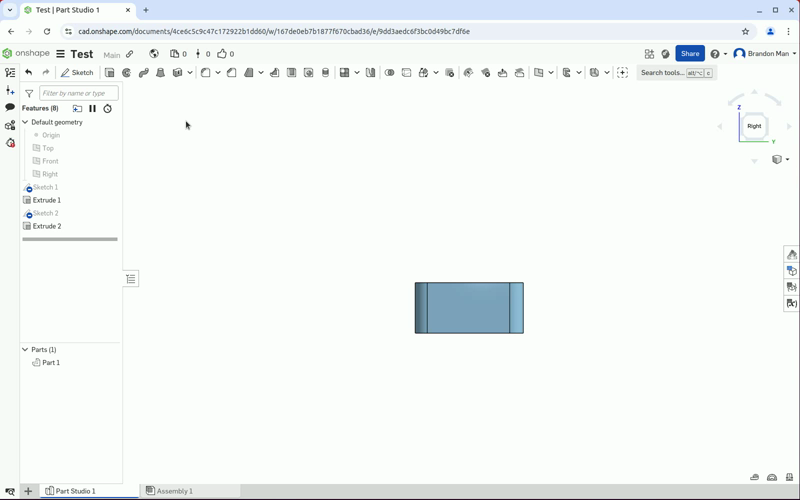
mouse_move(73, 189)
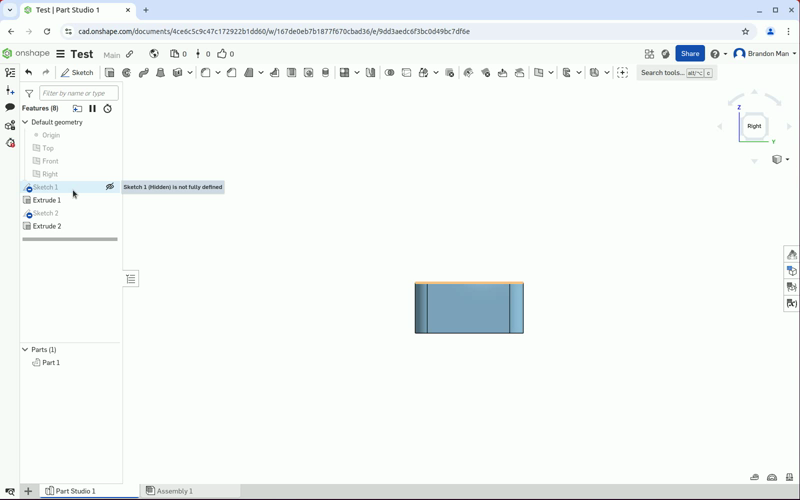
click(73, 189)
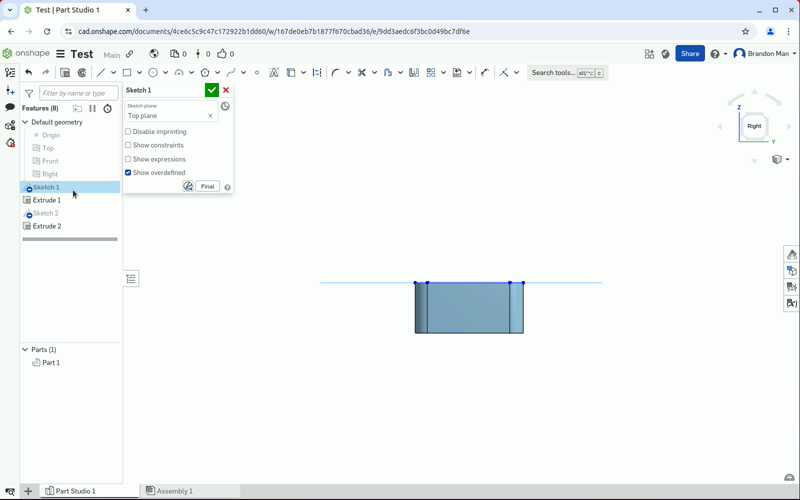
mouse_move(229, 92)
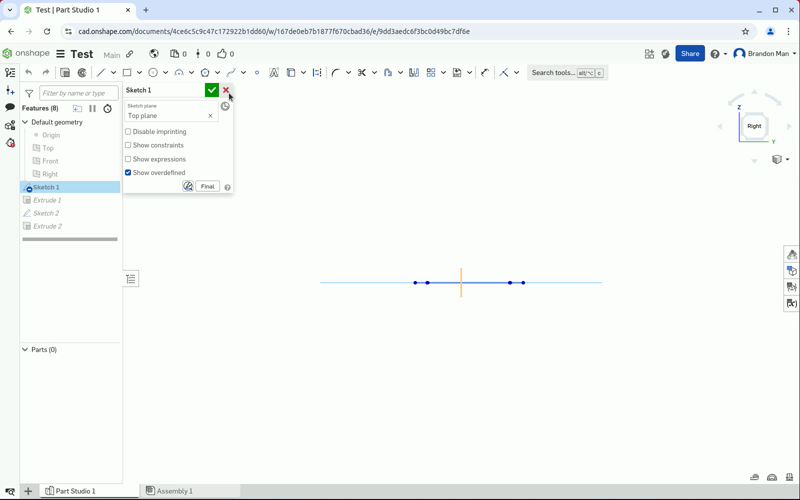
click(229, 92)
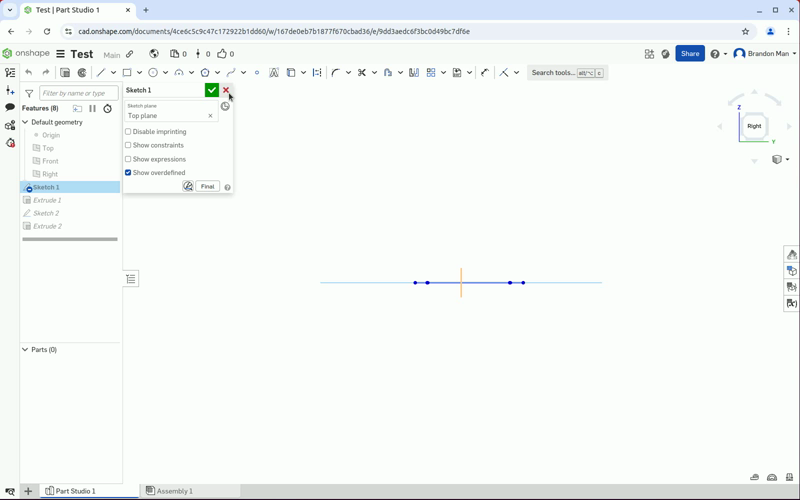
key(shift+s)
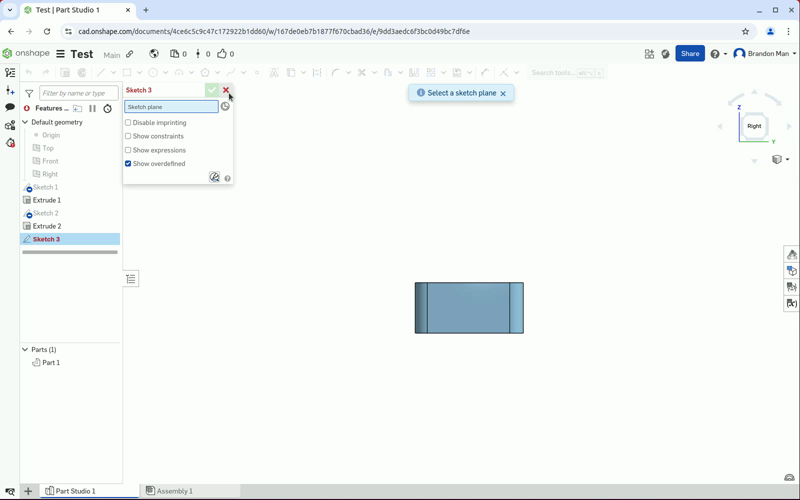
mouse_move(73, 176)
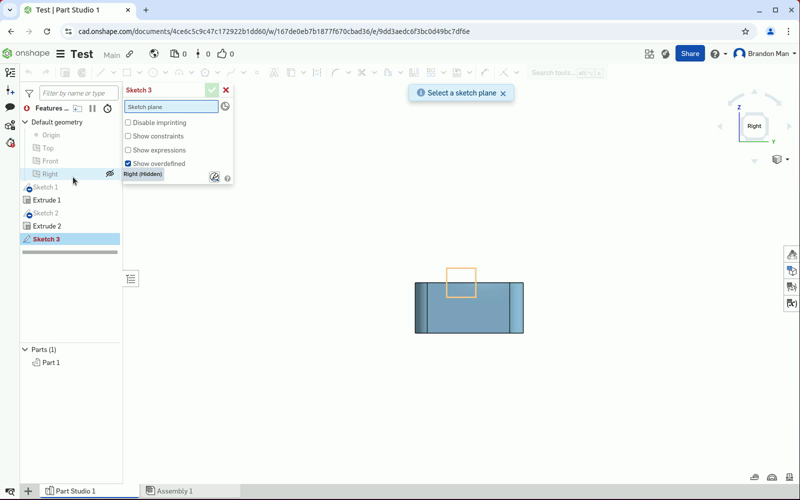
click(73, 176)
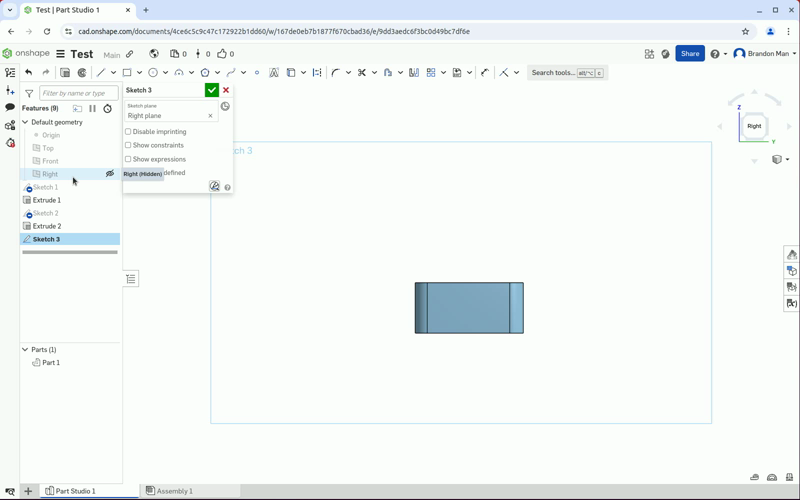
mouse_move(73, 352)
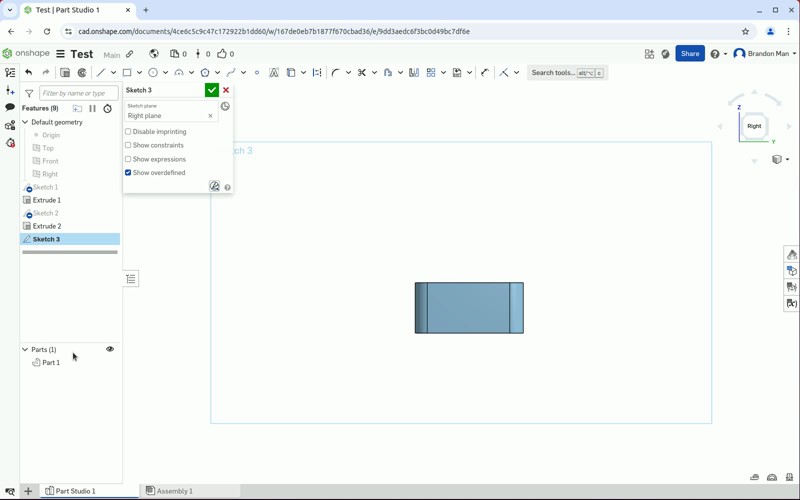
key(y)
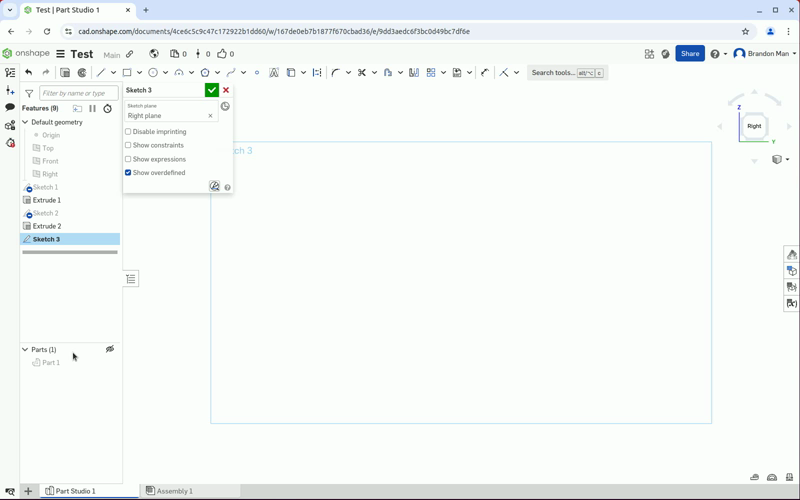
key(l)
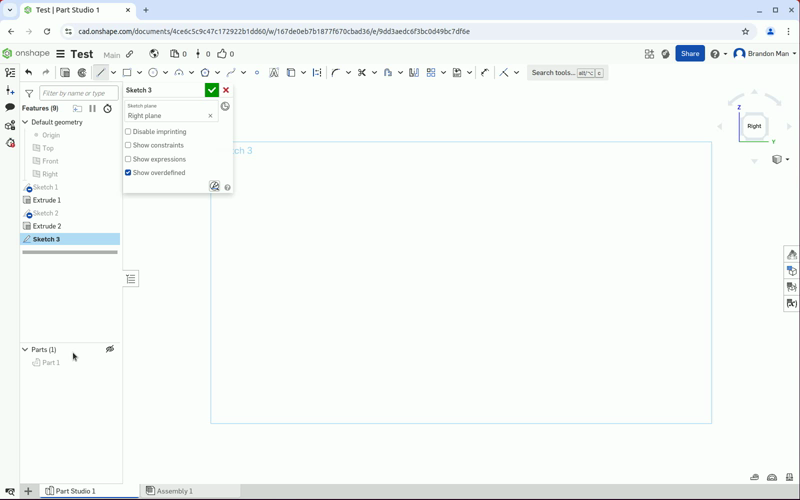
key_down(shift)
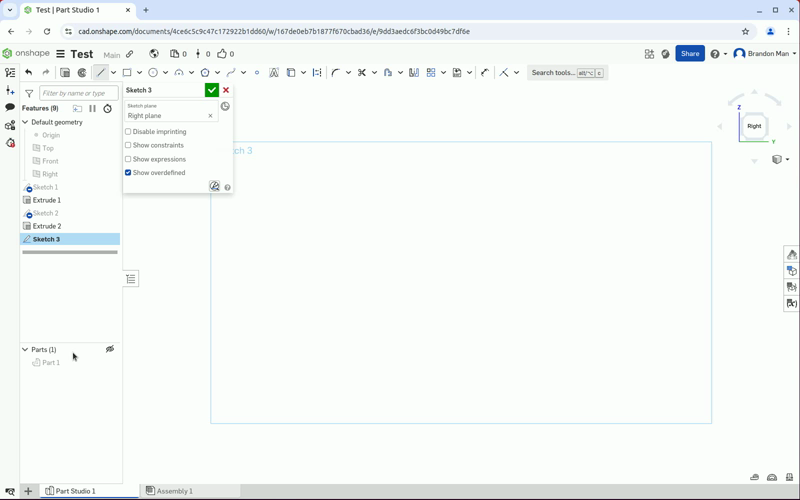
mouse_move(507, 282)
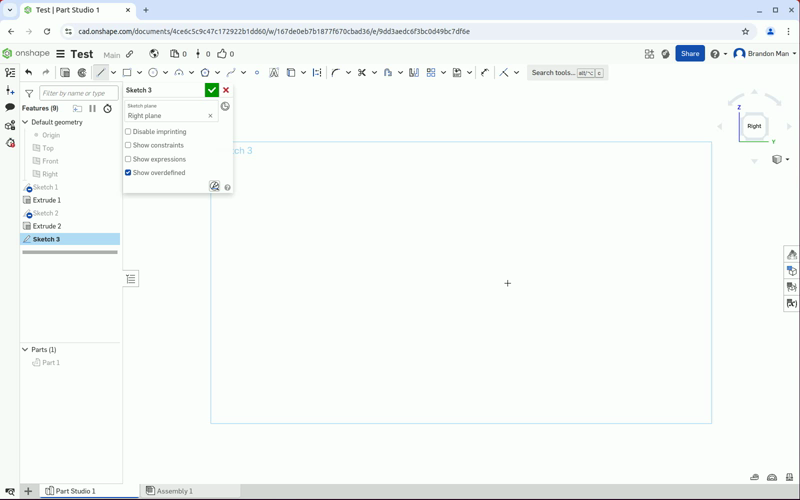
click(507, 282)
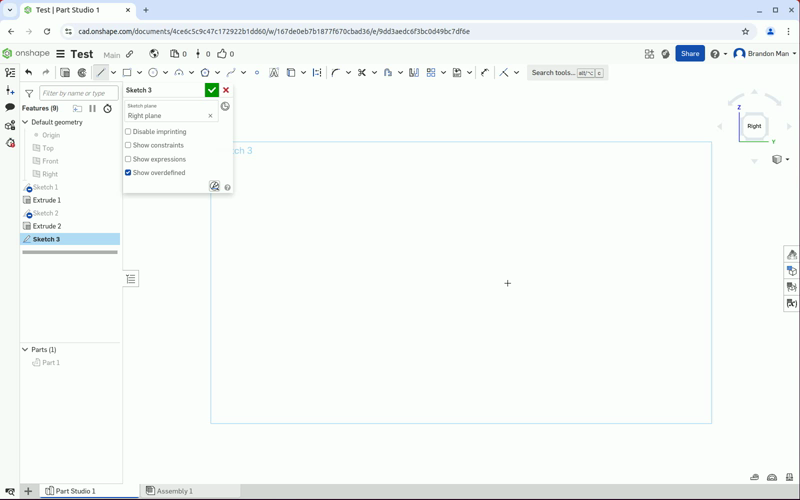
key_up(shift)
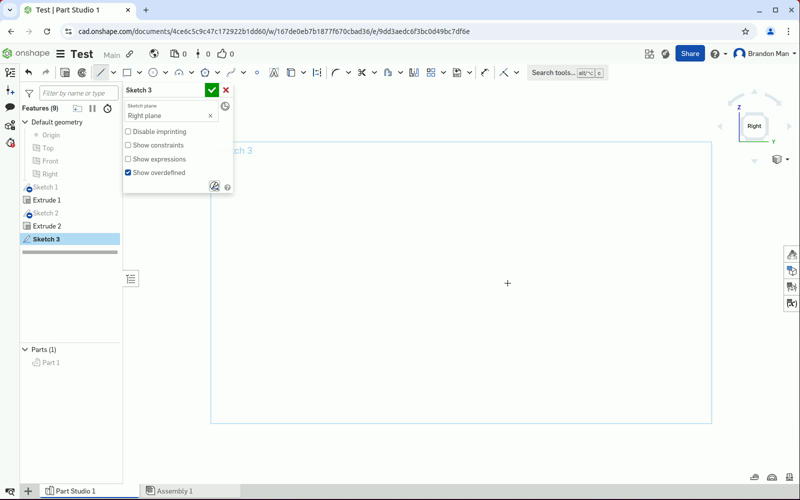
key_down(shift)
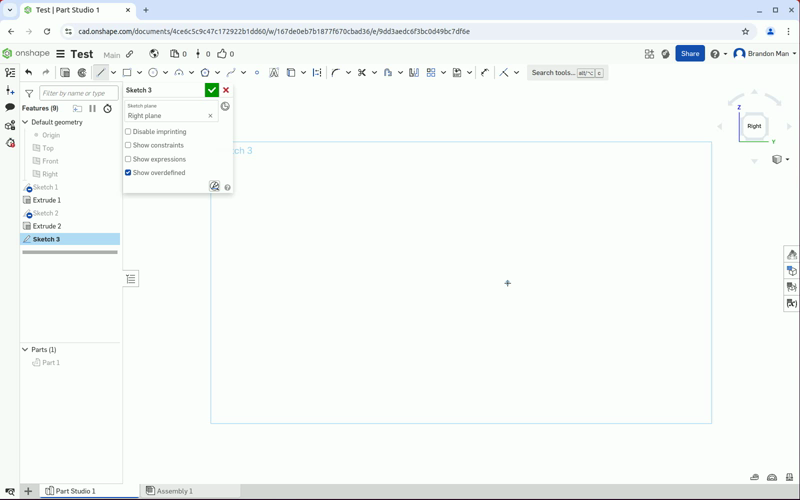
mouse_move(537, 282)
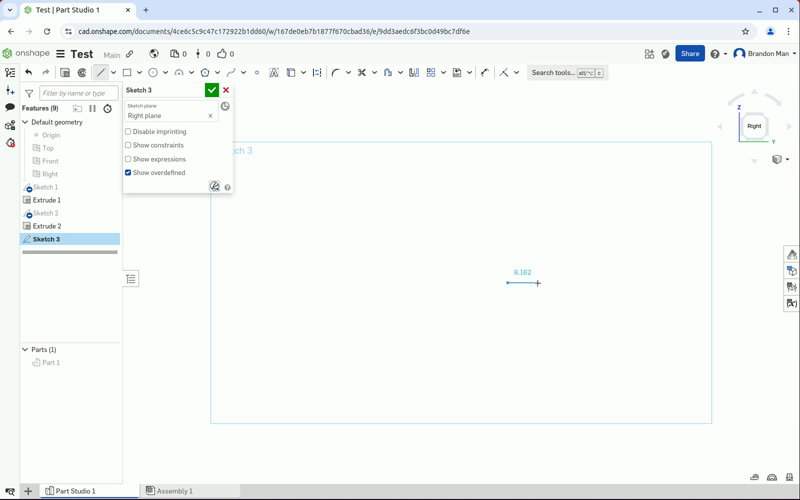
mouse_move(515, 282)
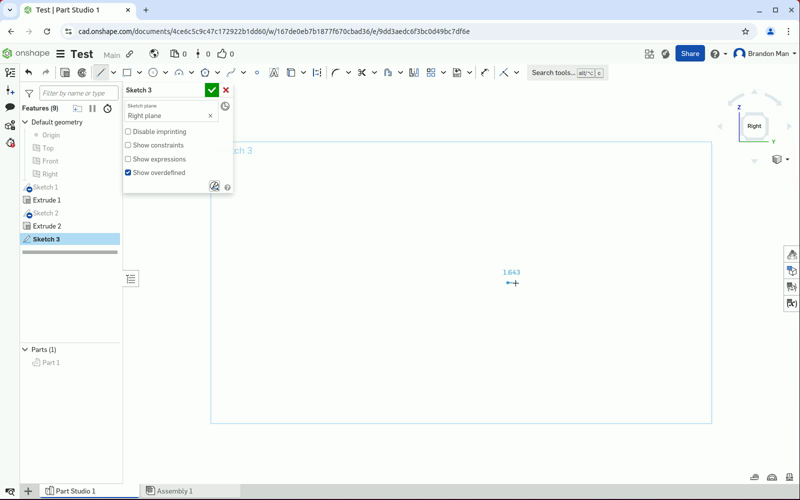
click(515, 282)
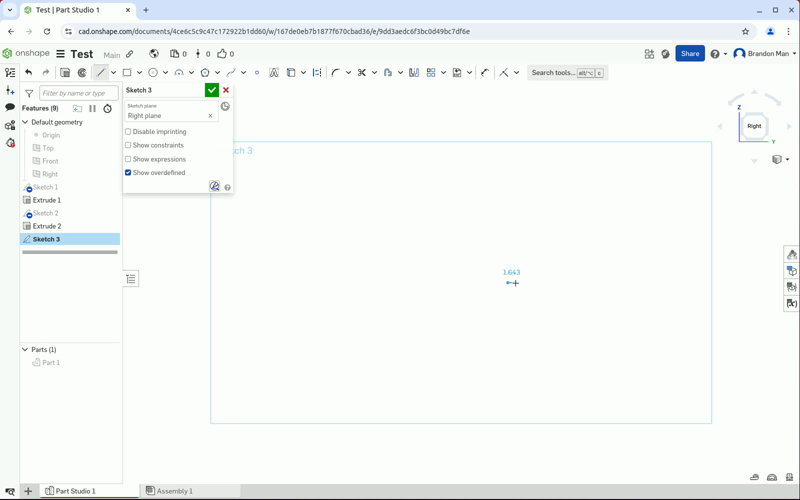
key_up(shift)
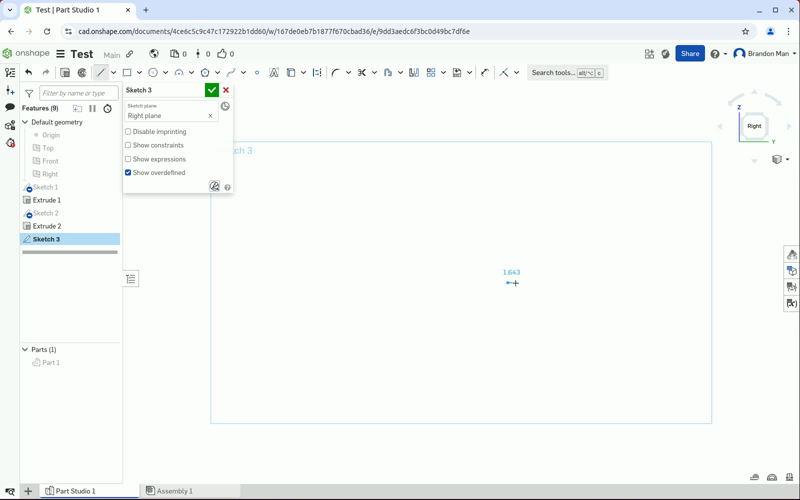
key_down(shift)
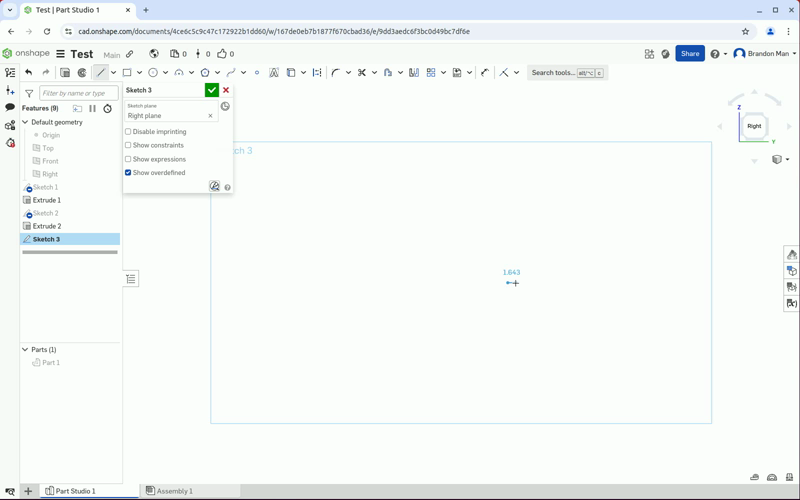
mouse_move(515, 171)
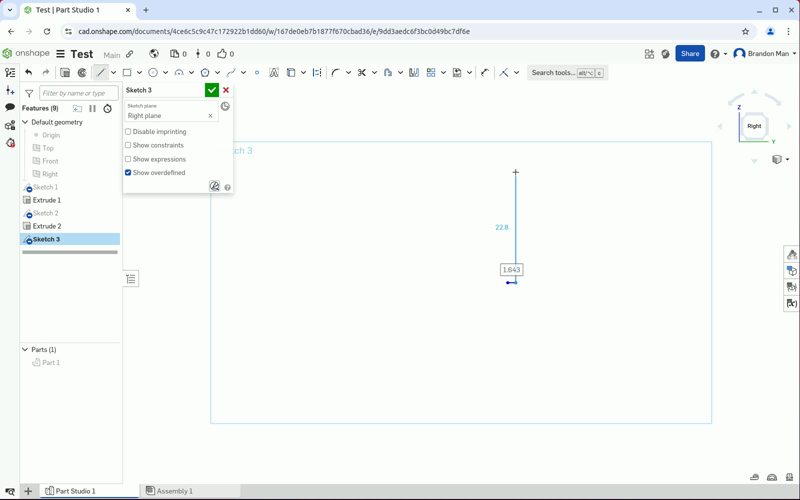
click(515, 171)
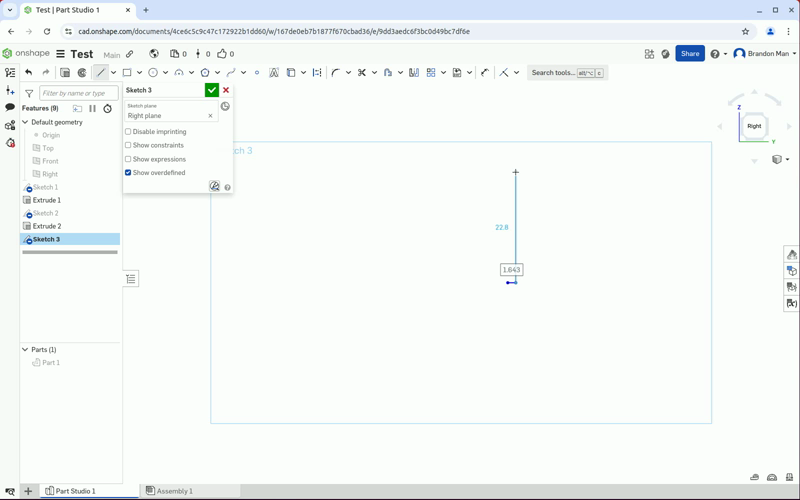
key_up(shift)
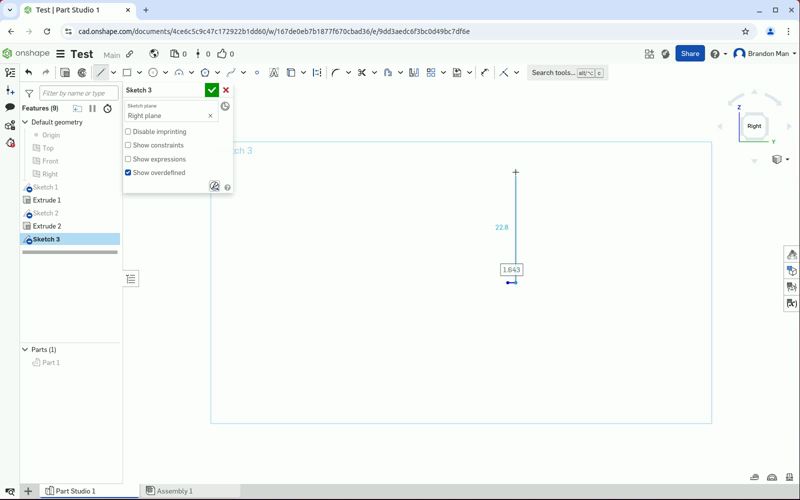
key_down(shift)
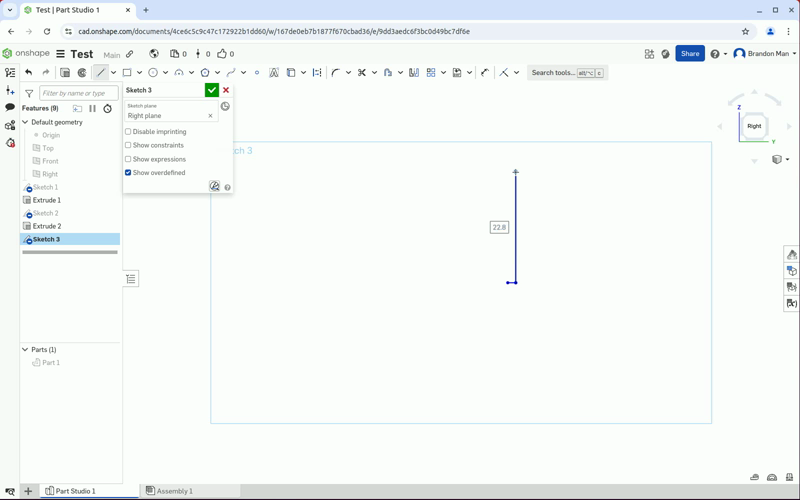
mouse_move(545, 171)
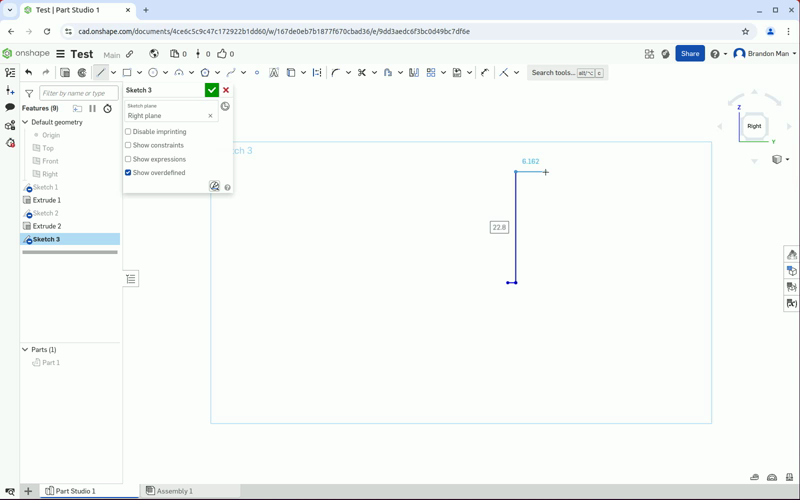
mouse_move(507, 171)
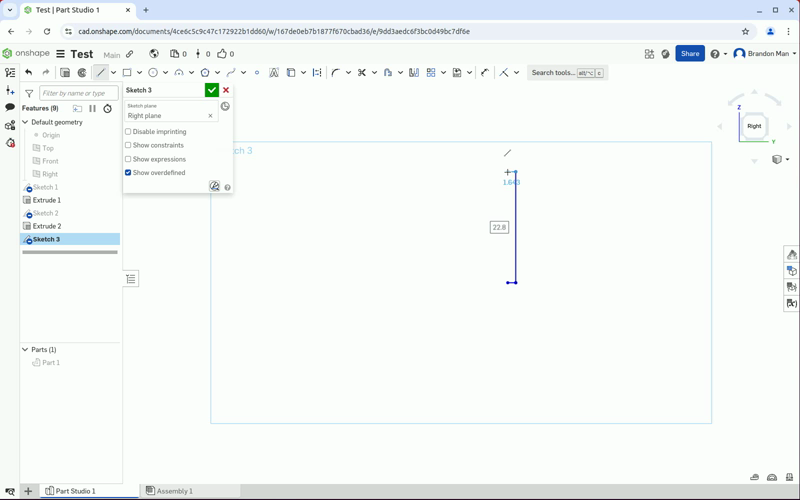
click(507, 171)
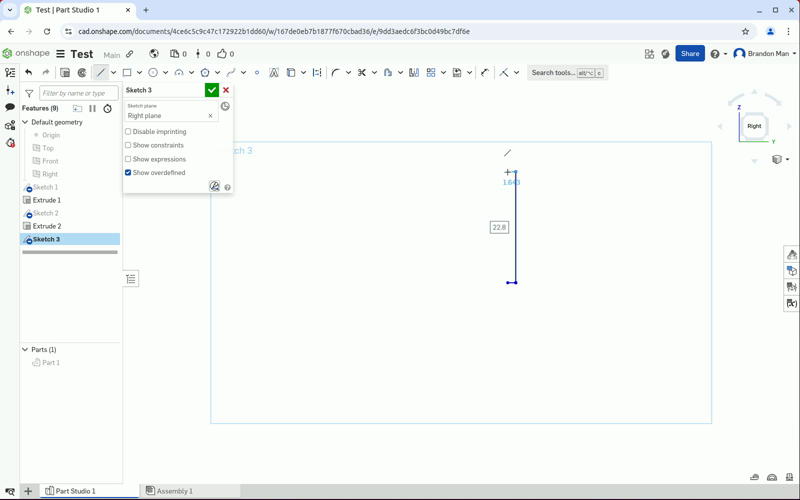
key_up(shift)
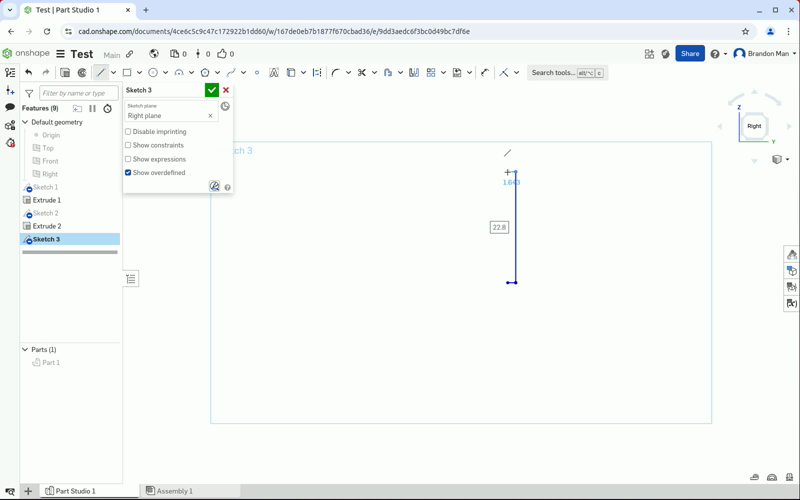
key_down(shift)
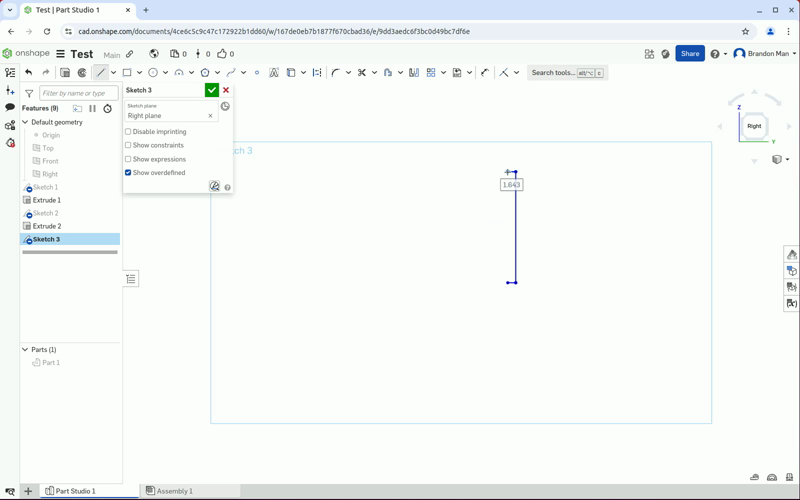
mouse_move(507, 282)
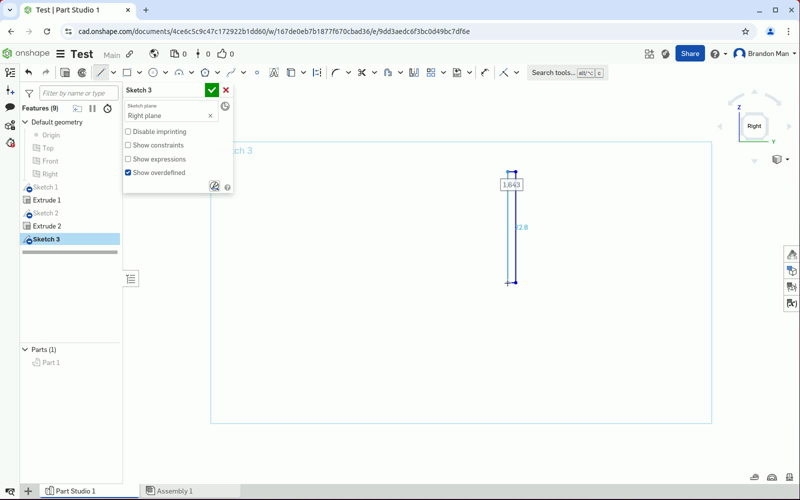
key_up(shift)
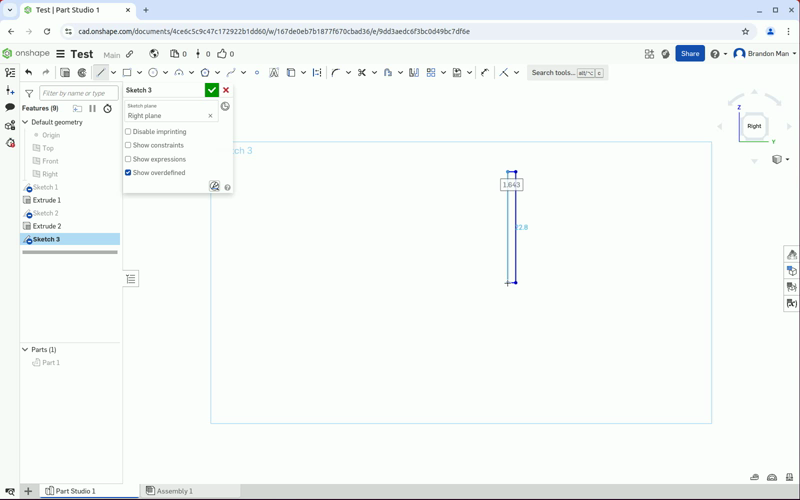
click(507, 282)
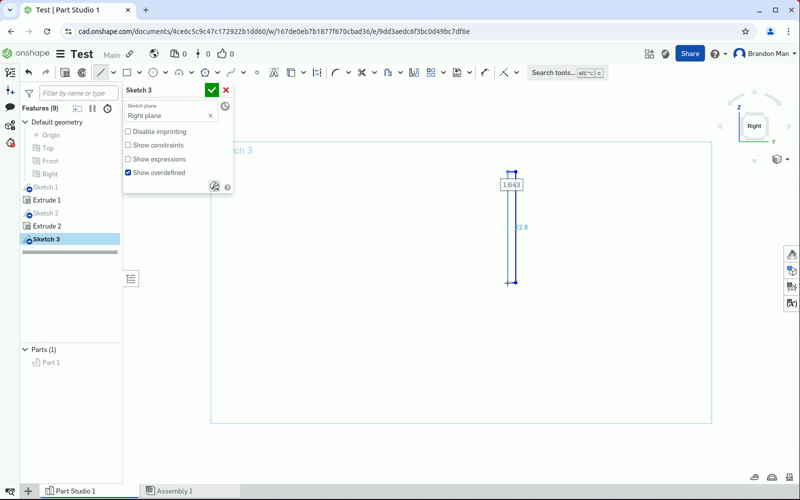
key(esc)
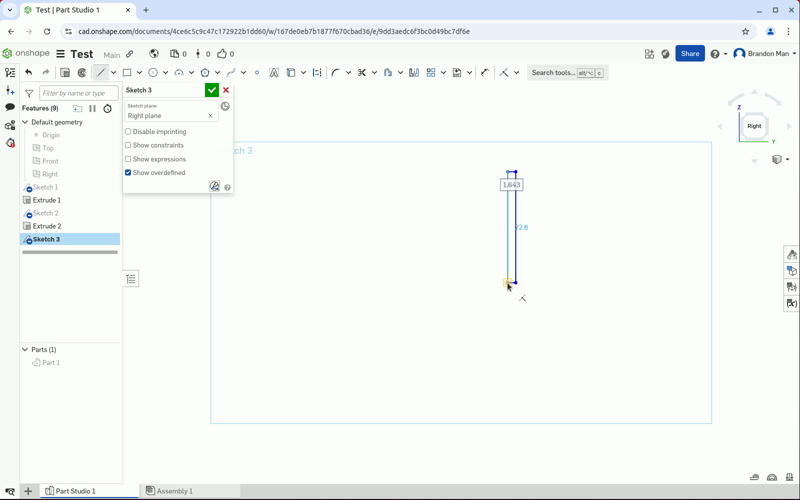
mouse_move(512, 179)
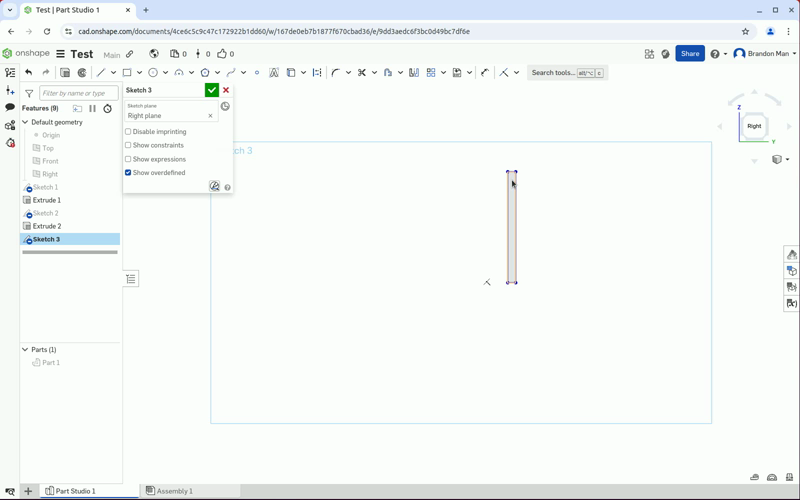
scroll(6)
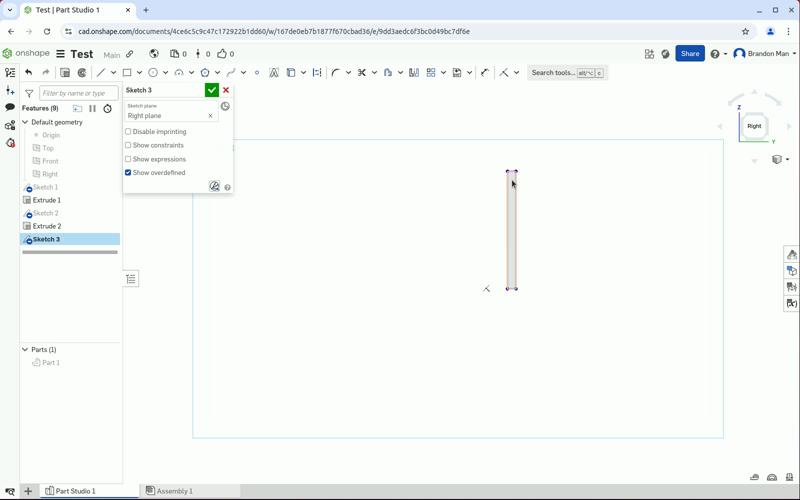
scroll(6)
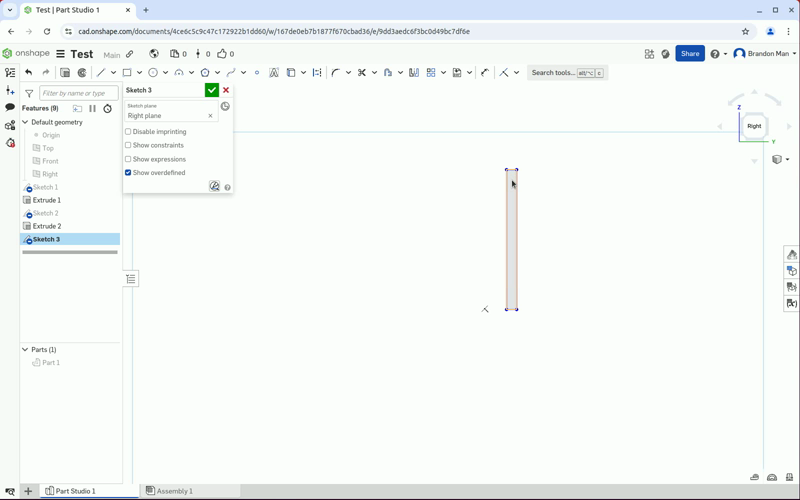
scroll(6)
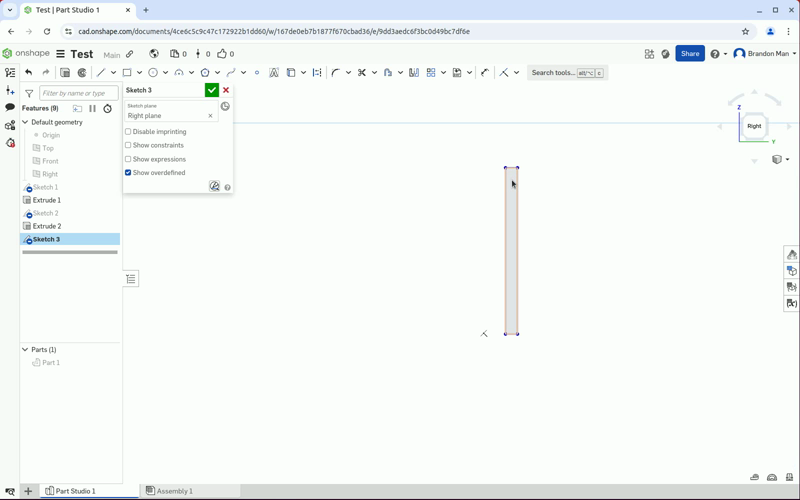
scroll(6)
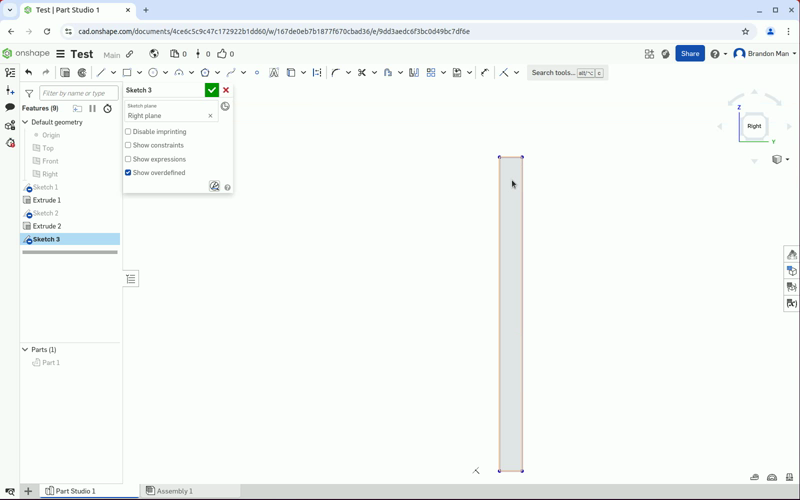
scroll(6)
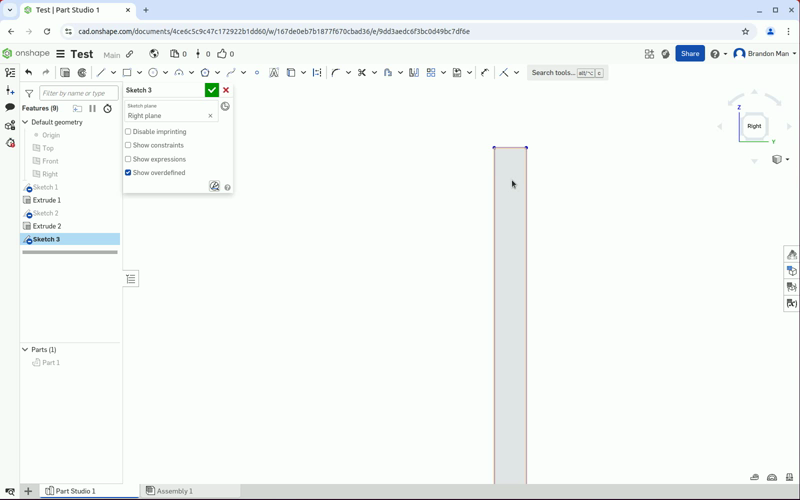
scroll(6)
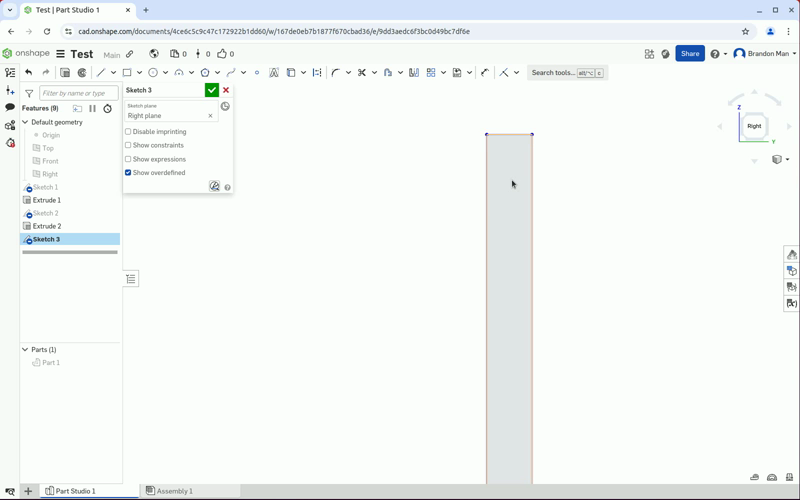
scroll(6)
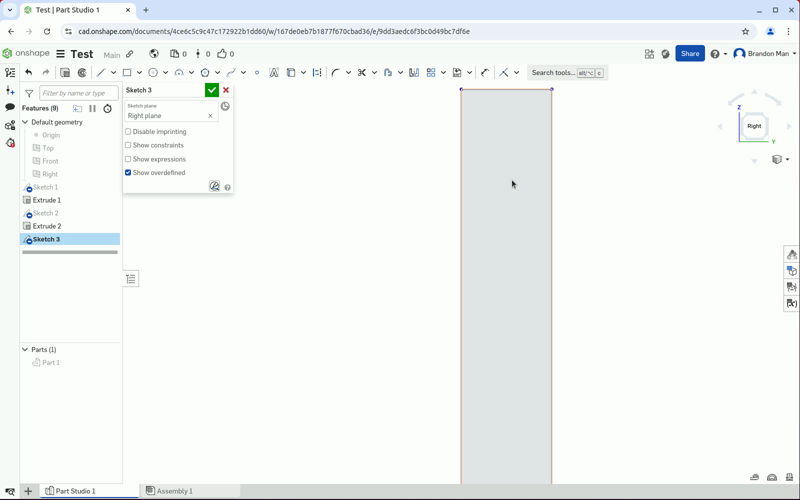
click(512, 179)
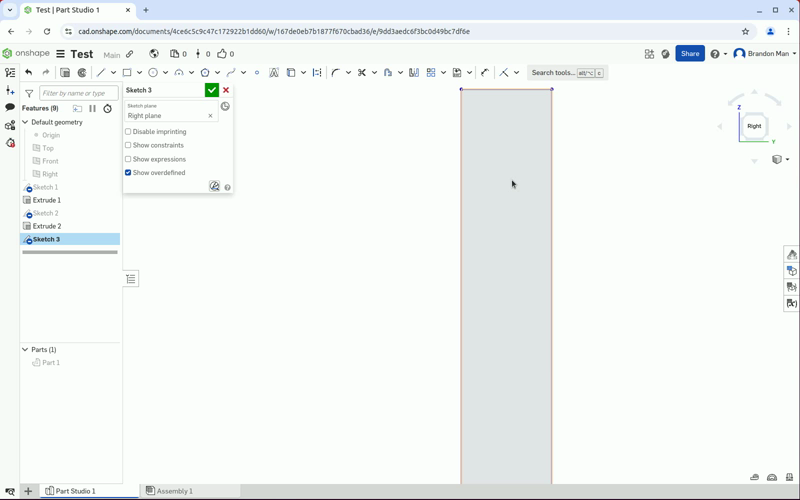
scroll(-6)
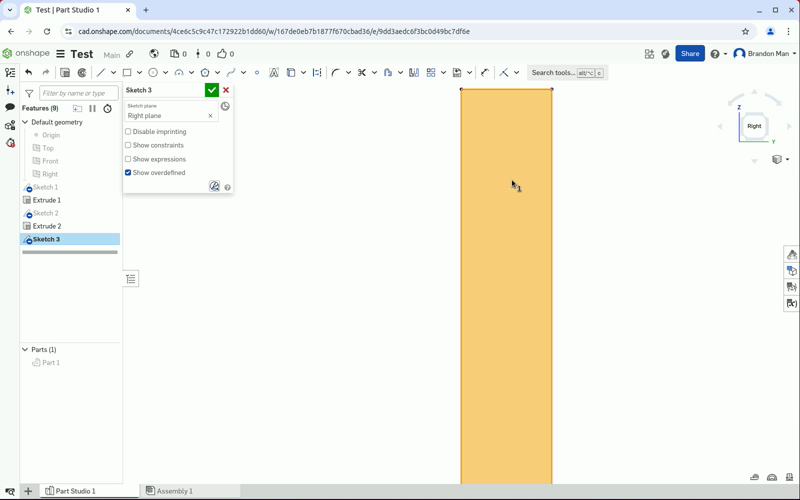
scroll(-6)
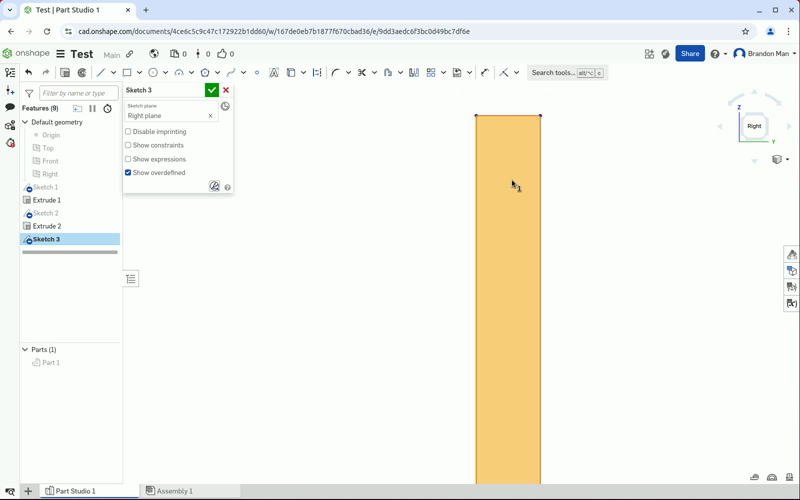
scroll(-6)
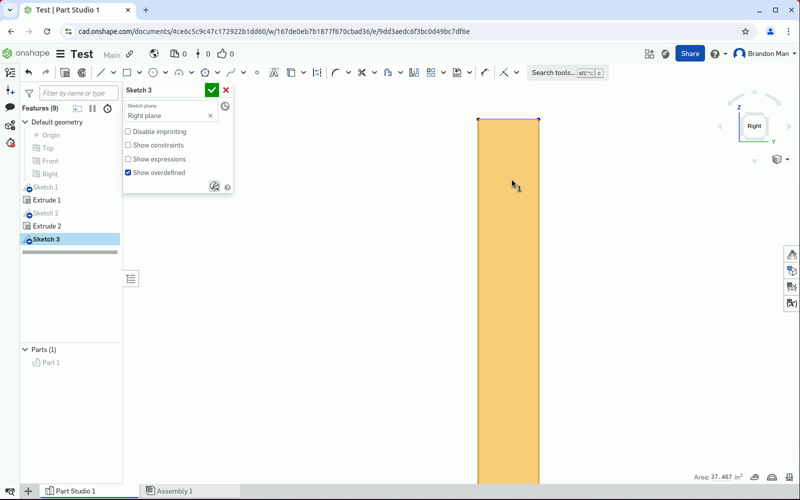
scroll(-6)
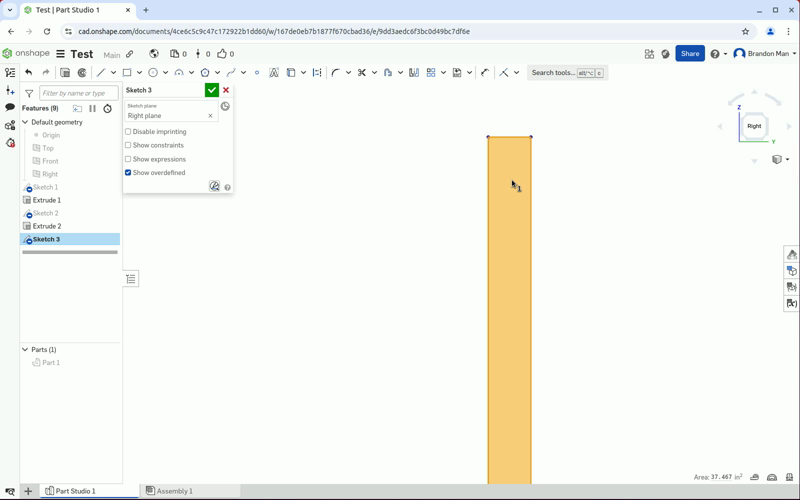
scroll(-6)
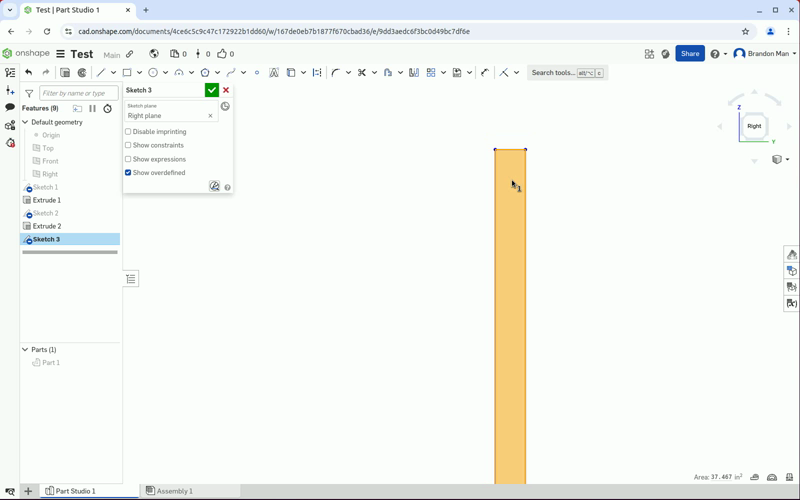
scroll(-6)
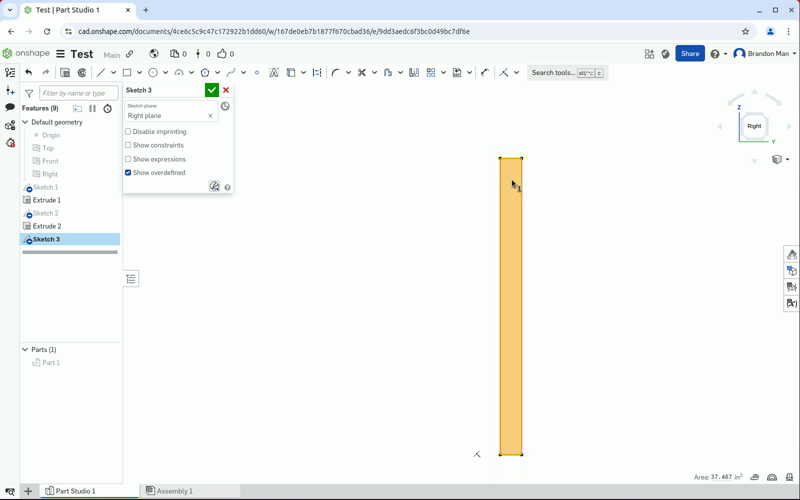
scroll(-6)
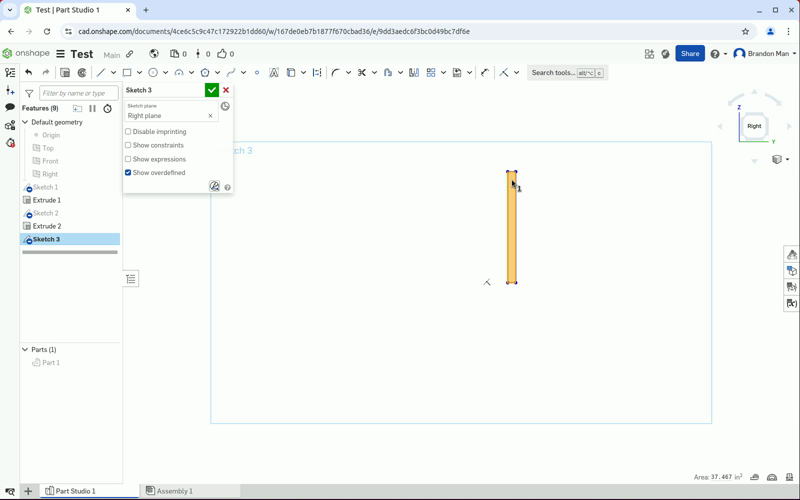
mouse_move(73, 352)
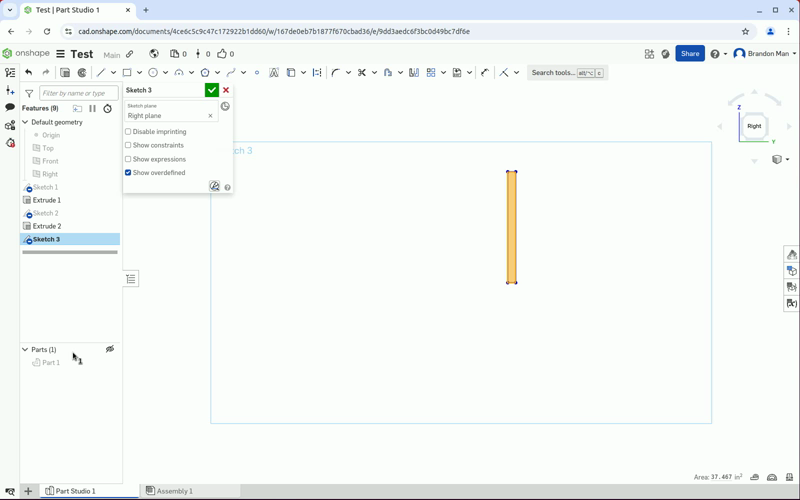
key(shift+y)
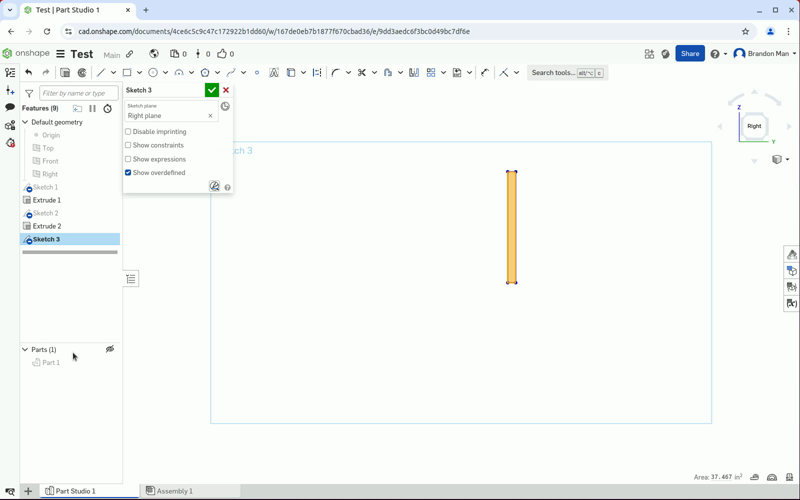
key(shift+e)
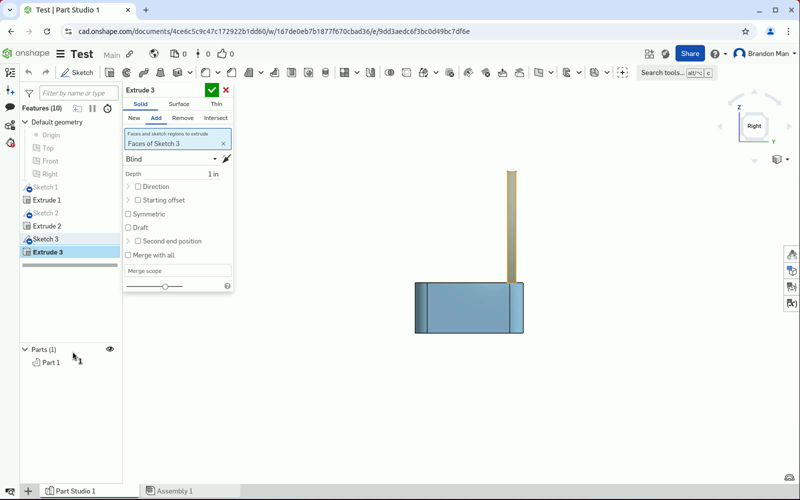
mouse_move(143, 106)
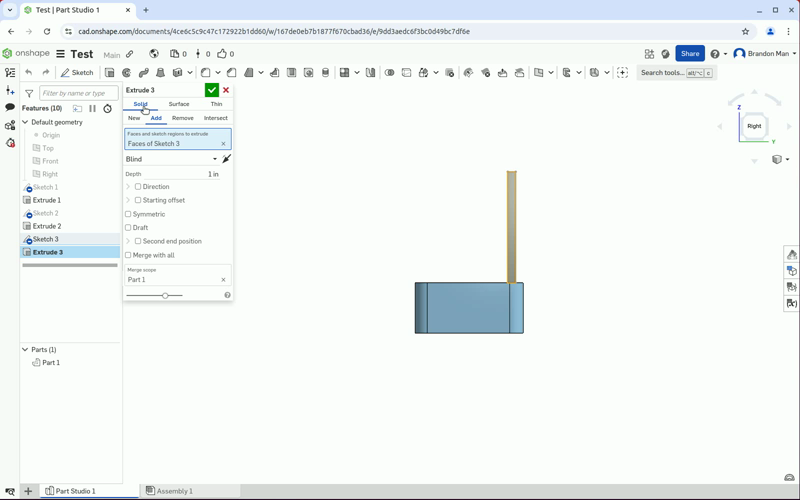
click(143, 106)
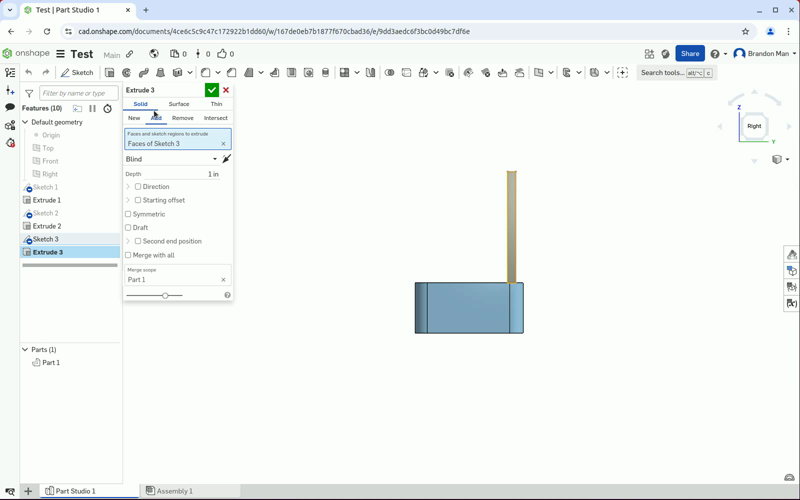
mouse_move(186, 120)
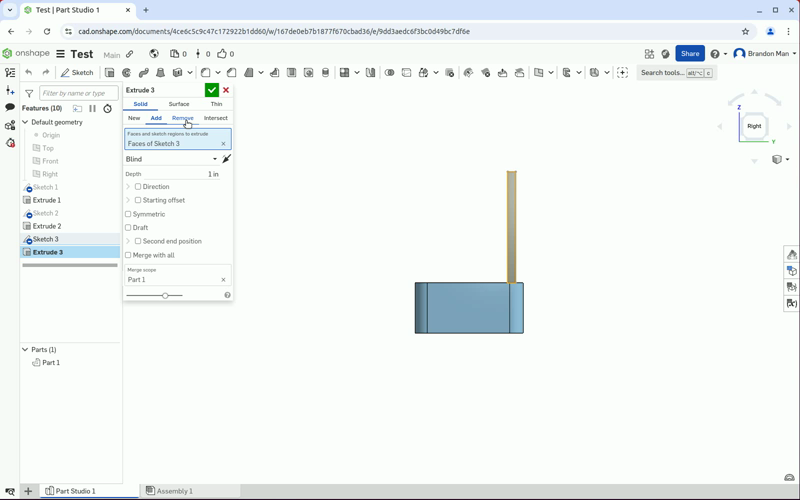
click(186, 120)
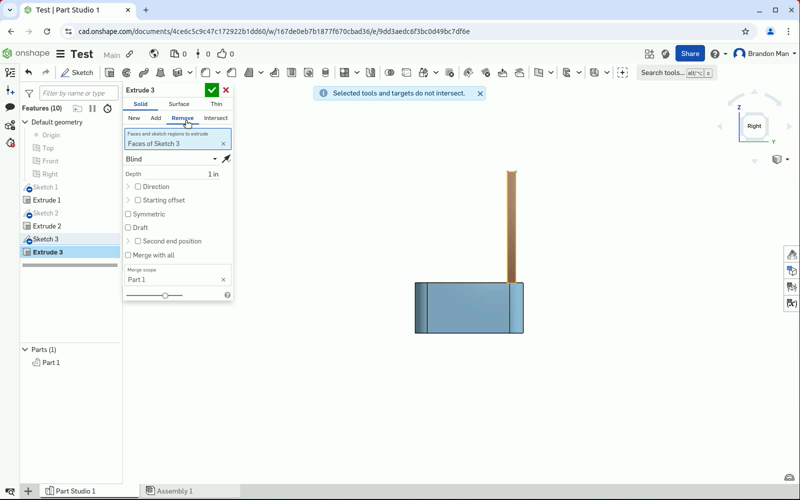
key(tab, 4)
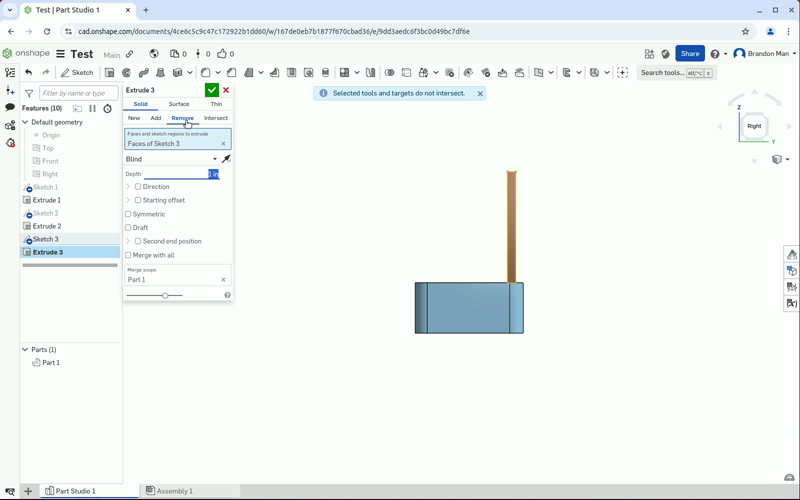
text(2.648)
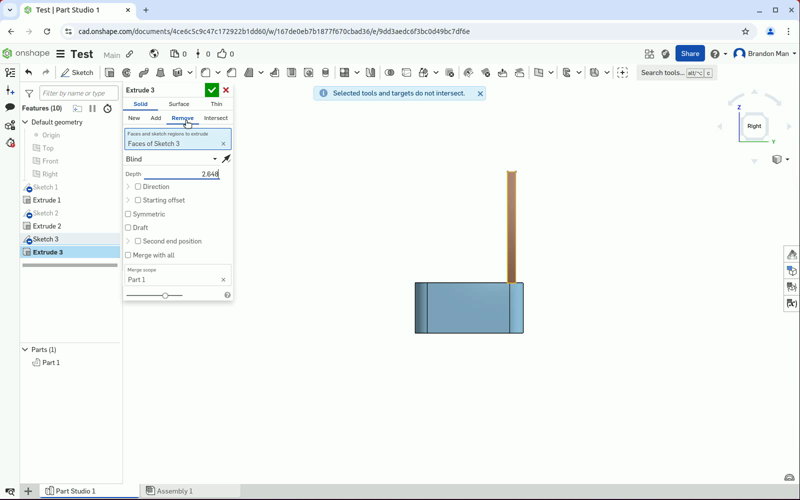
key(tab, 6)
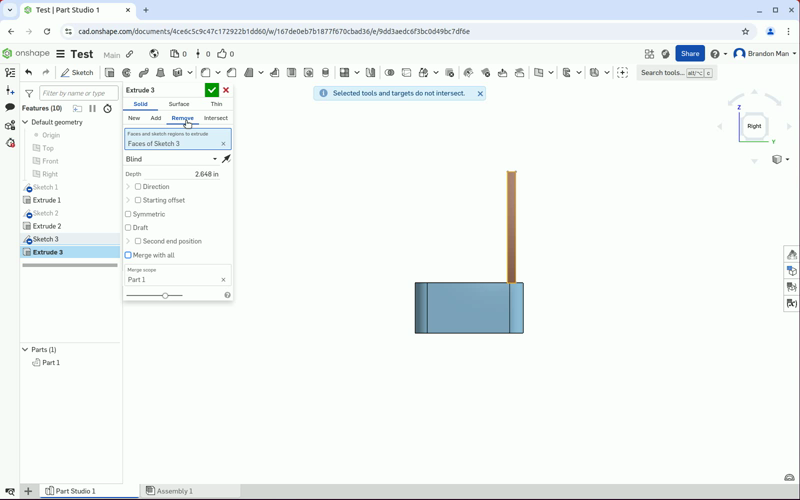
key(space)
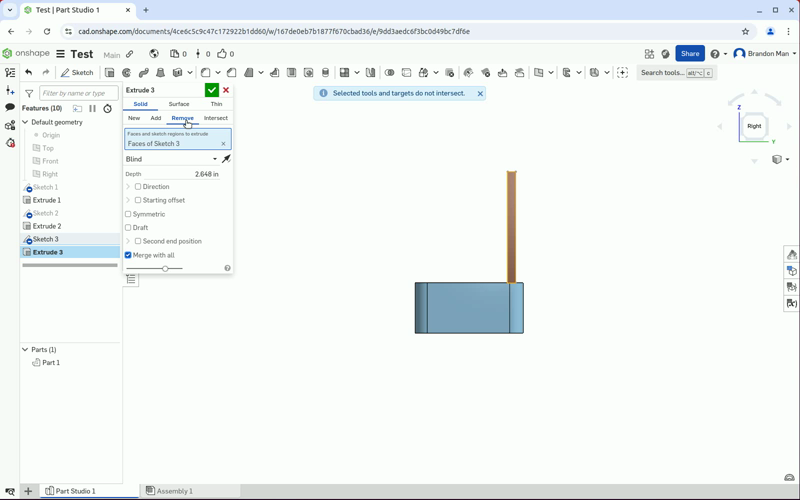
key(enter)
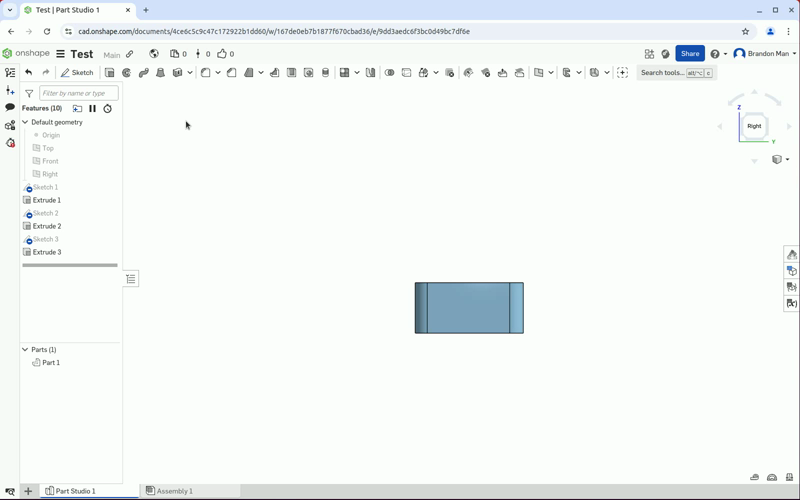
key(shift+h)
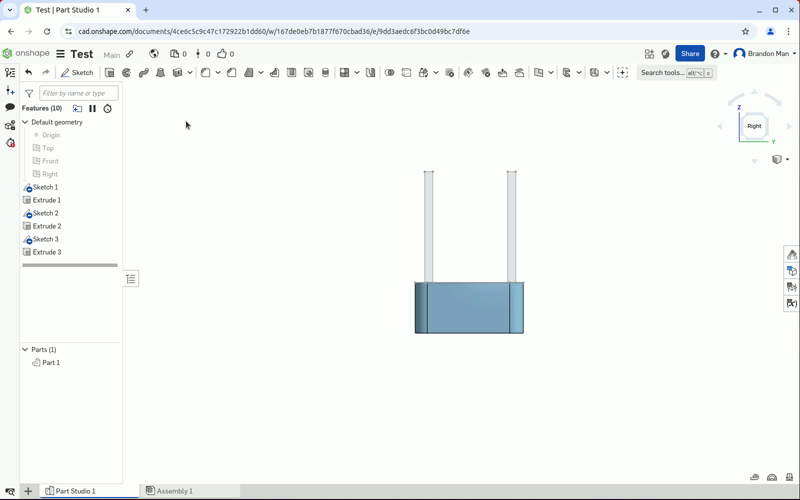
key(shift+h)
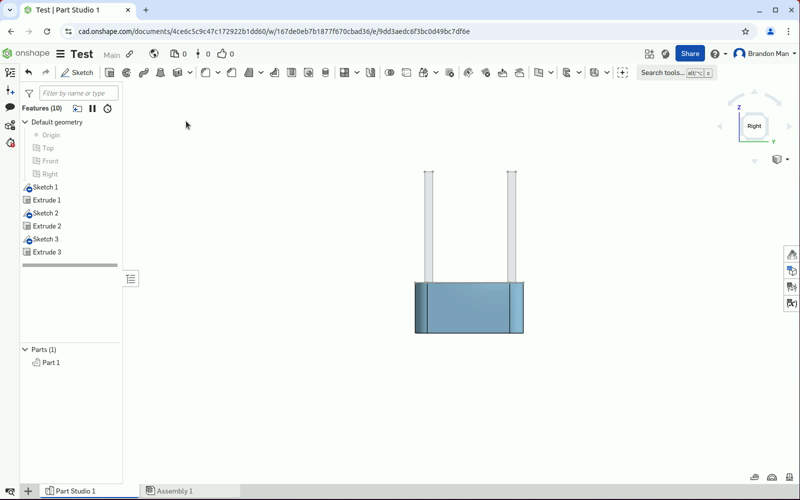
key(shift+7)
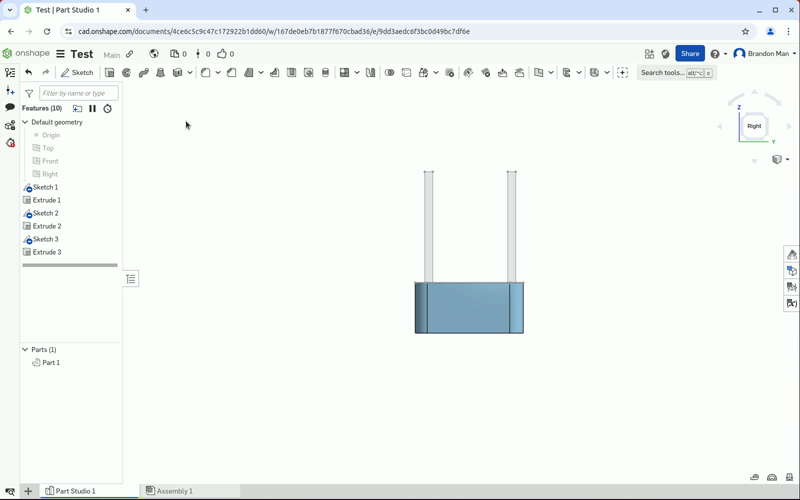
key(right, 2)
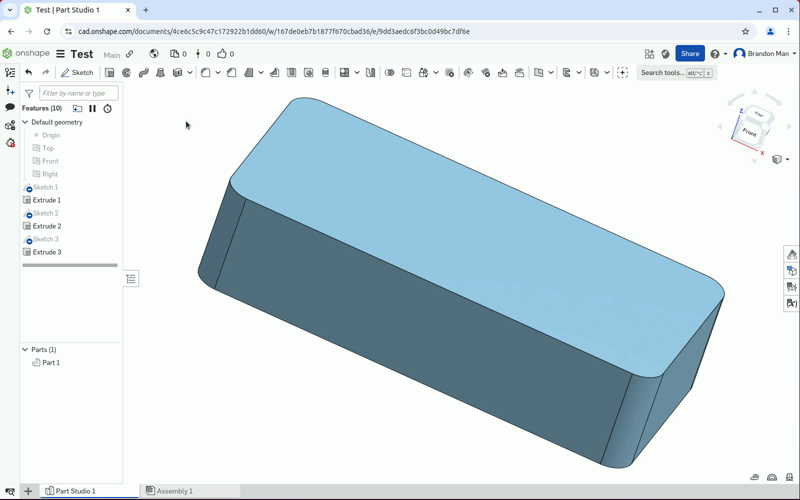
key(down, 2)
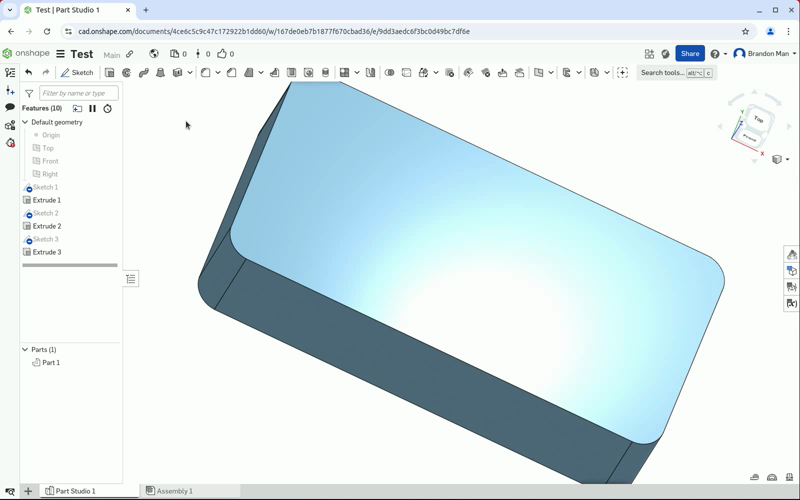
key(up, 2)
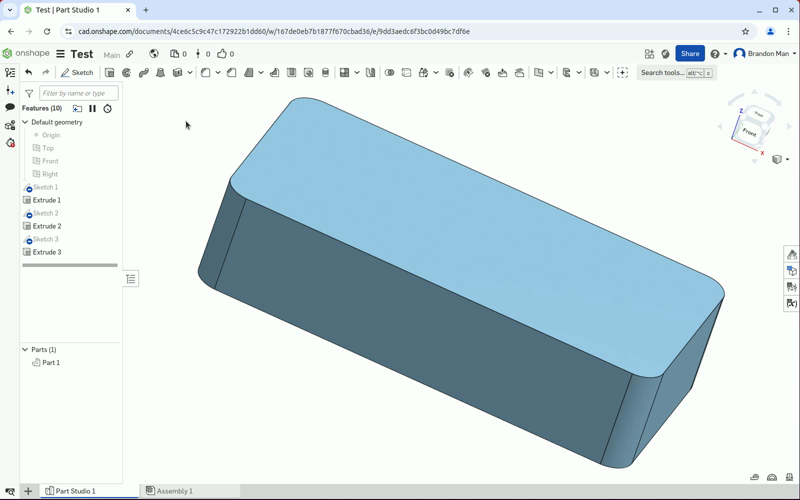
key(left, 2)
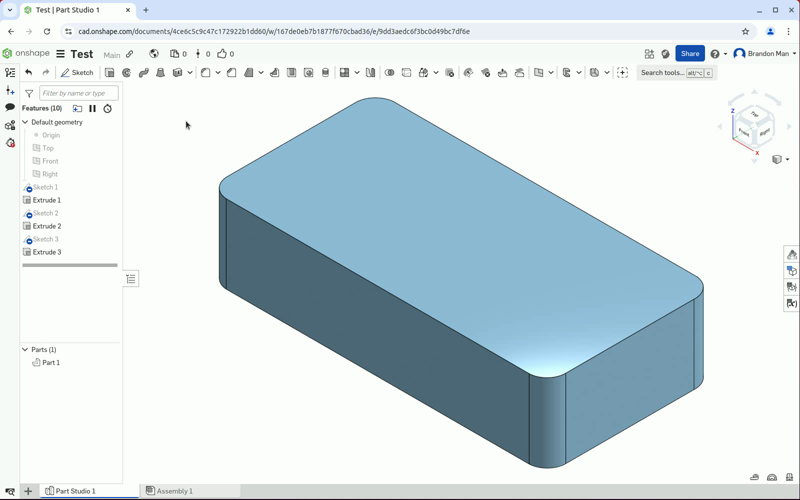
mouse_move(73, 189)
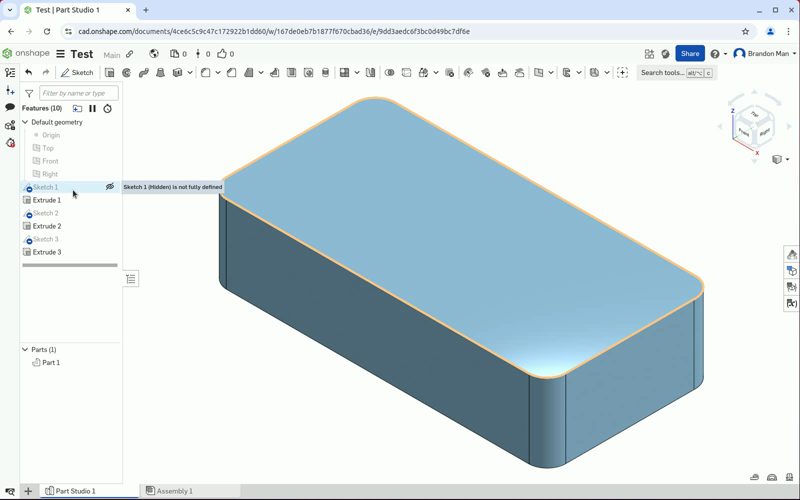
click(73, 189)